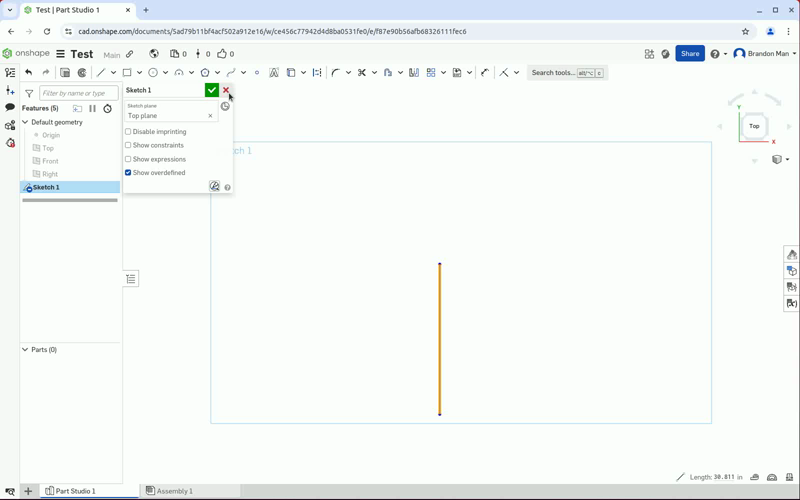
key(shift+h)
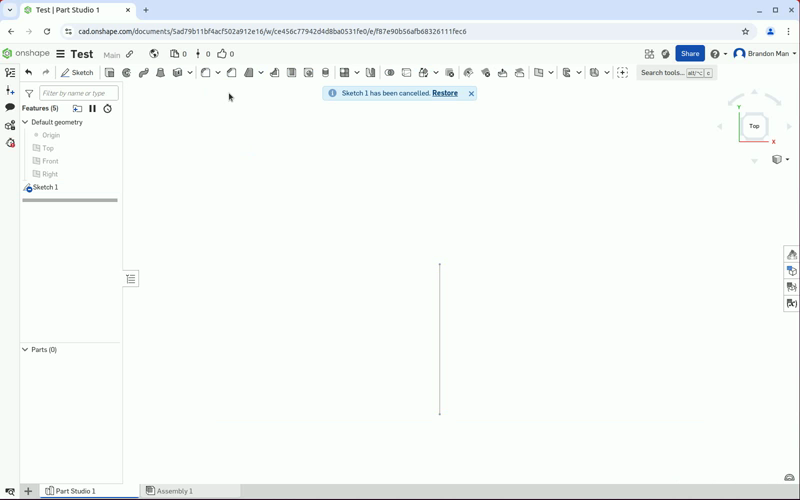
key(shift+s)
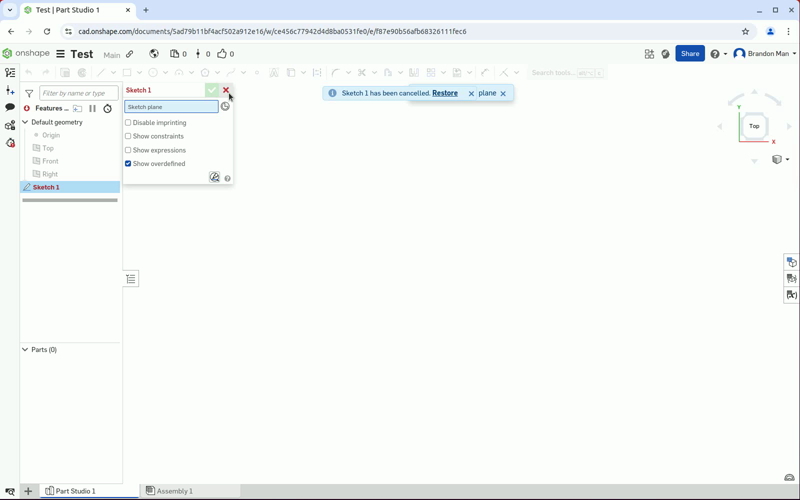
mouse_move(73, 150)
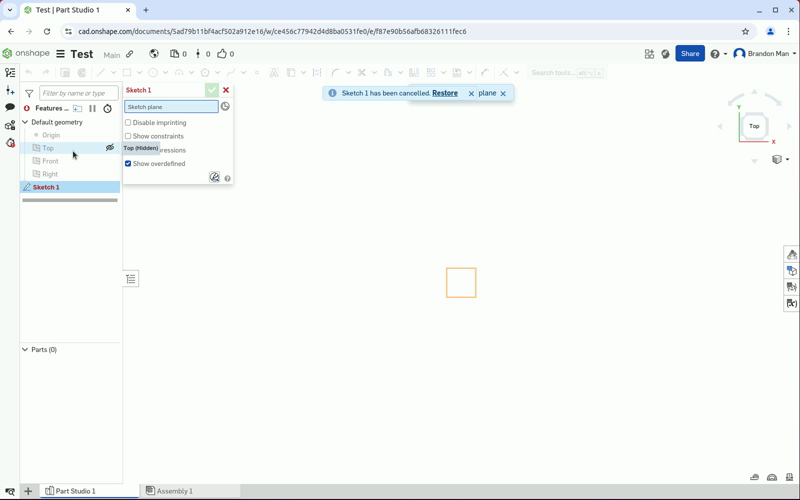
click(73, 150)
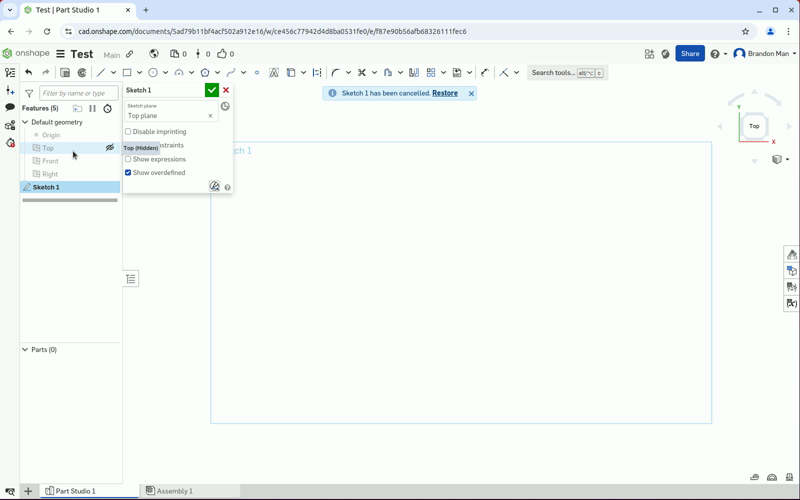
mouse_move(73, 352)
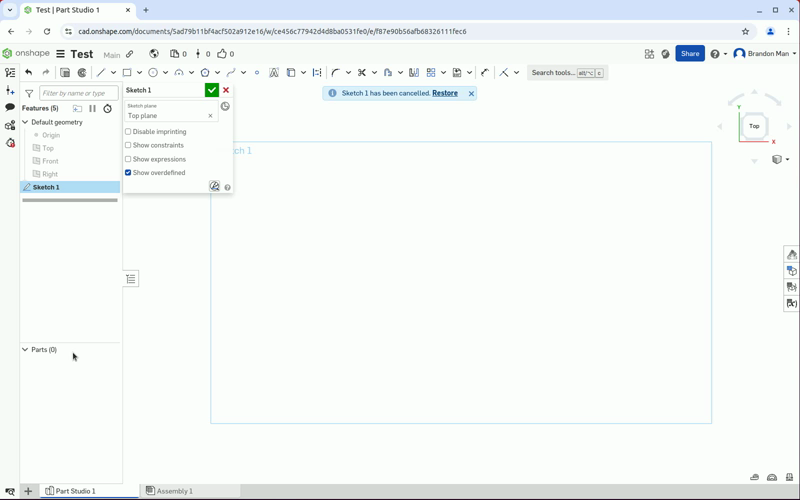
key(y)
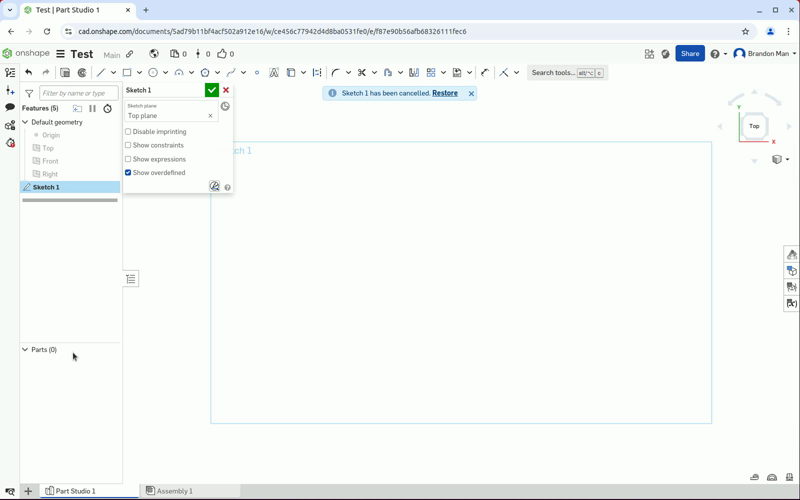
key(l)
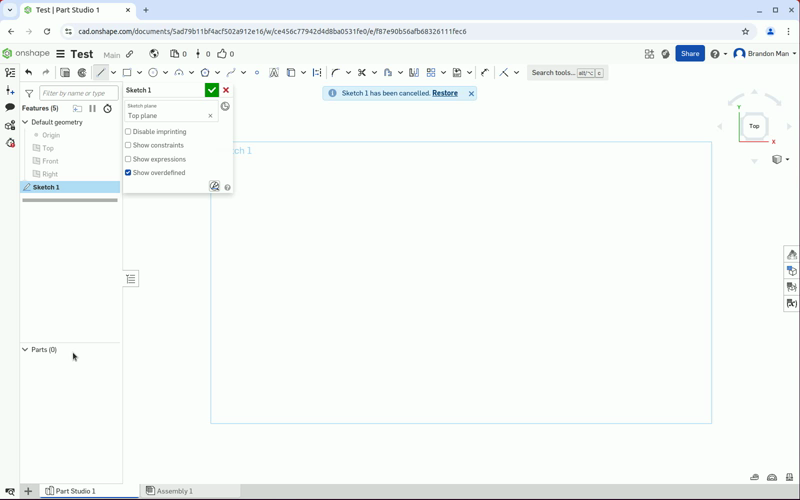
key_down(shift)
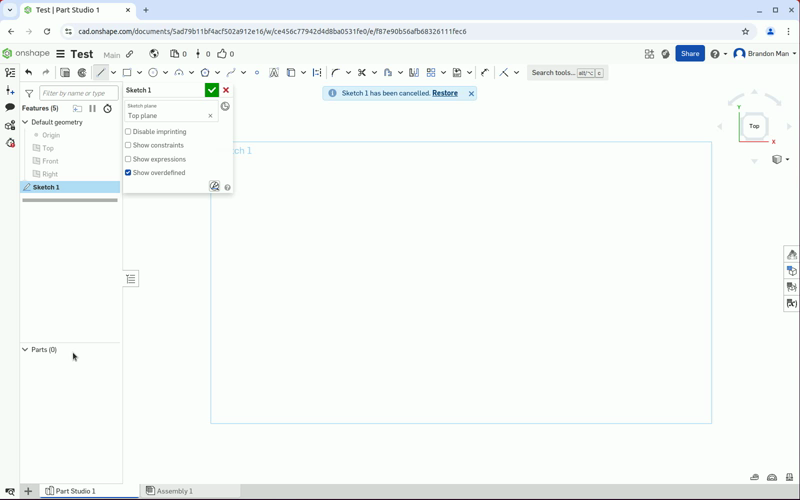
mouse_move(390, 245)
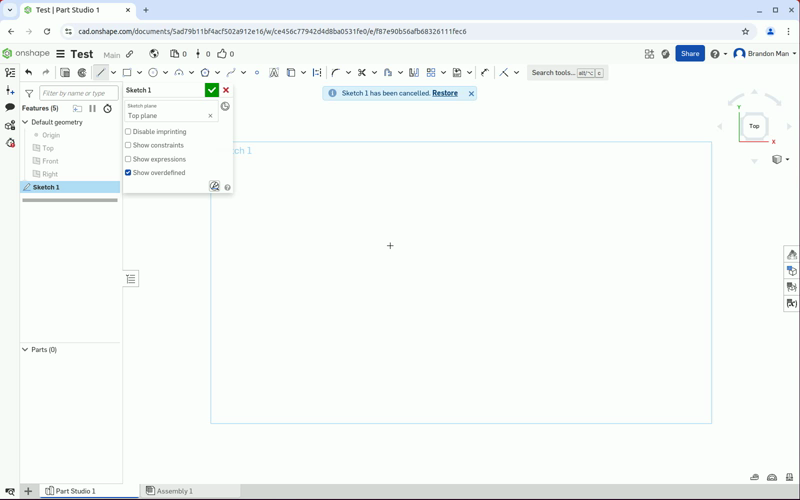
click(390, 245)
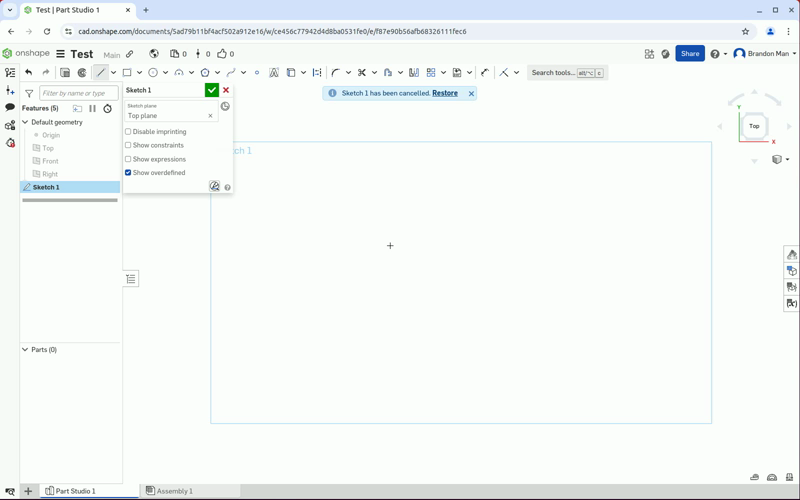
key_up(shift)
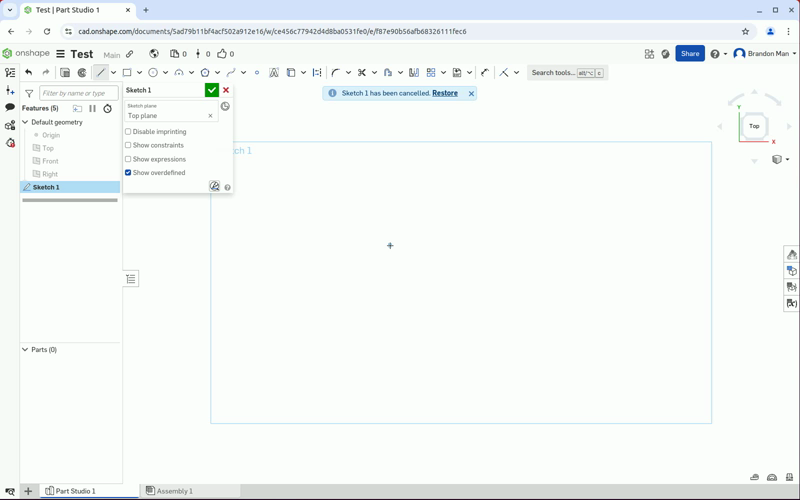
key_down(shift)
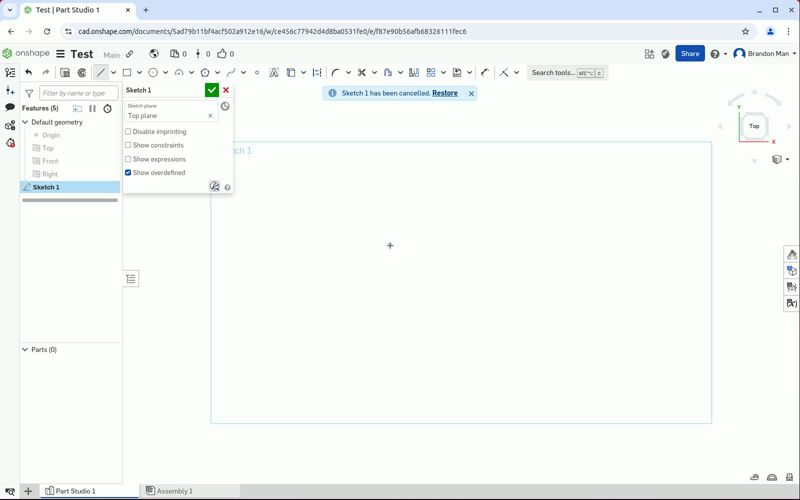
mouse_move(465, 245)
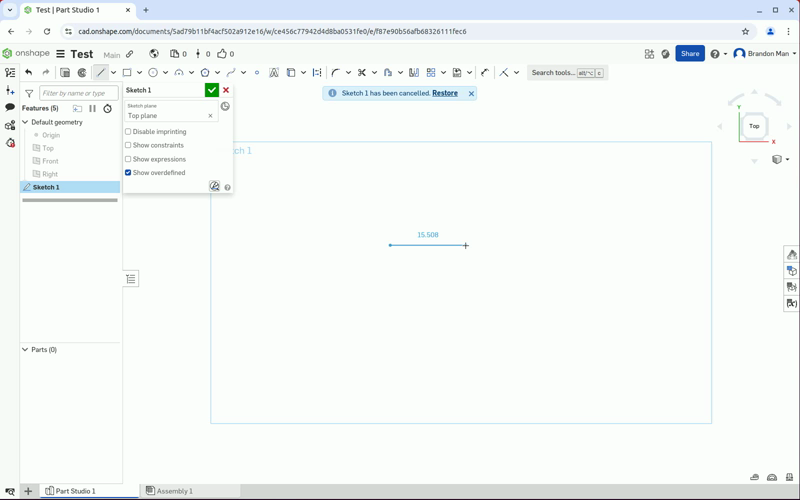
click(465, 245)
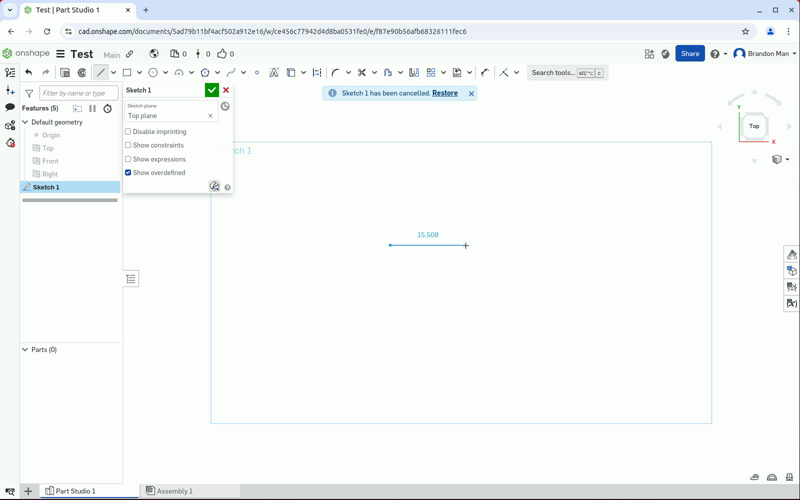
key_up(shift)
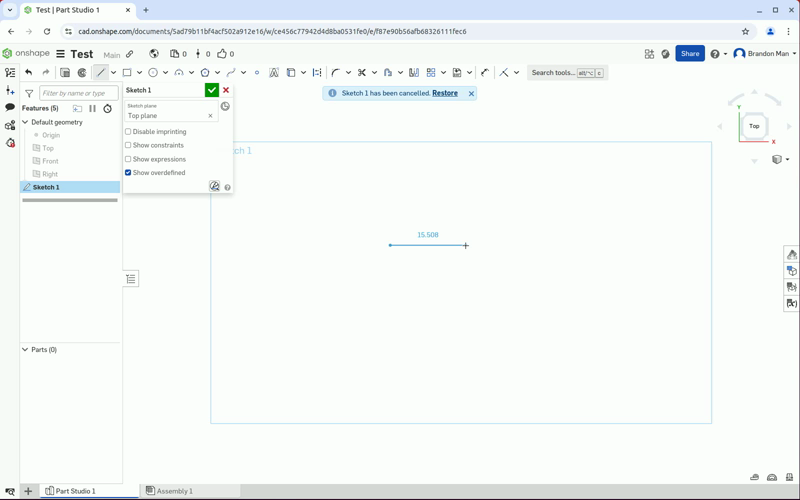
key_down(shift)
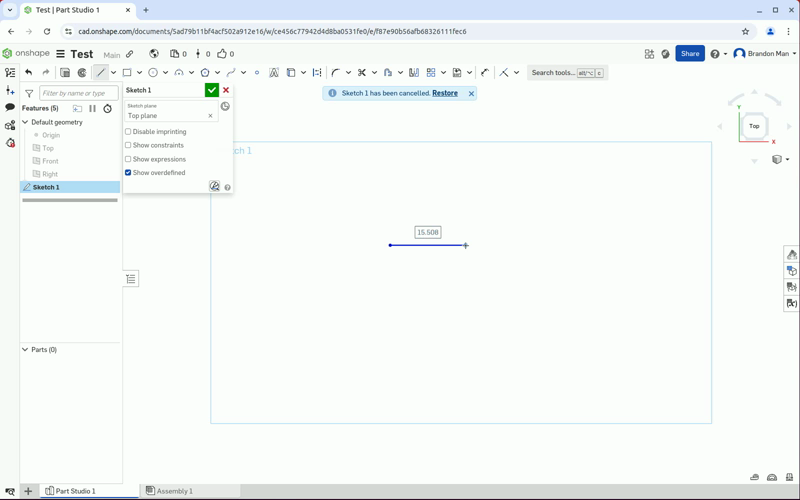
mouse_move(495, 245)
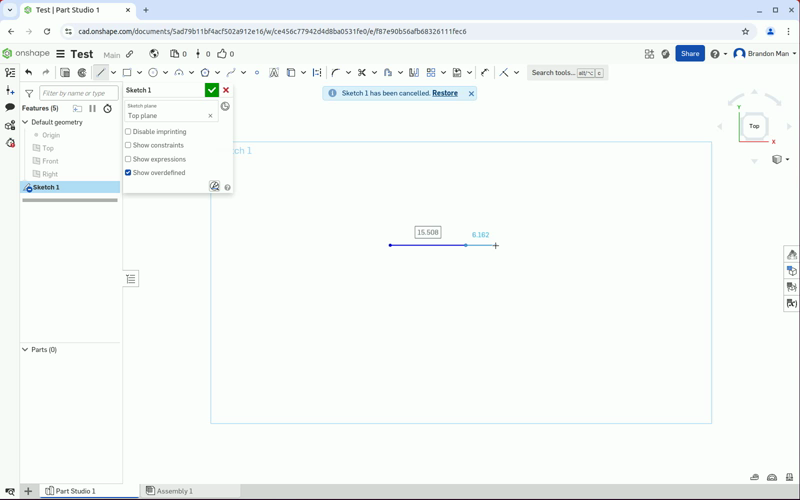
mouse_move(465, 219)
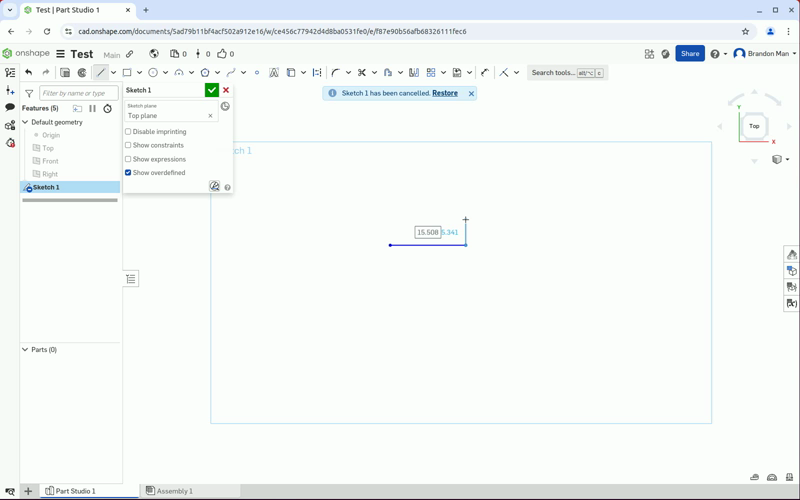
click(465, 219)
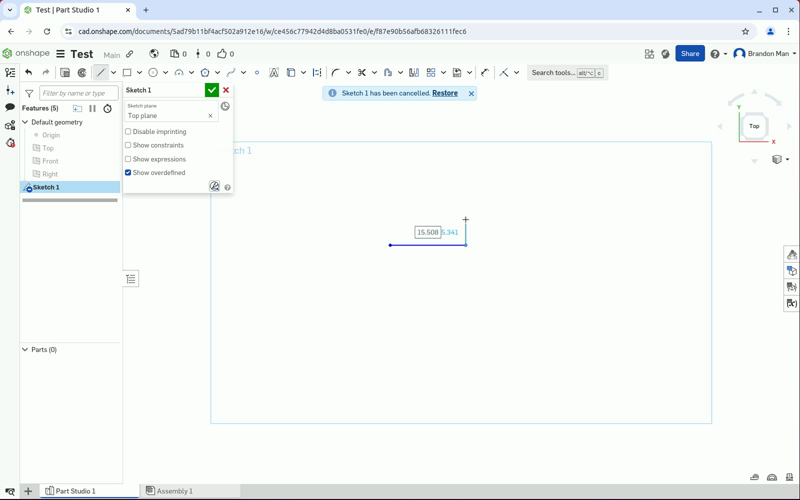
key_up(shift)
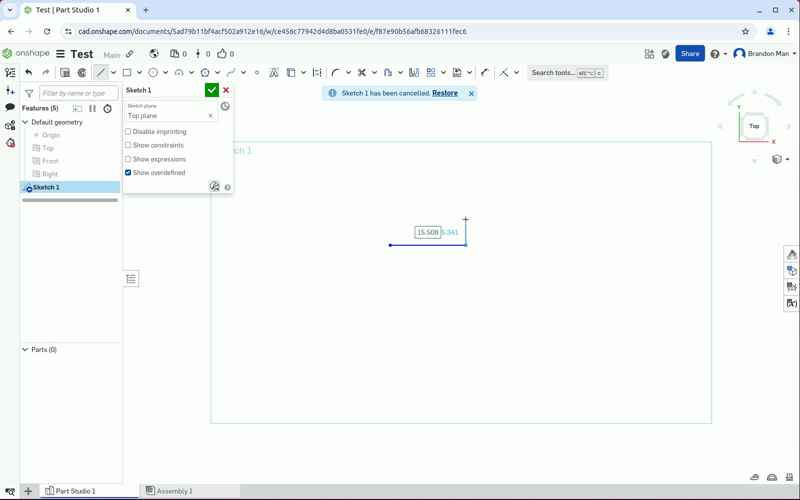
key_down(shift)
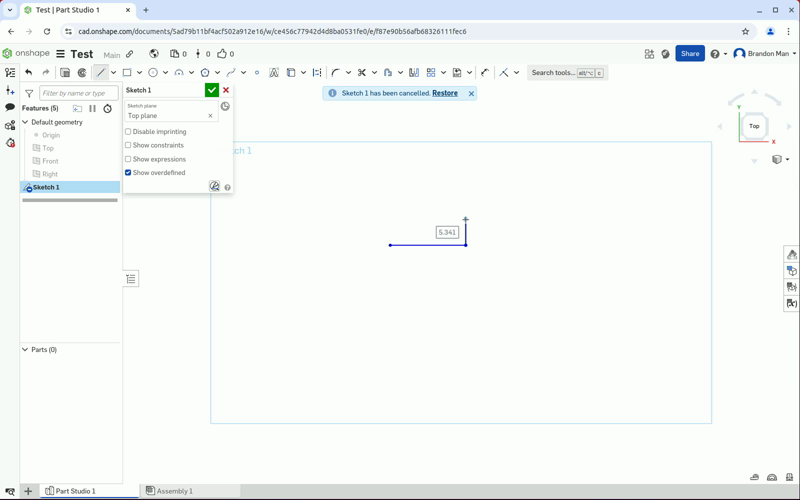
mouse_move(495, 219)
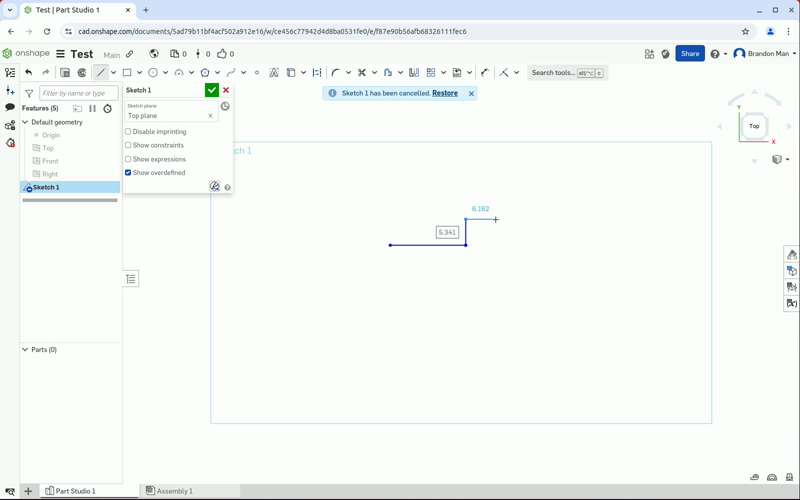
mouse_move(451, 219)
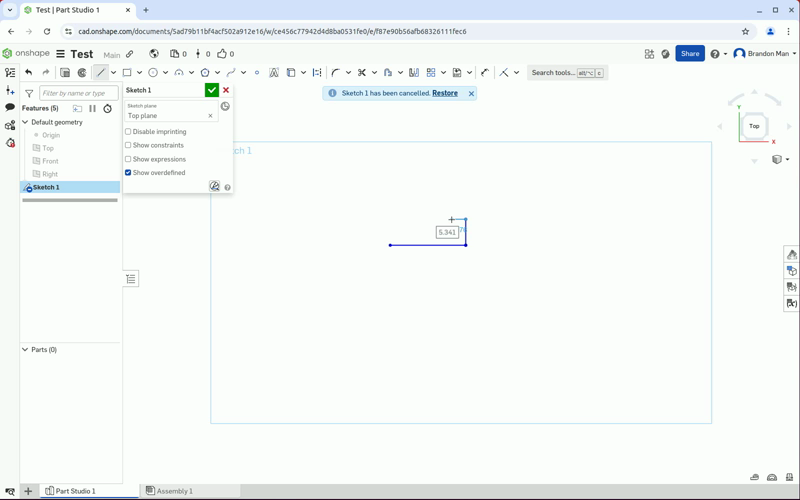
click(451, 219)
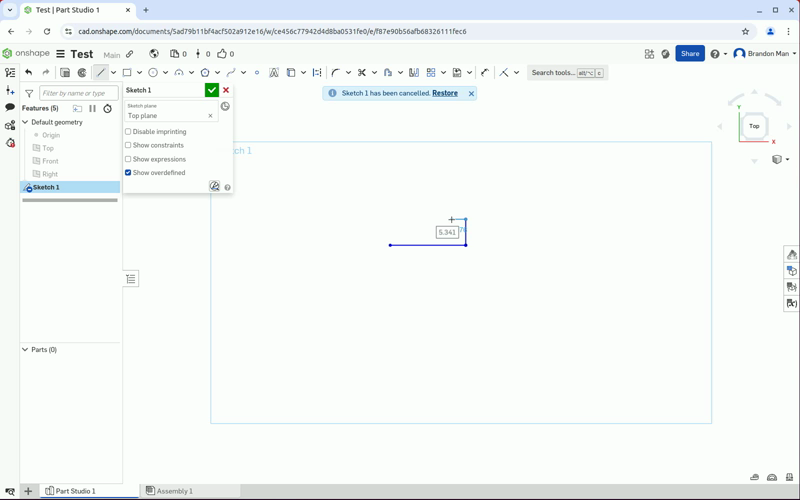
key_up(shift)
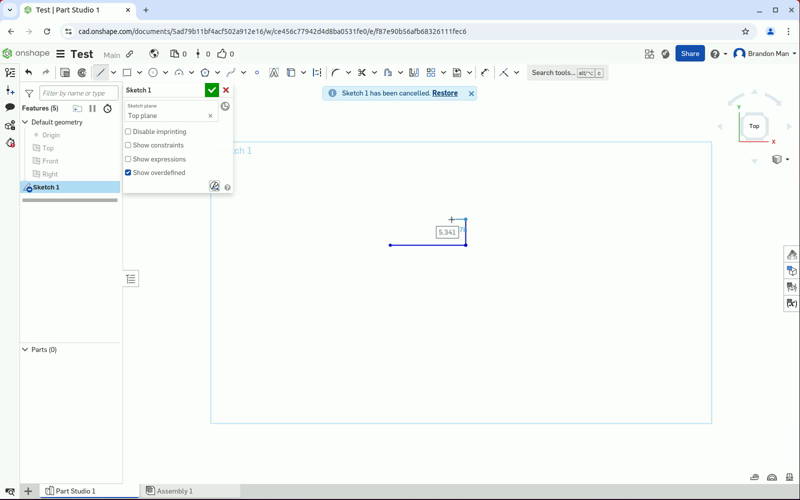
key_down(shift)
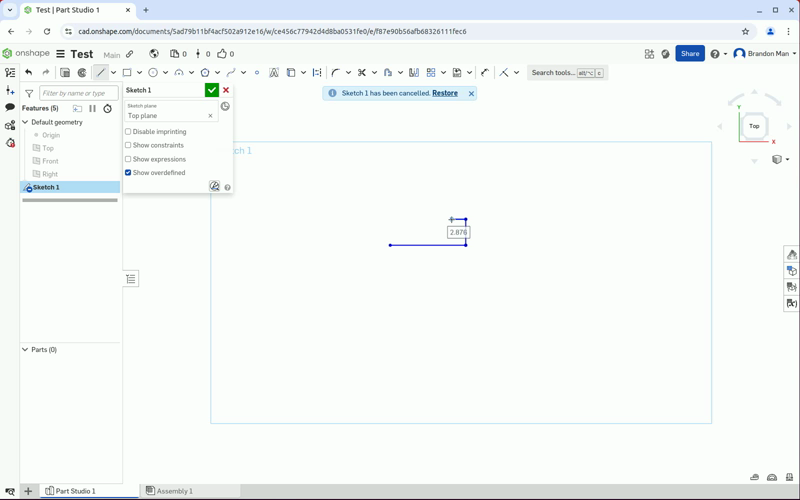
mouse_move(481, 219)
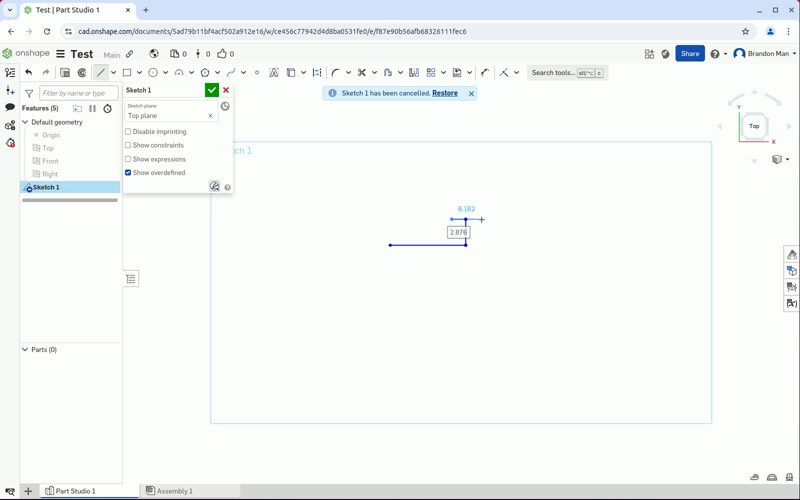
mouse_move(451, 196)
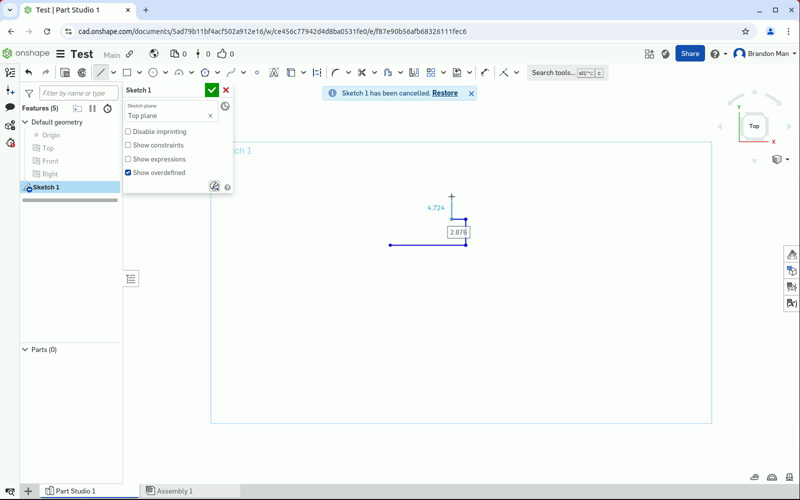
click(451, 196)
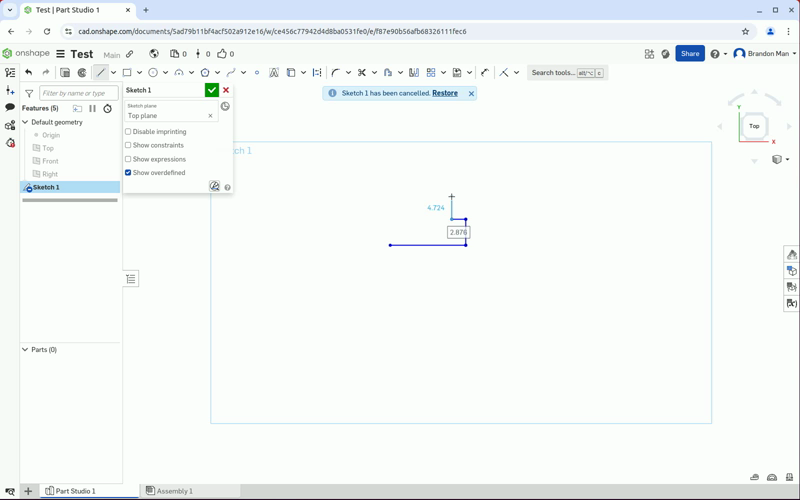
key_up(shift)
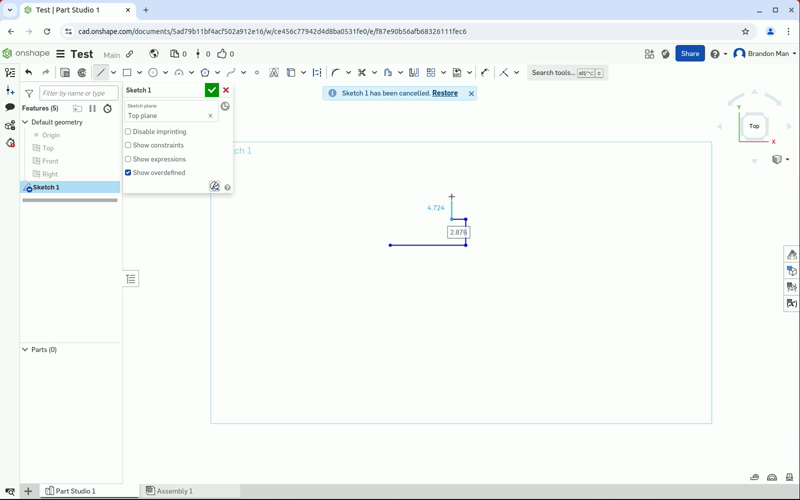
key_down(shift)
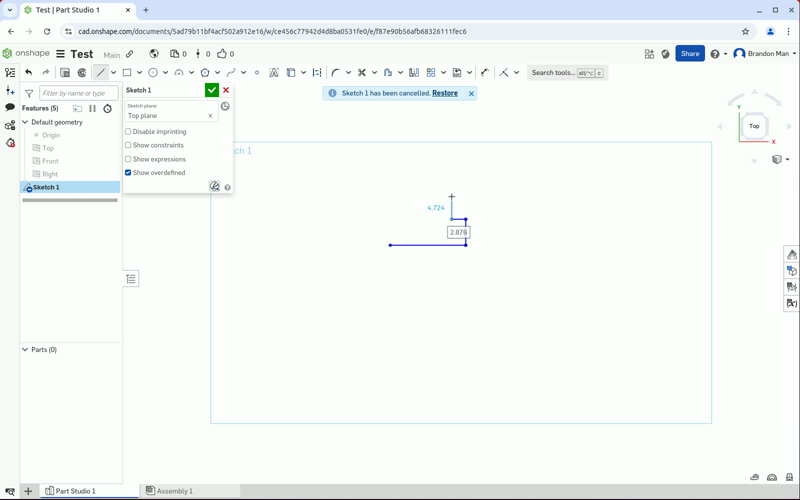
mouse_move(481, 196)
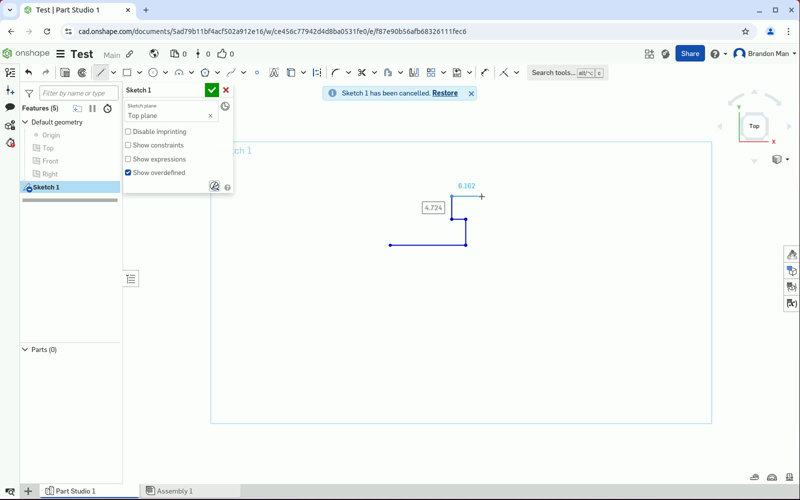
mouse_move(465, 196)
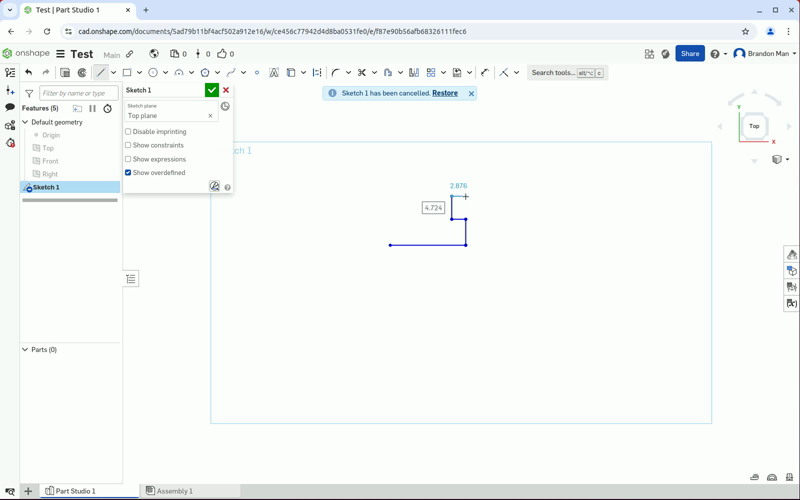
click(465, 196)
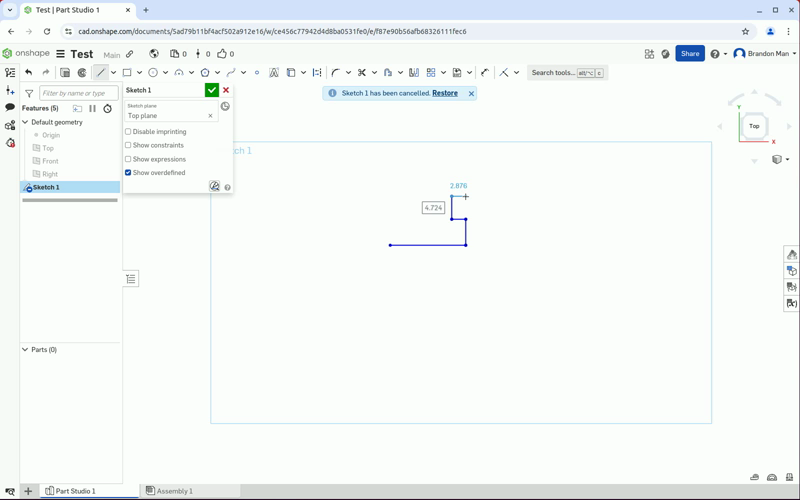
key_up(shift)
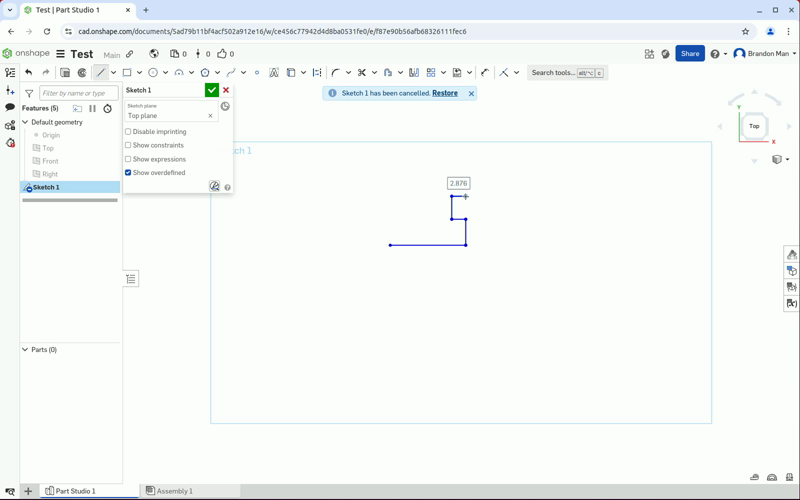
key_down(shift)
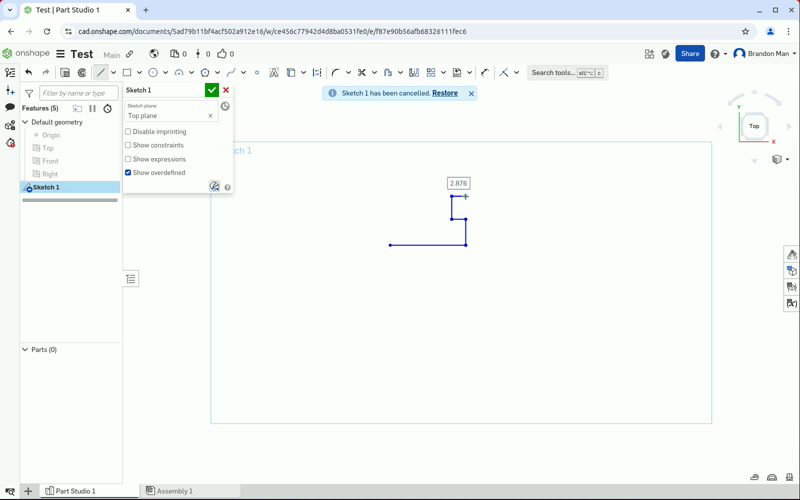
mouse_move(495, 196)
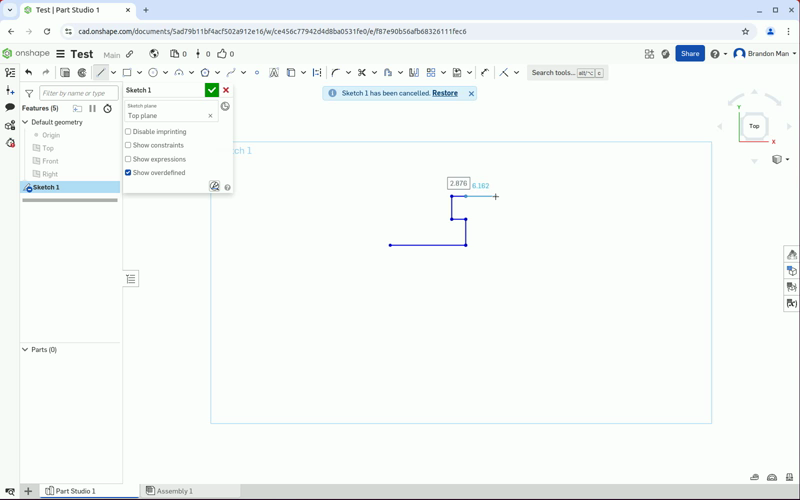
mouse_move(465, 170)
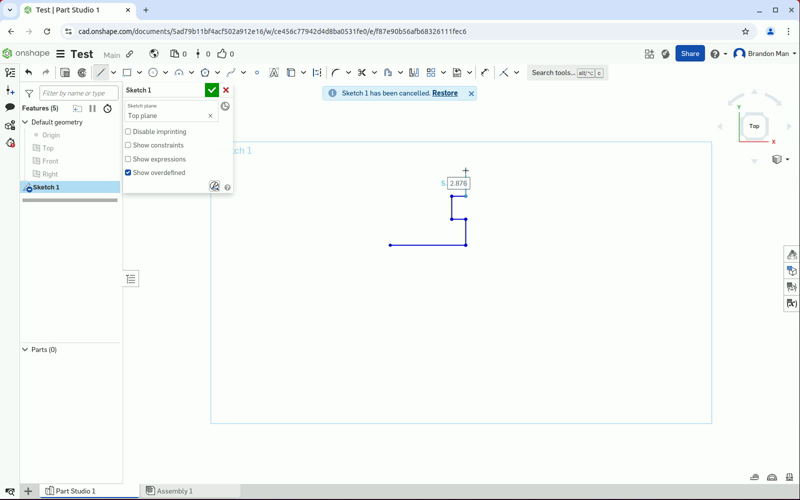
click(465, 170)
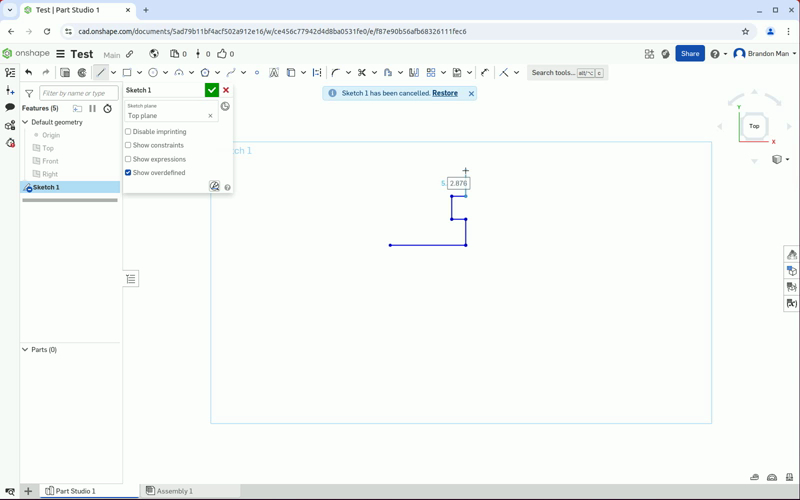
key_up(shift)
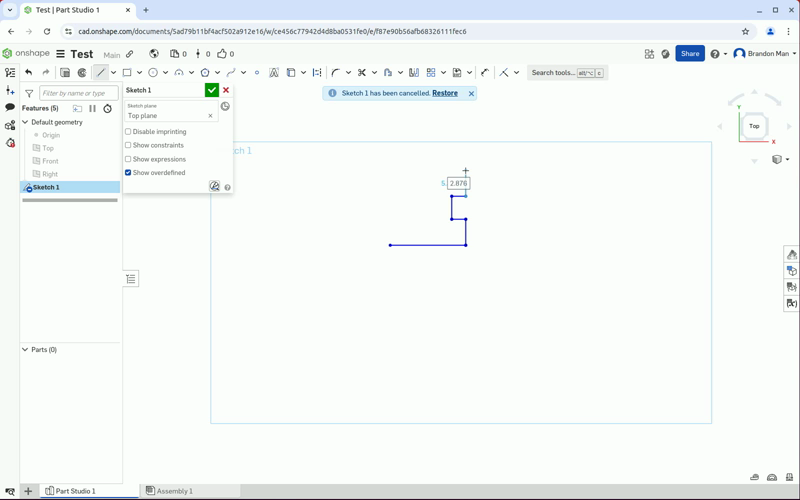
key_down(shift)
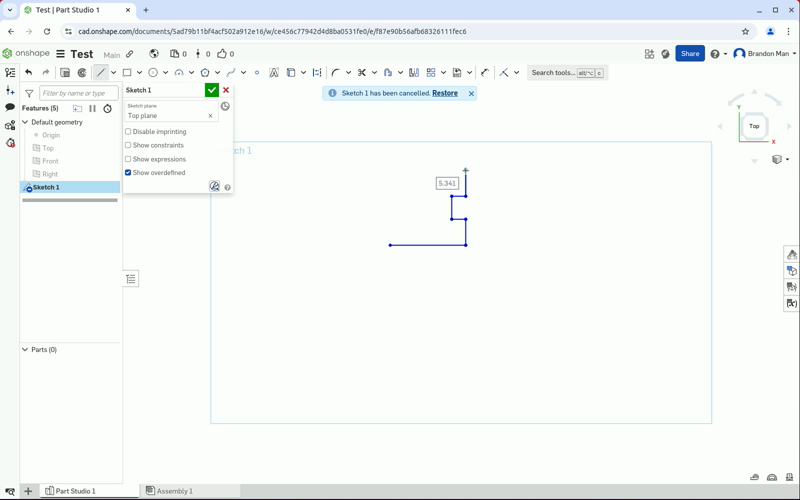
mouse_move(390, 170)
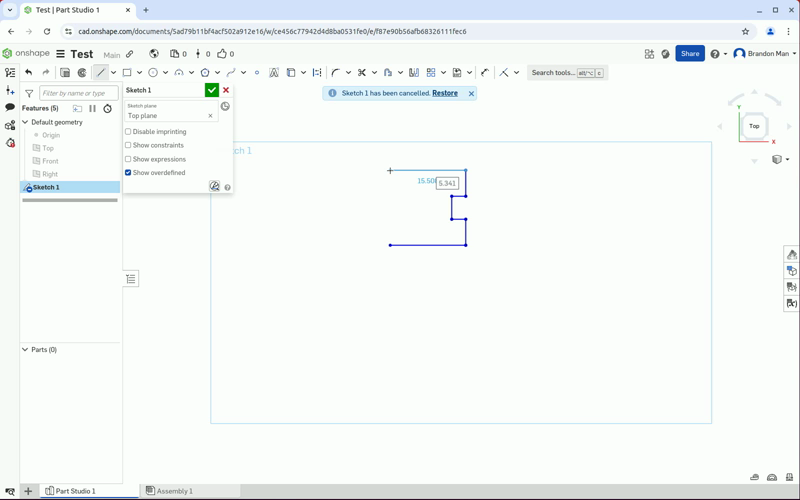
click(390, 170)
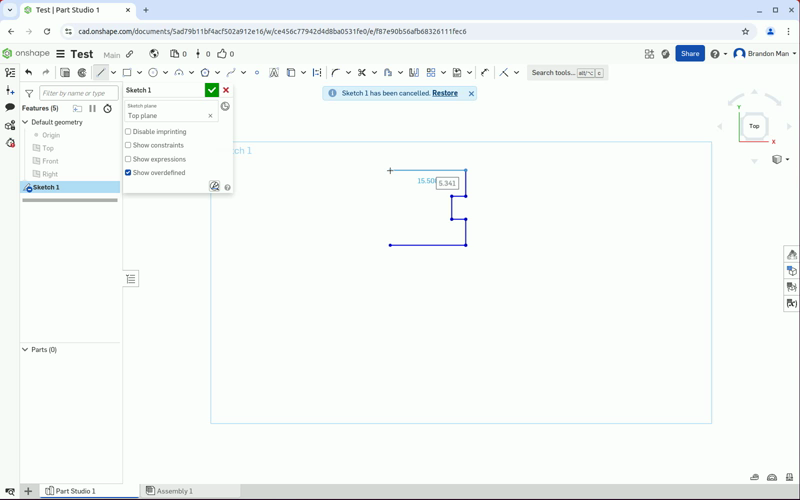
key_up(shift)
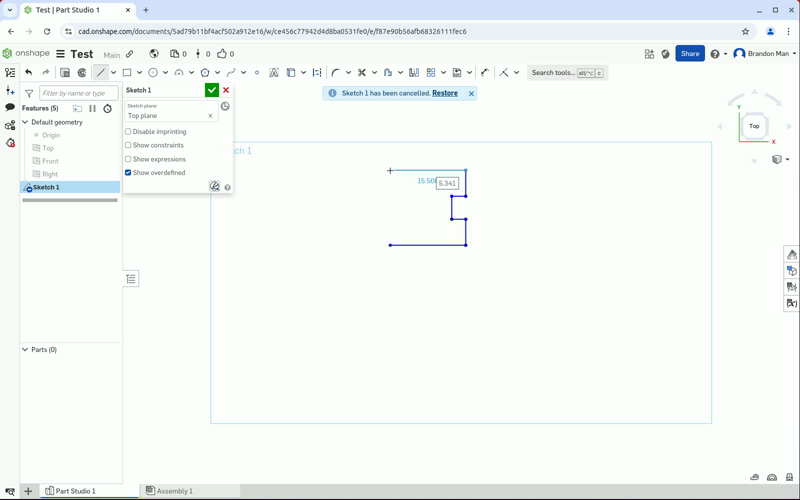
key_down(shift)
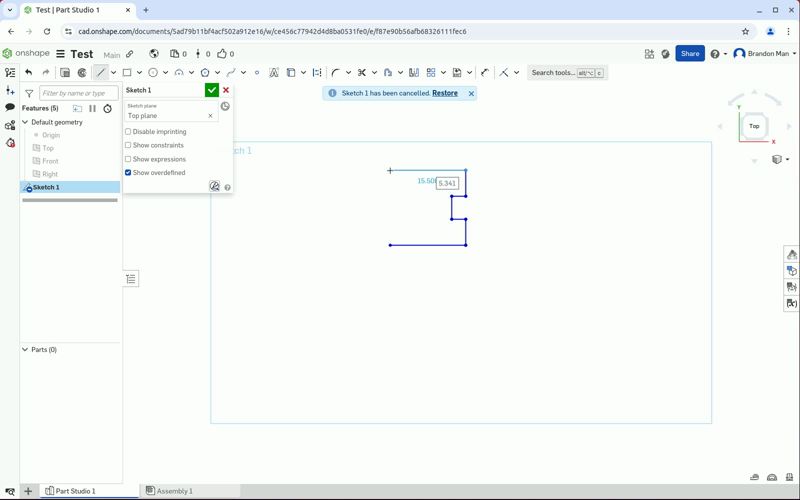
mouse_move(420, 170)
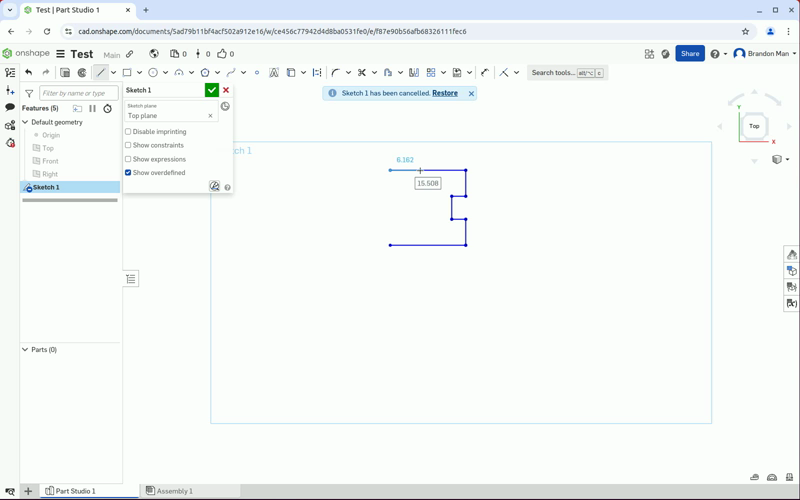
mouse_move(390, 196)
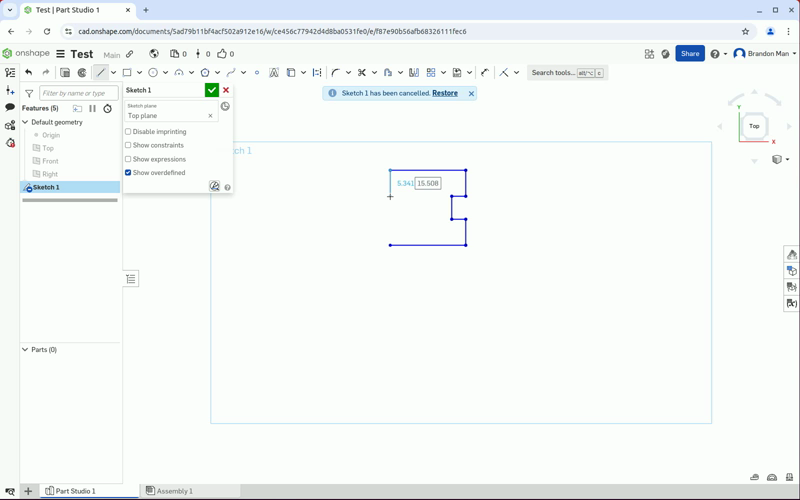
click(390, 196)
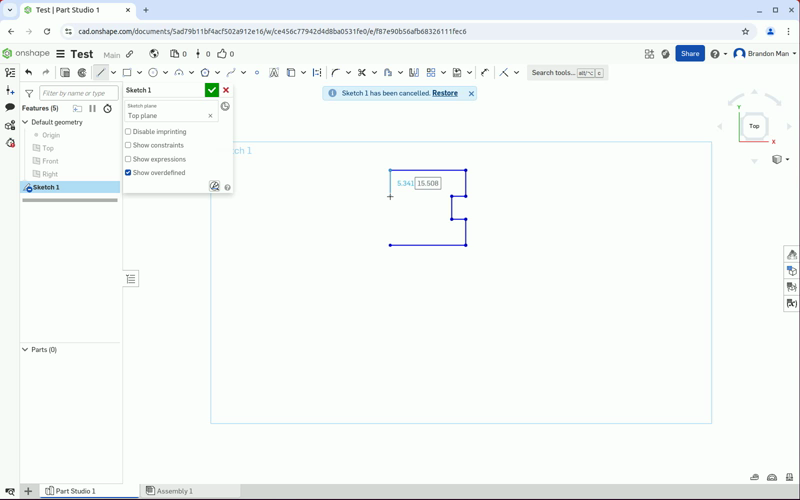
key_up(shift)
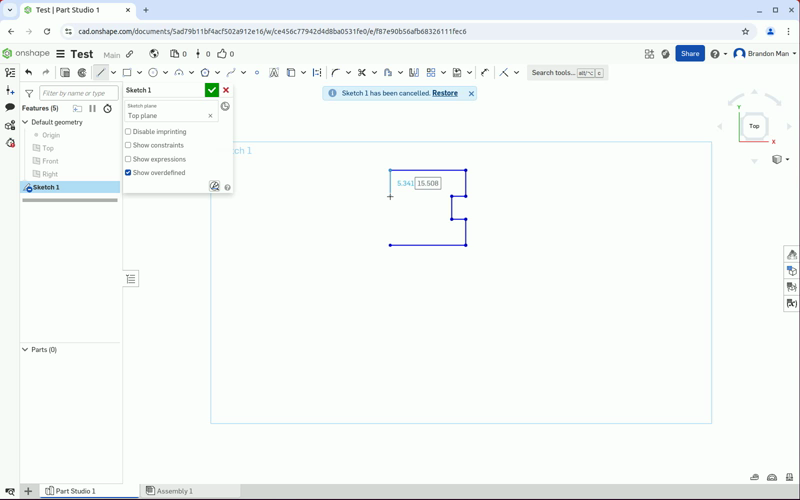
key_down(shift)
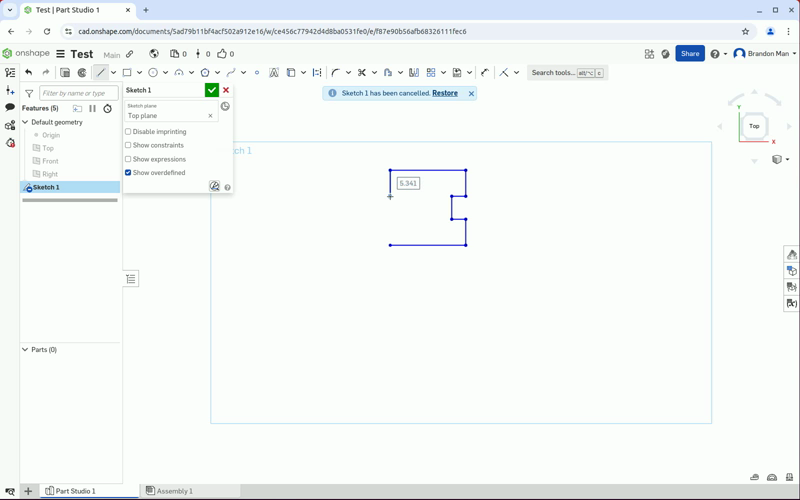
mouse_move(420, 196)
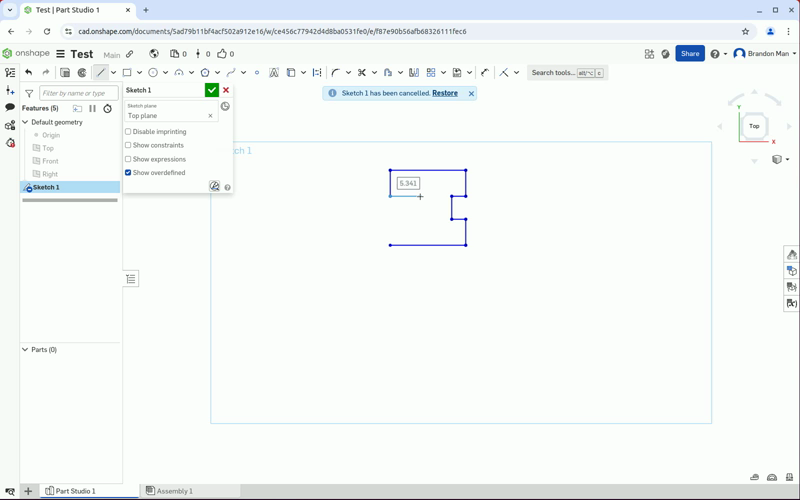
mouse_move(404, 196)
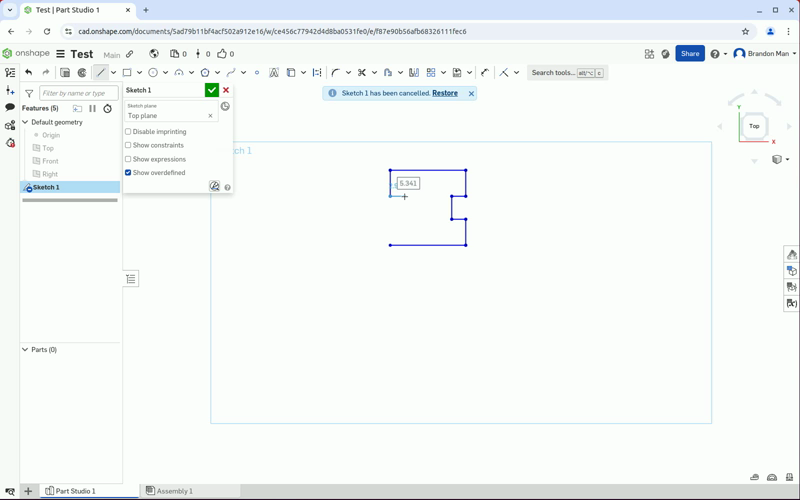
click(404, 196)
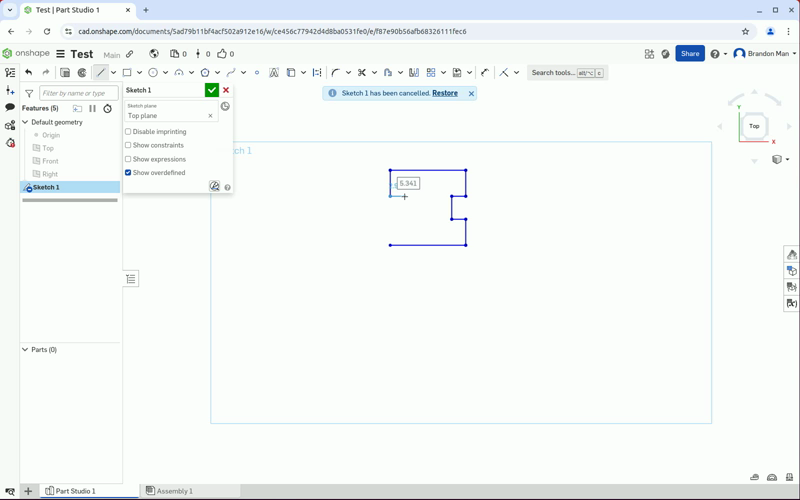
key_up(shift)
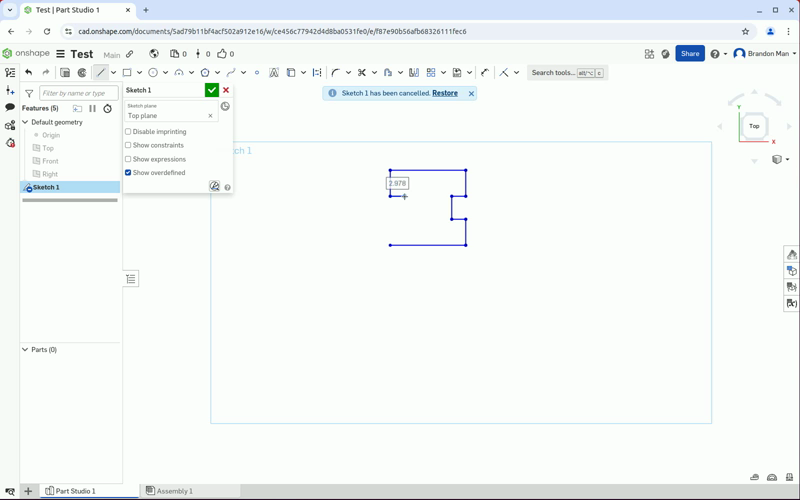
key_down(shift)
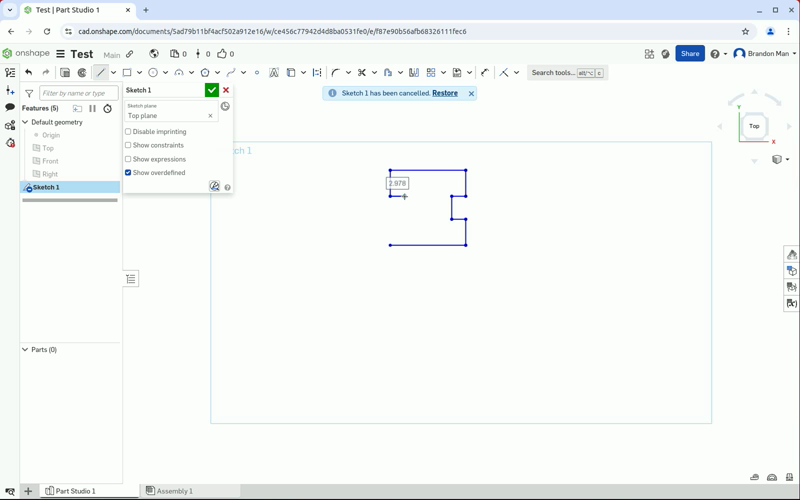
mouse_move(434, 196)
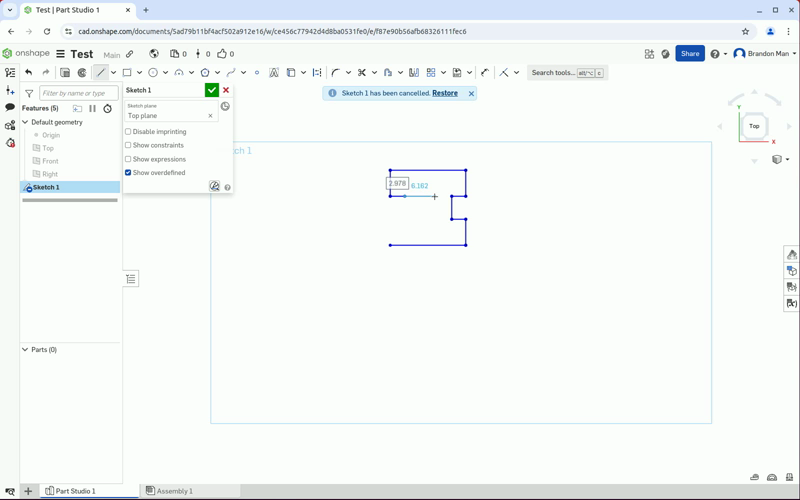
mouse_move(404, 219)
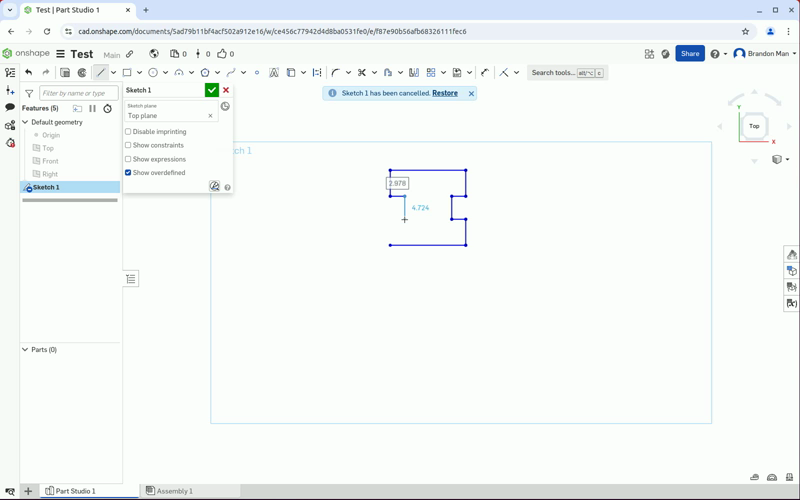
click(404, 219)
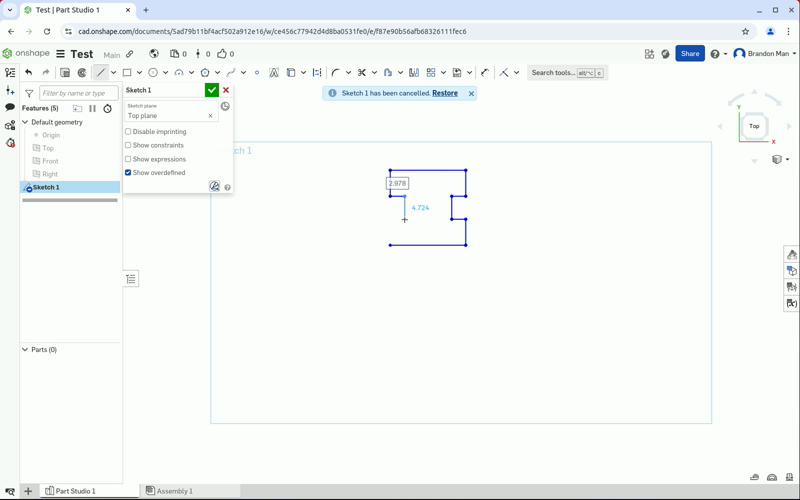
key_up(shift)
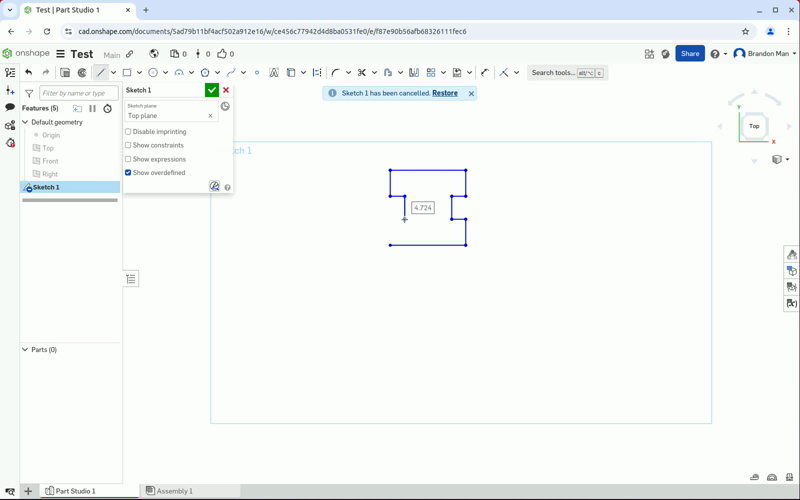
key_down(shift)
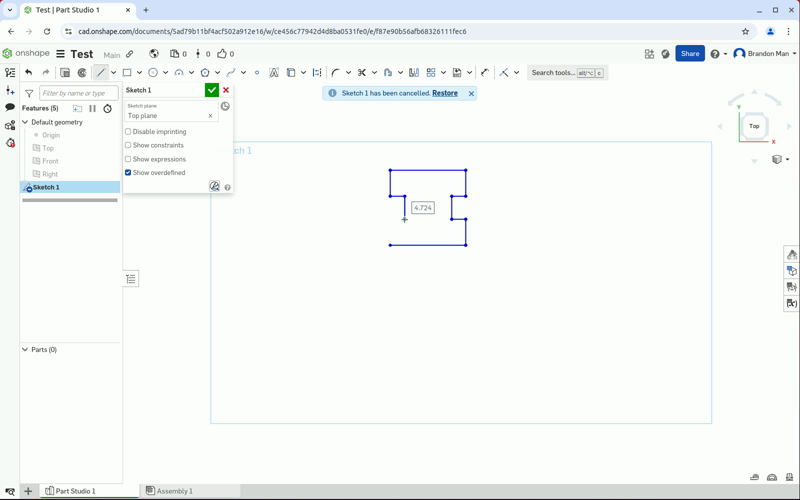
mouse_move(434, 219)
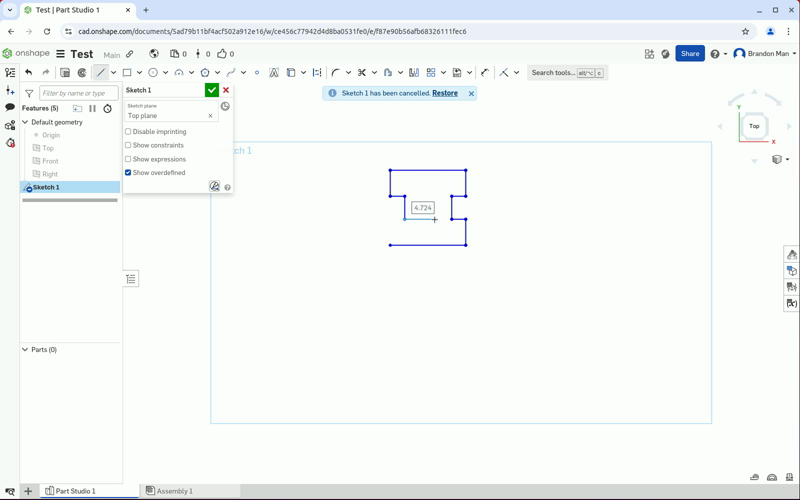
mouse_move(390, 219)
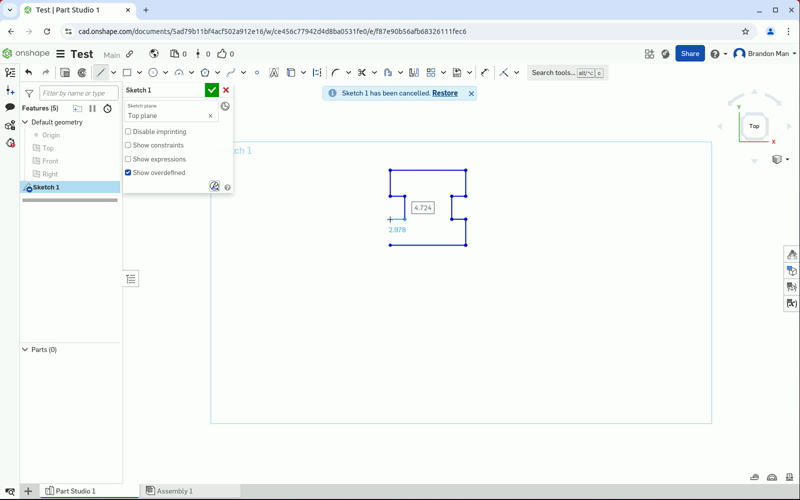
click(390, 219)
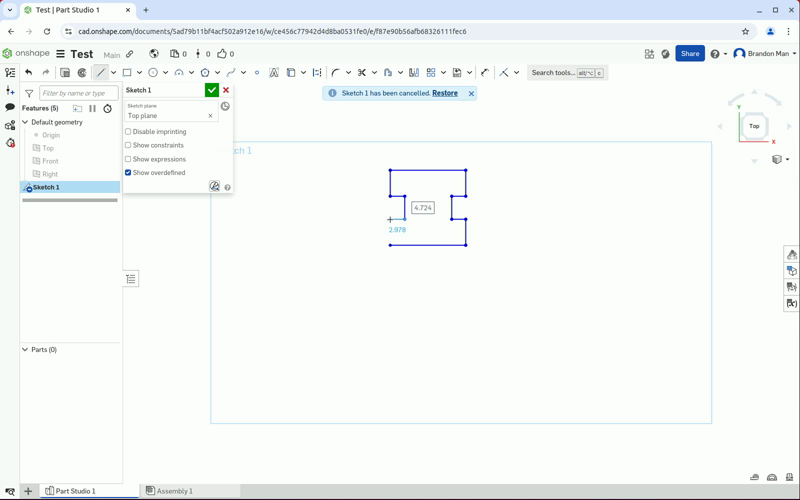
key_up(shift)
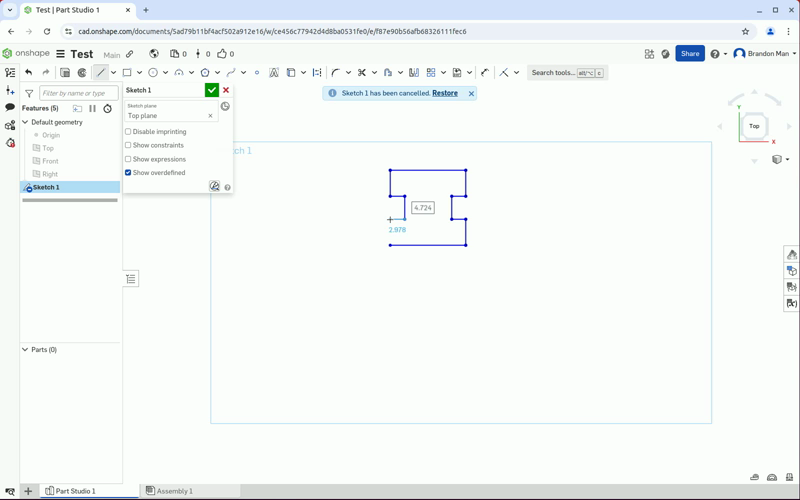
mouse_move(420, 219)
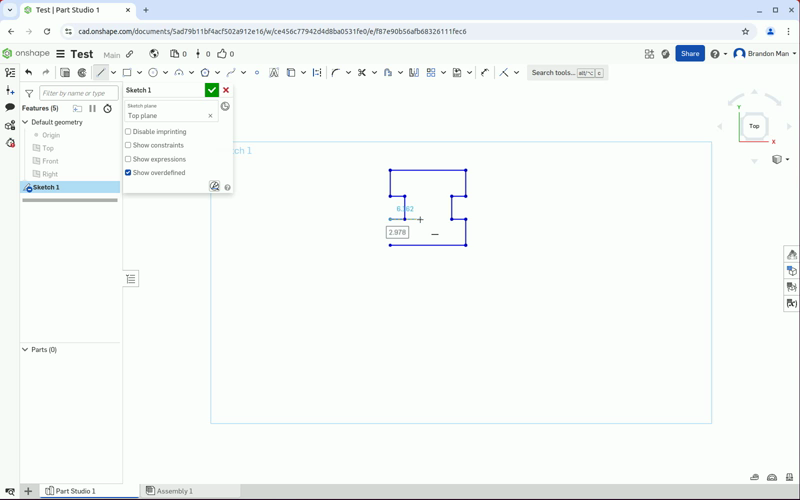
key_down(shift)
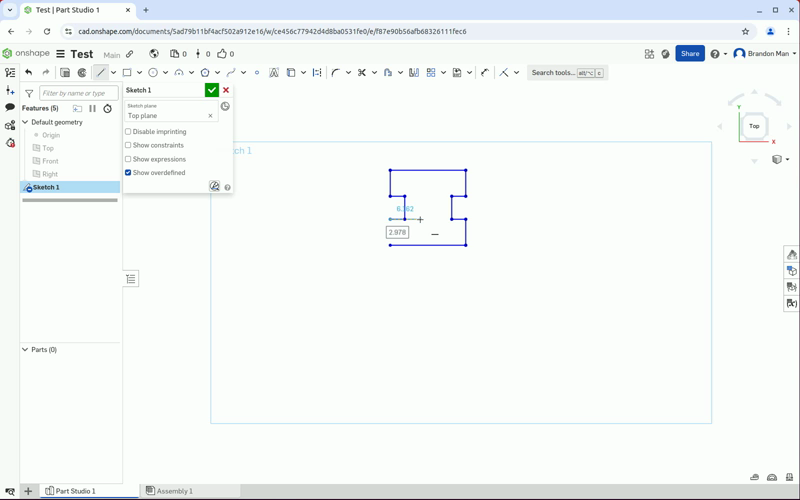
mouse_move(390, 245)
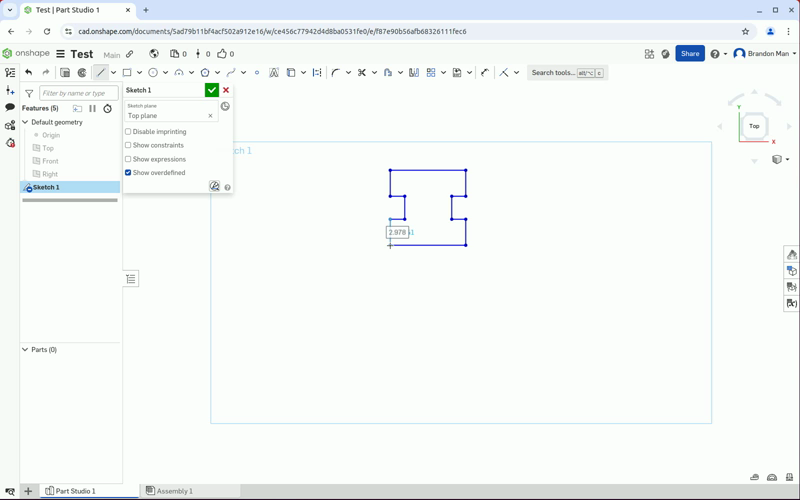
key_up(shift)
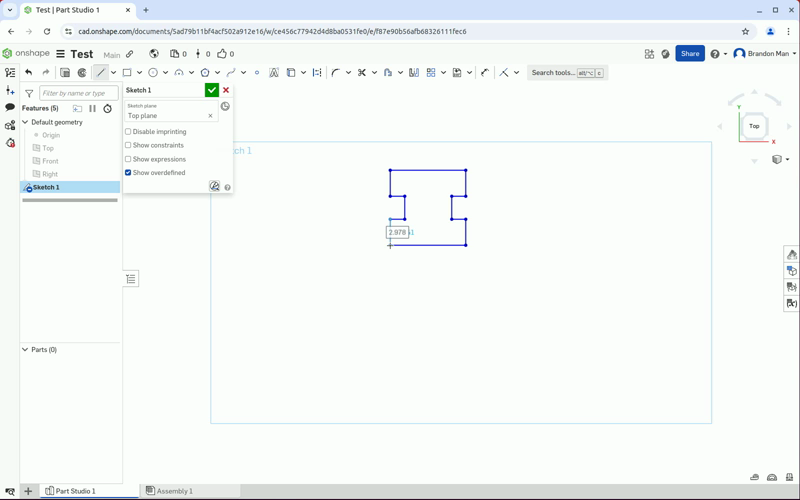
click(390, 245)
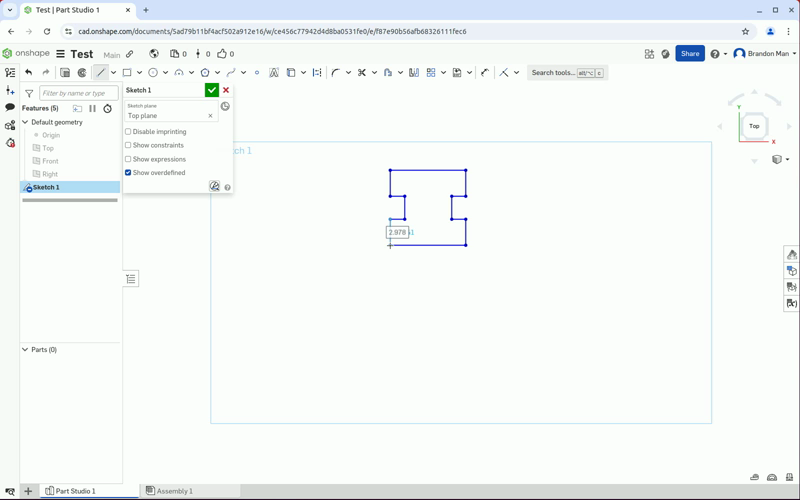
key(esc)
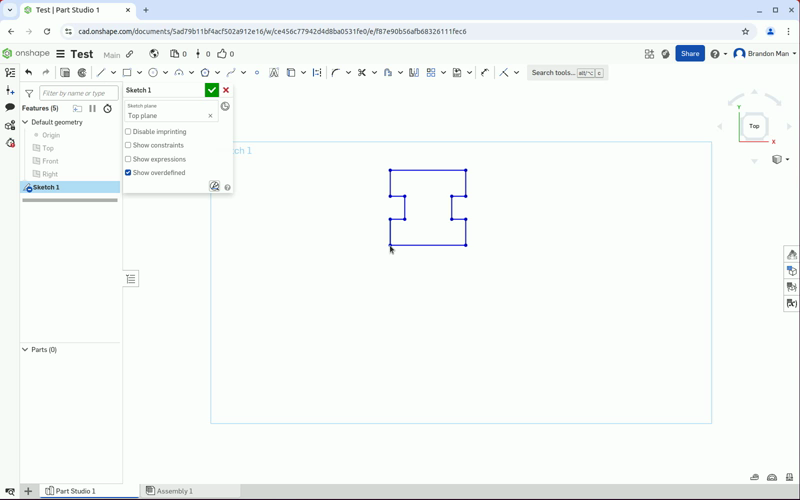
key(c)
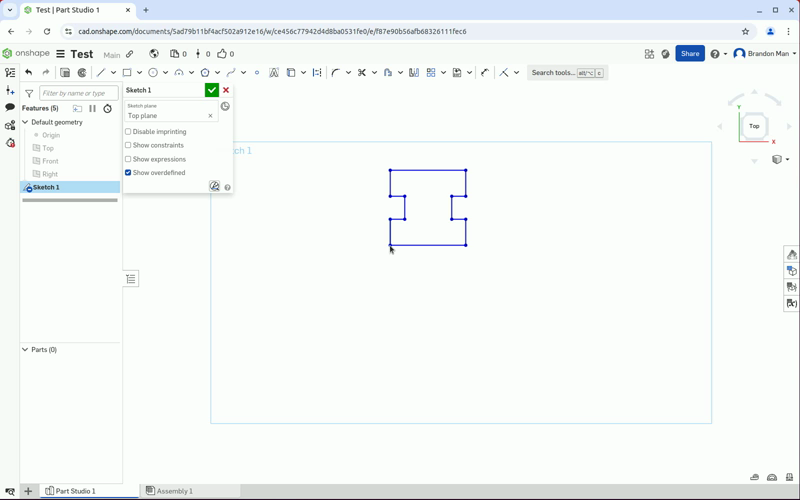
key_down(shift)
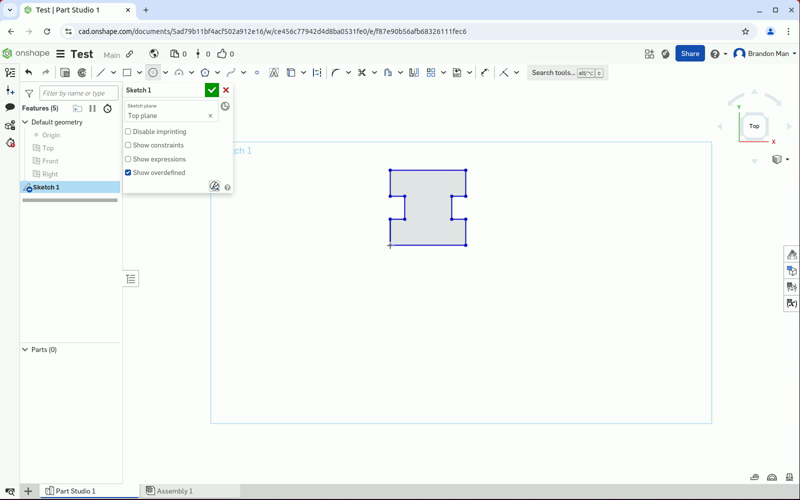
mouse_move(428, 207)
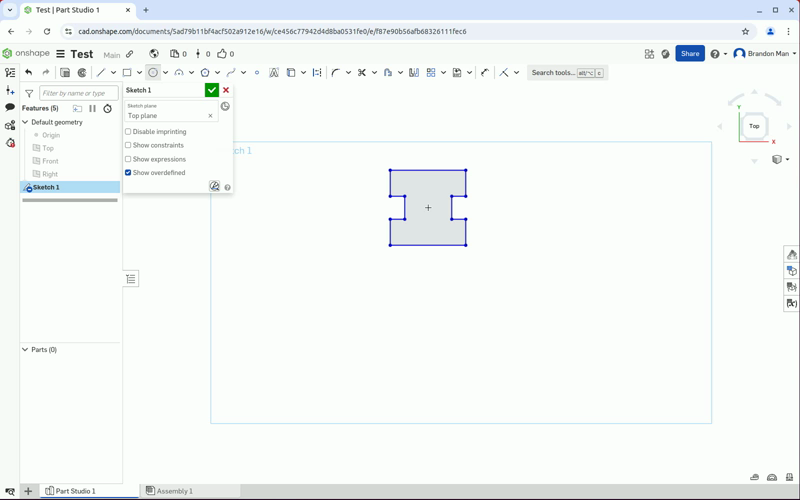
click(428, 207)
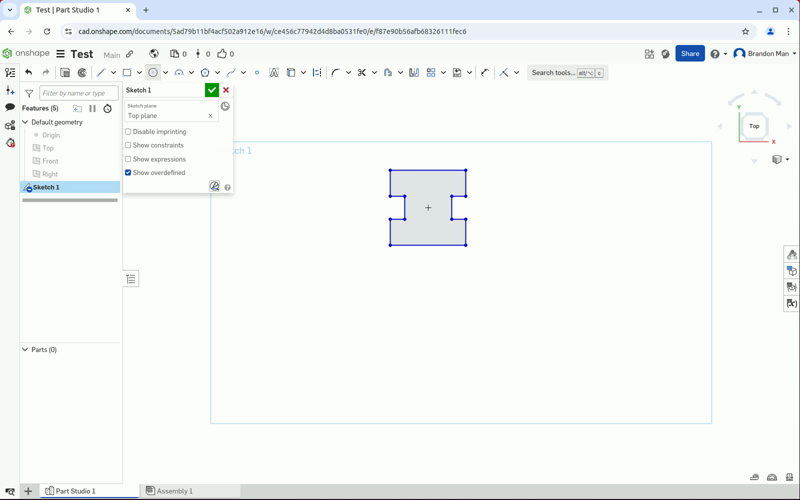
key_up(shift)
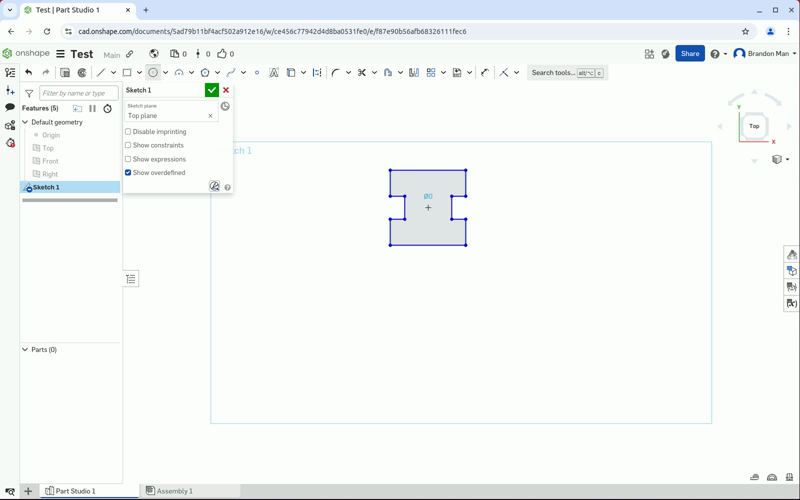
mouse_move(437, 207)
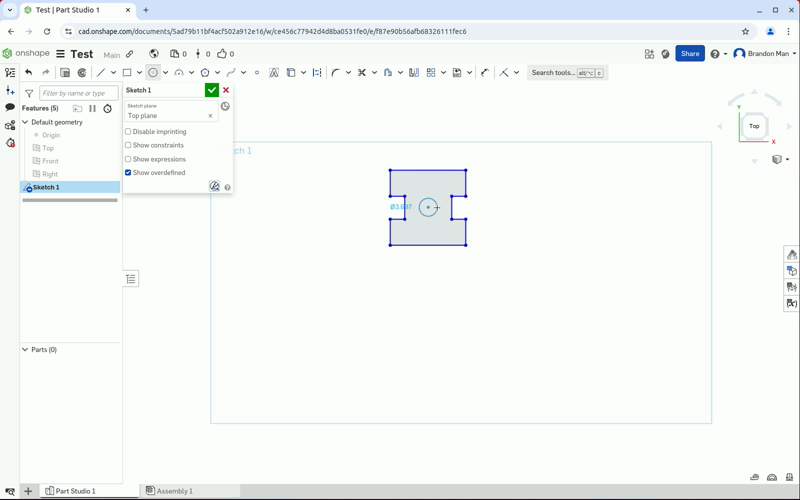
click(437, 207)
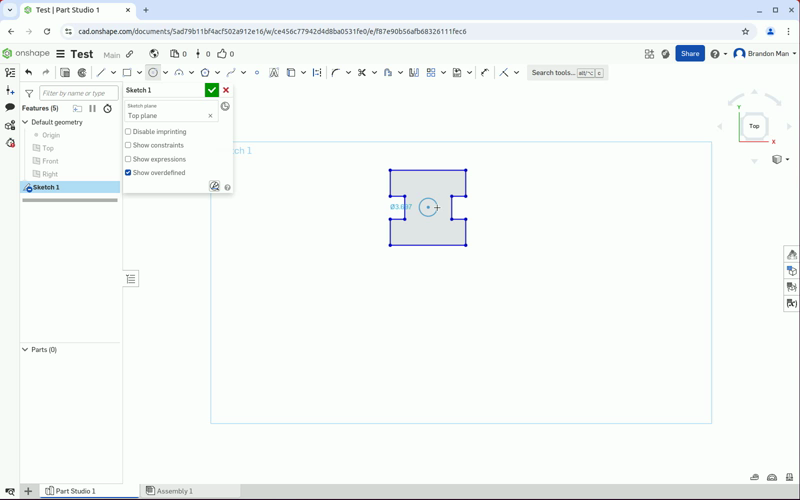
key(esc)
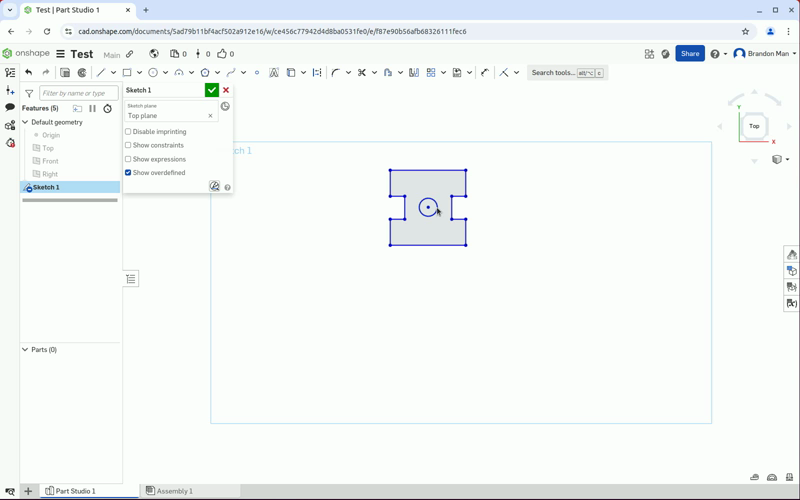
mouse_move(434, 226)
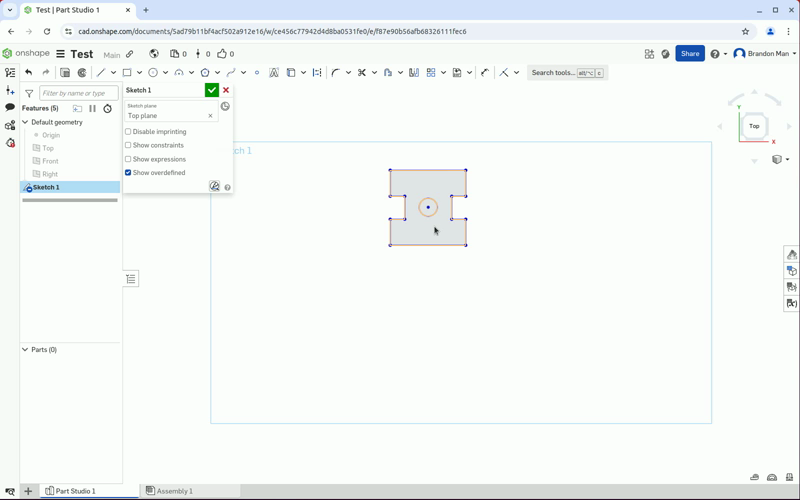
click(434, 226)
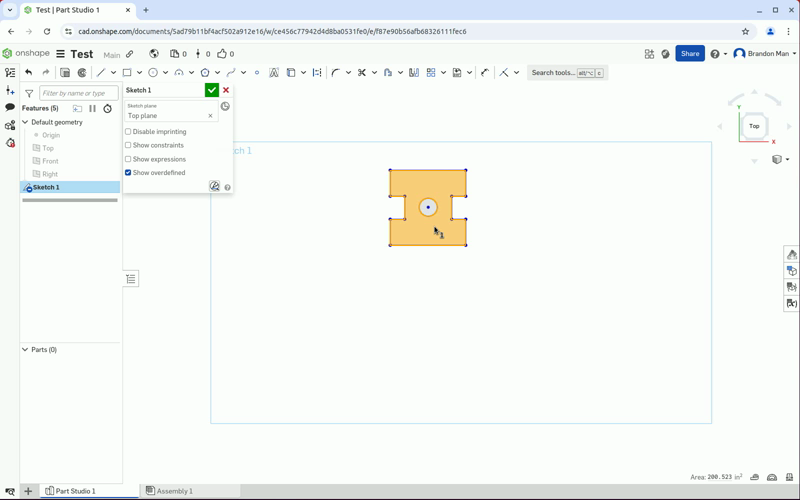
mouse_move(73, 352)
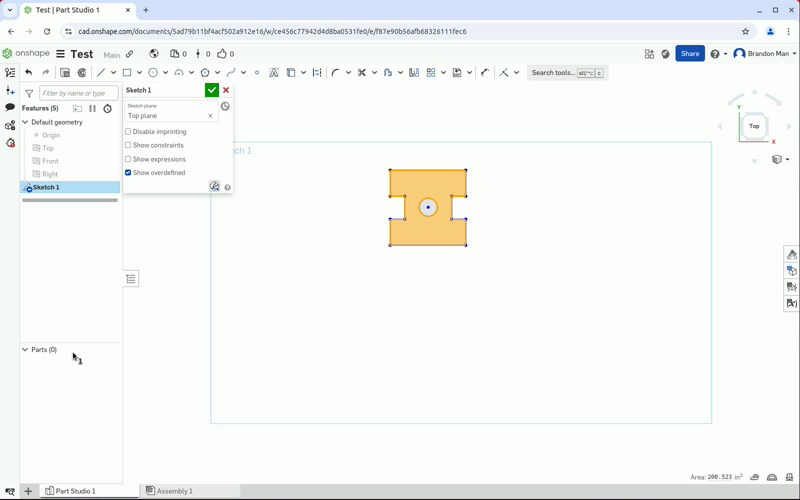
key(shift+y)
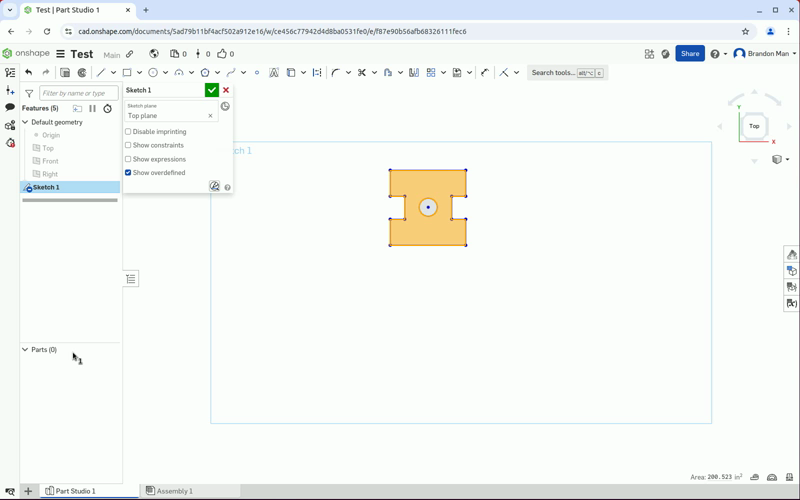
key(shift+e)
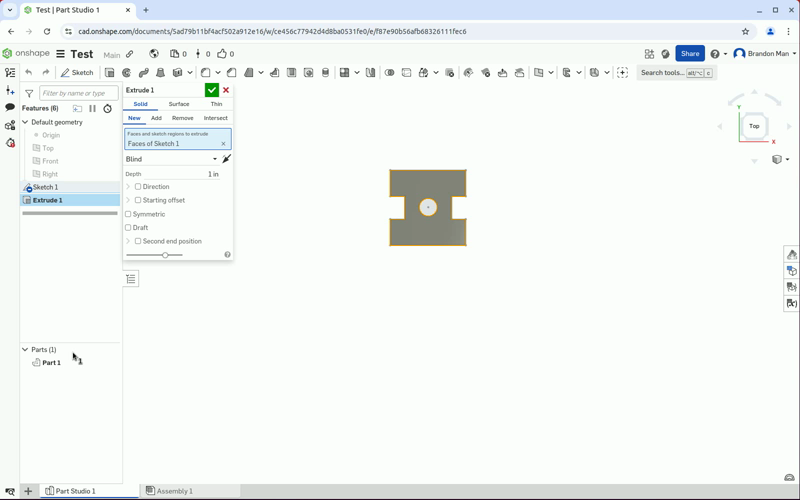
mouse_move(143, 106)
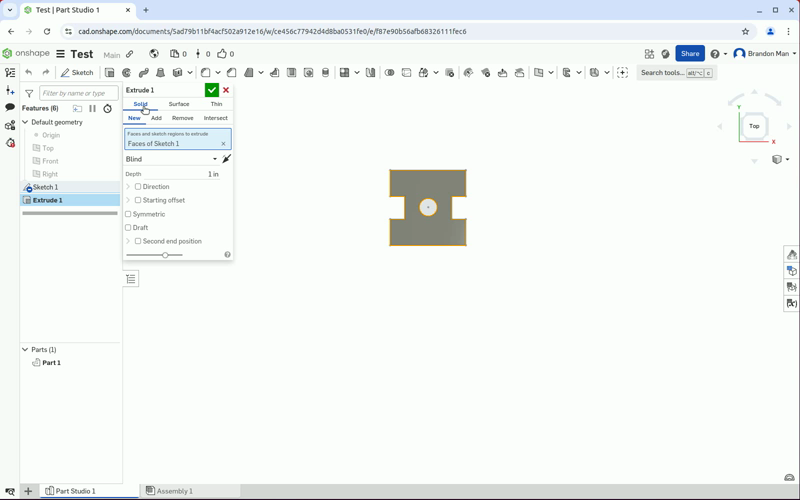
click(143, 106)
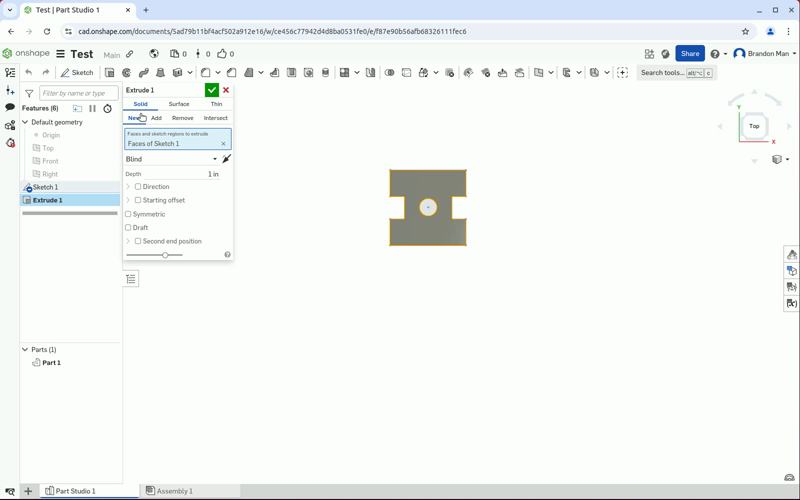
mouse_move(137, 120)
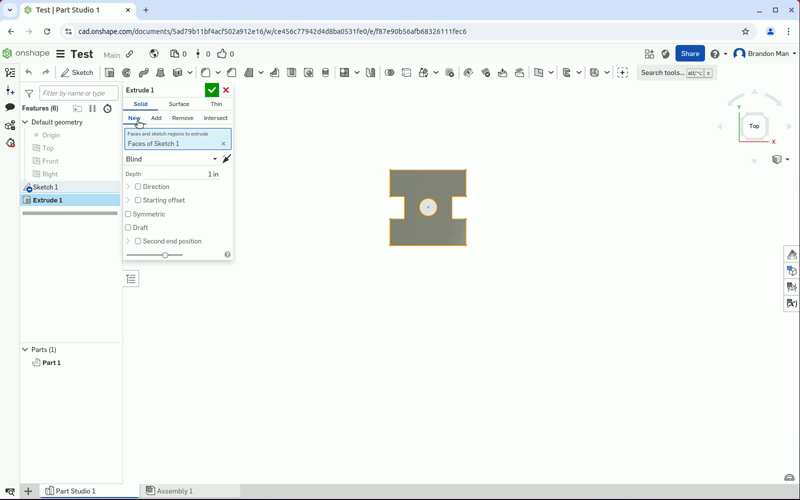
click(137, 120)
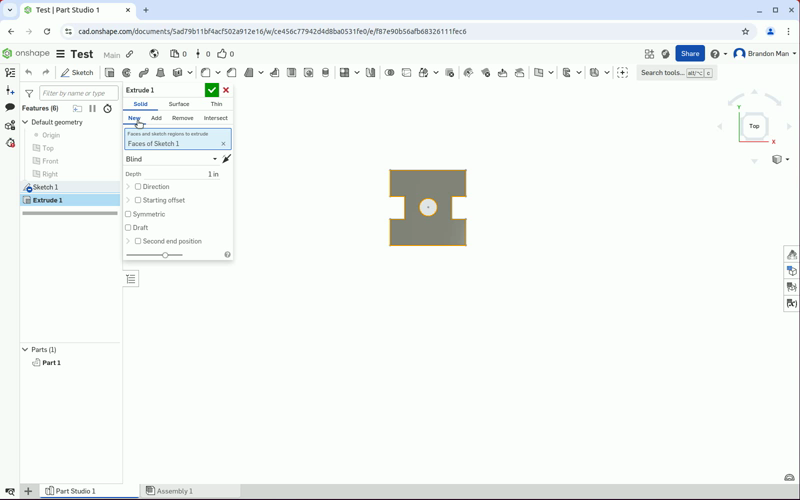
key(tab, 4)
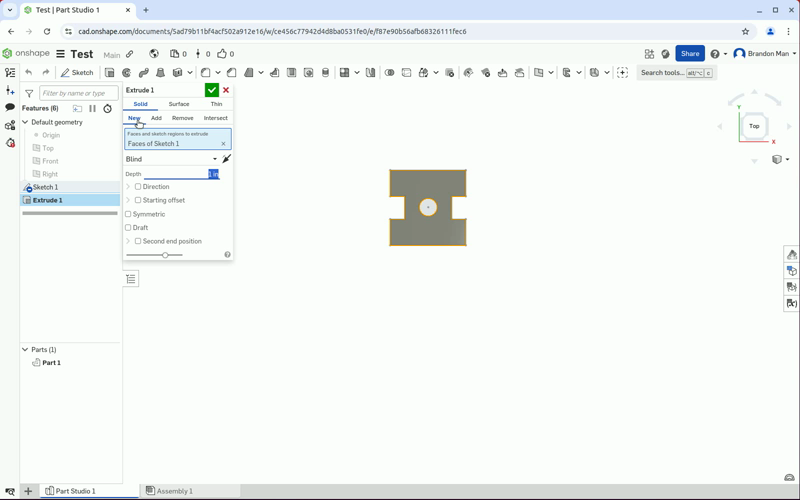
text(3.851)
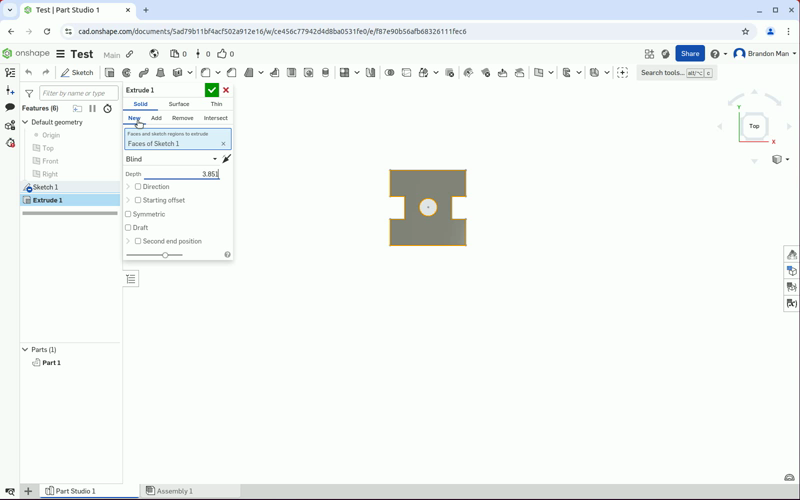
key(enter)
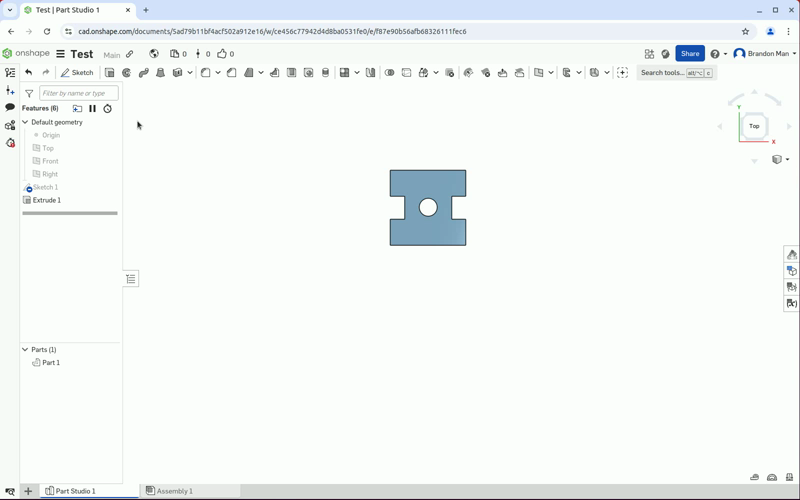
key(shift+h)
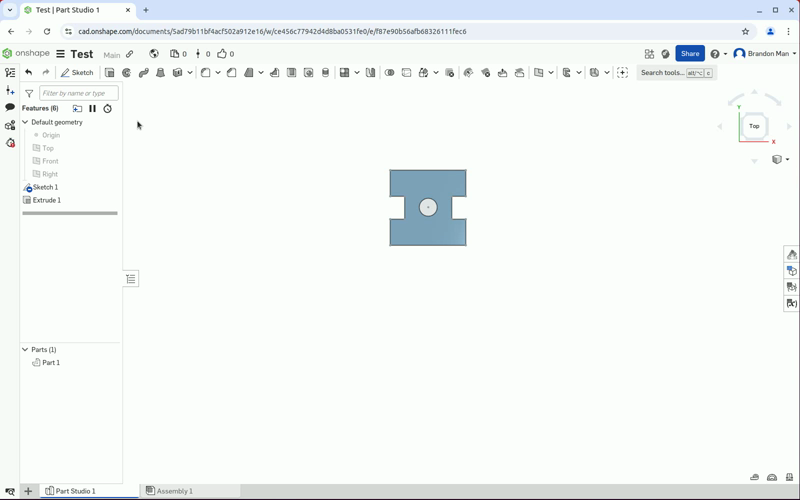
key(shift+h)
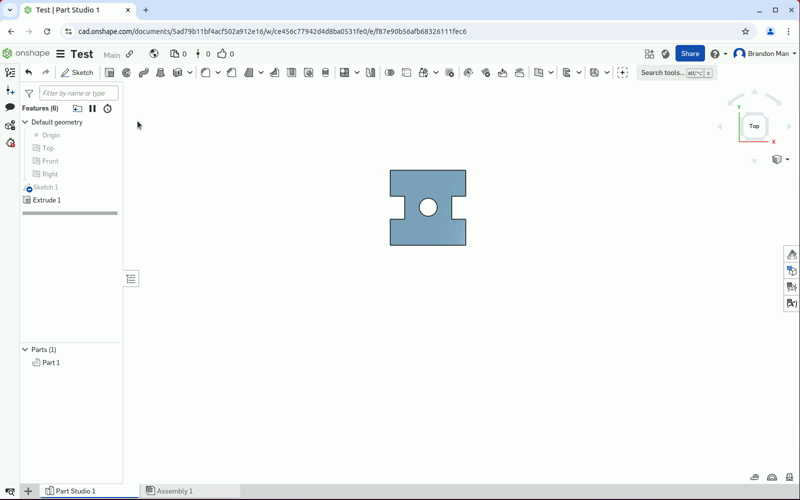
mouse_move(73, 189)
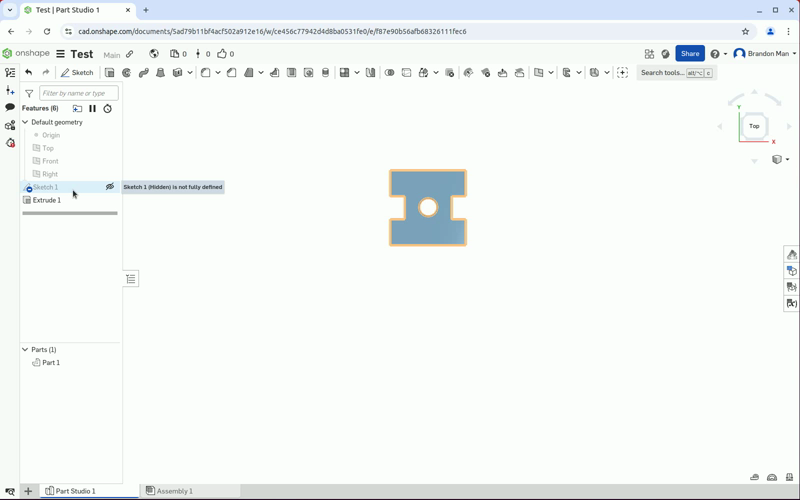
click(73, 189)
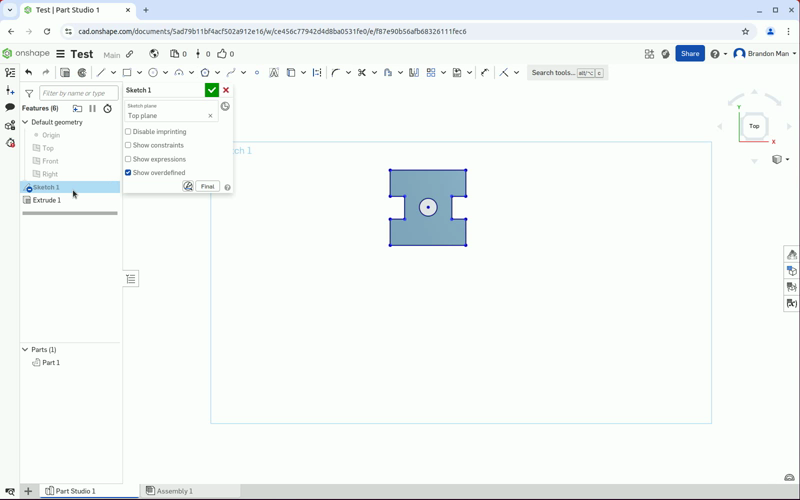
mouse_move(229, 92)
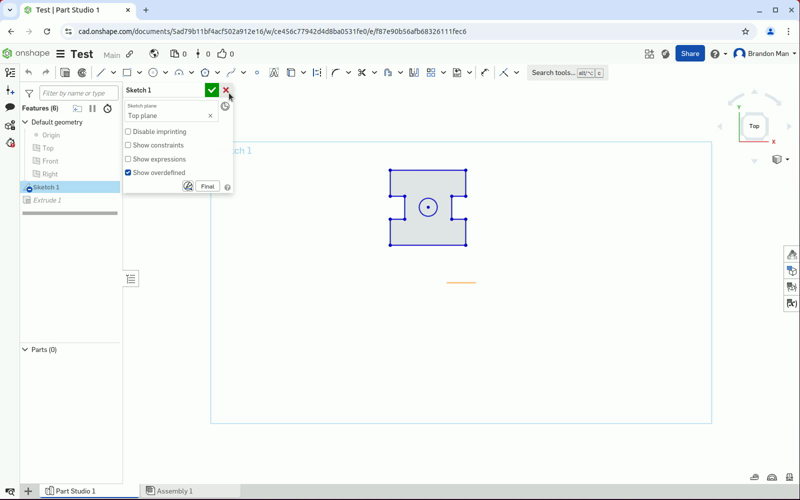
click(229, 92)
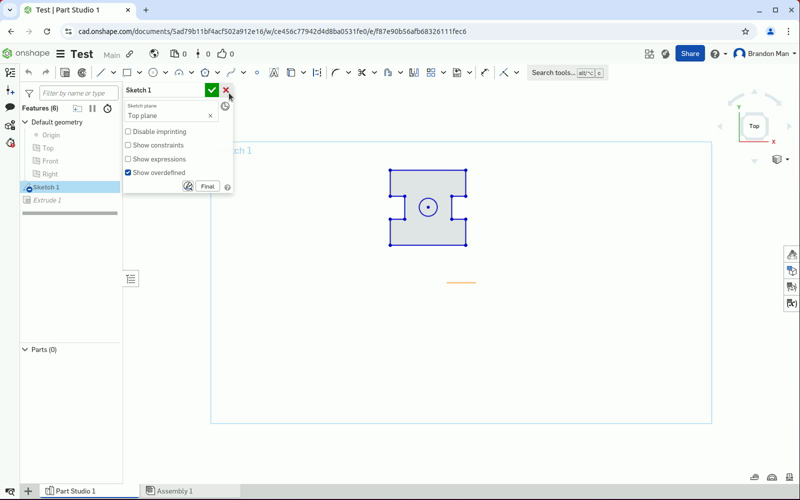
key(shift+s)
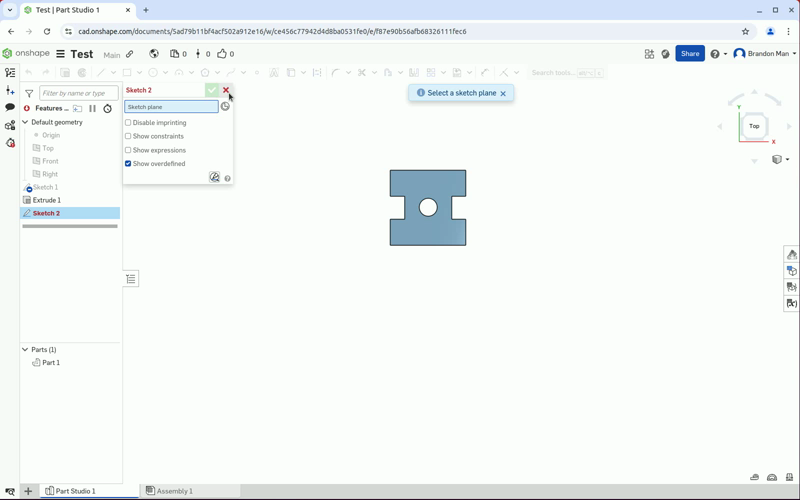
mouse_move(73, 150)
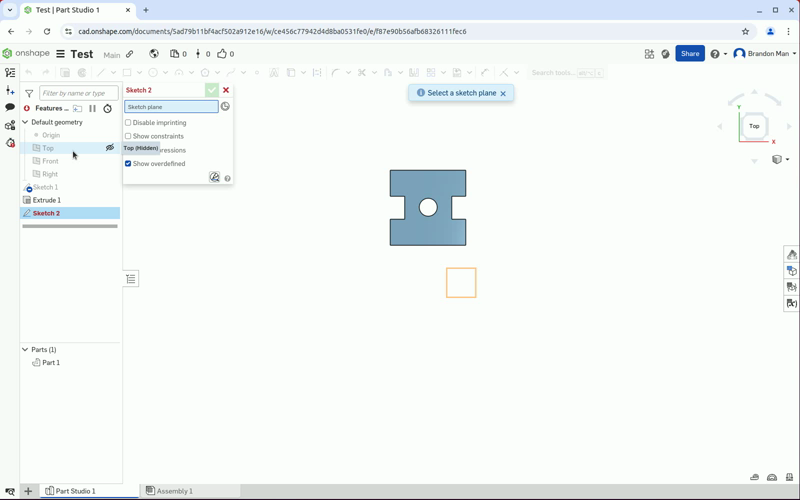
click(73, 150)
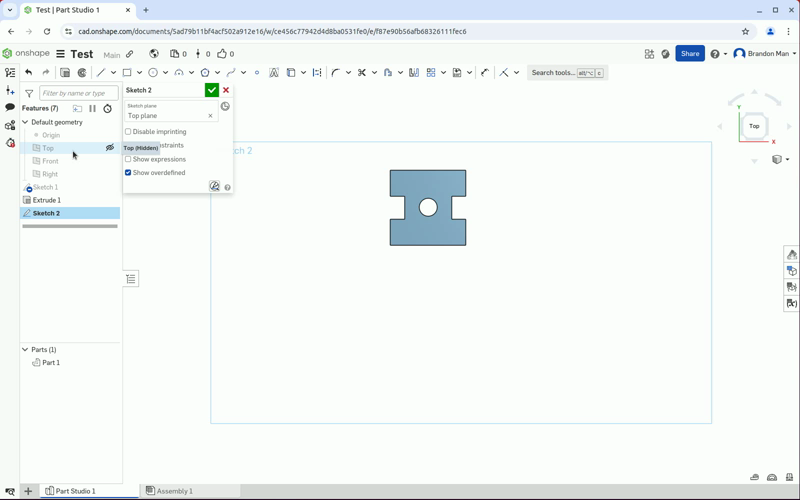
mouse_move(73, 352)
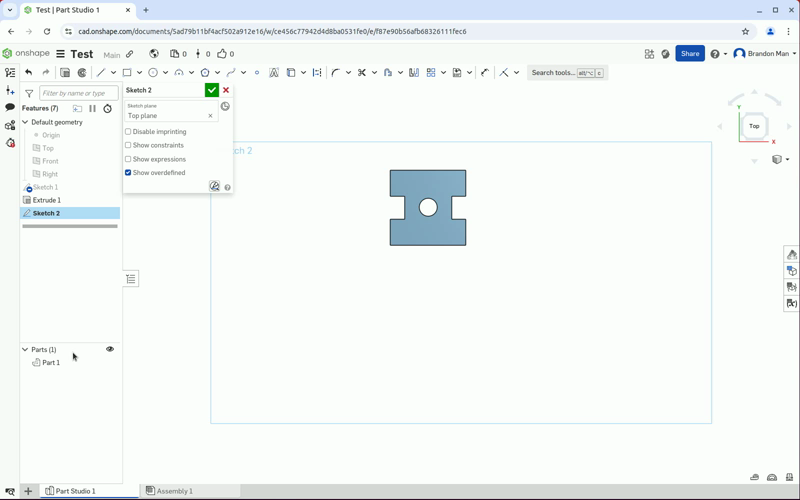
key(y)
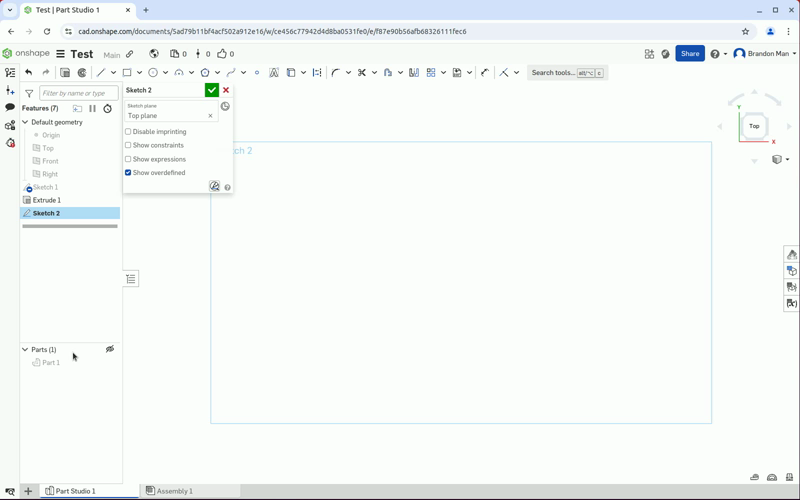
key(l)
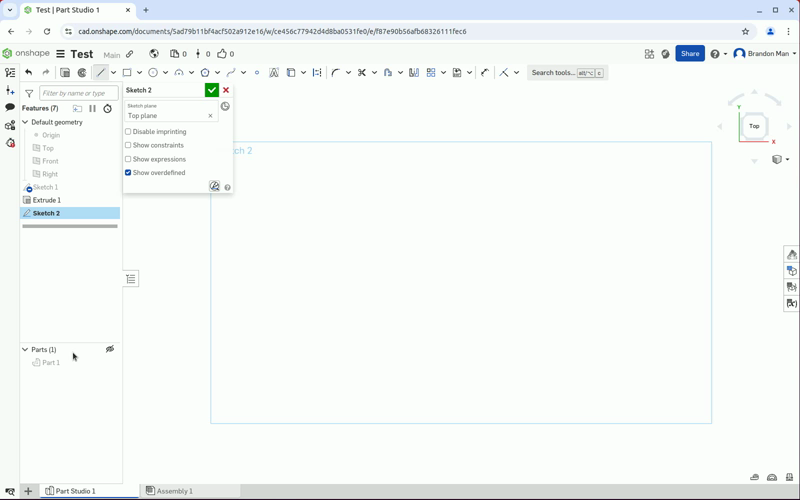
key_down(shift)
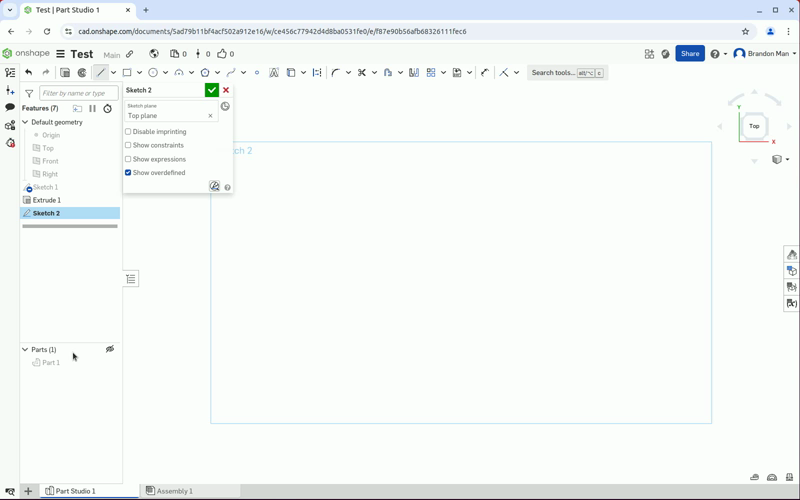
mouse_move(390, 282)
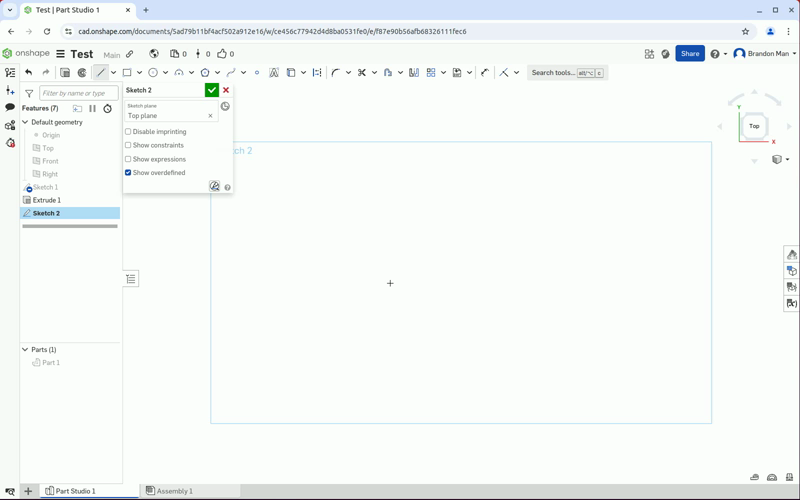
click(390, 282)
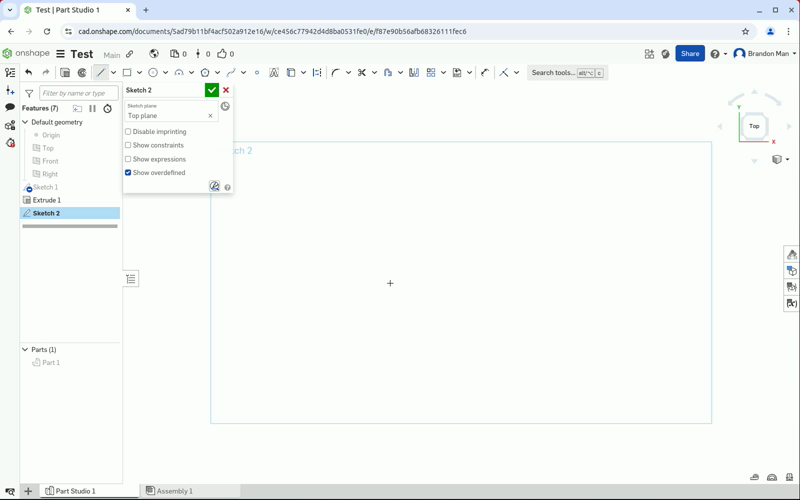
key_up(shift)
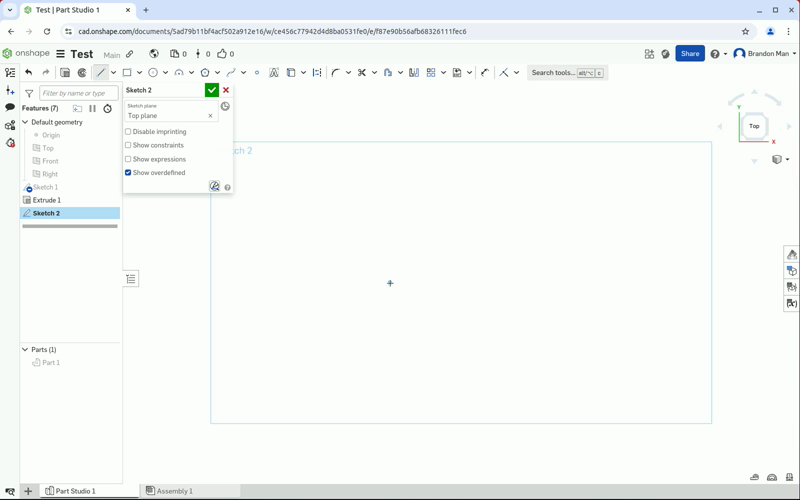
key_down(shift)
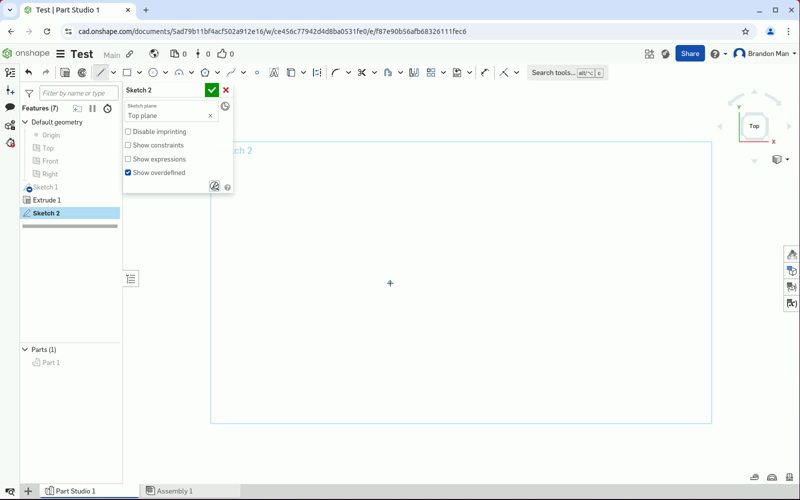
mouse_move(465, 282)
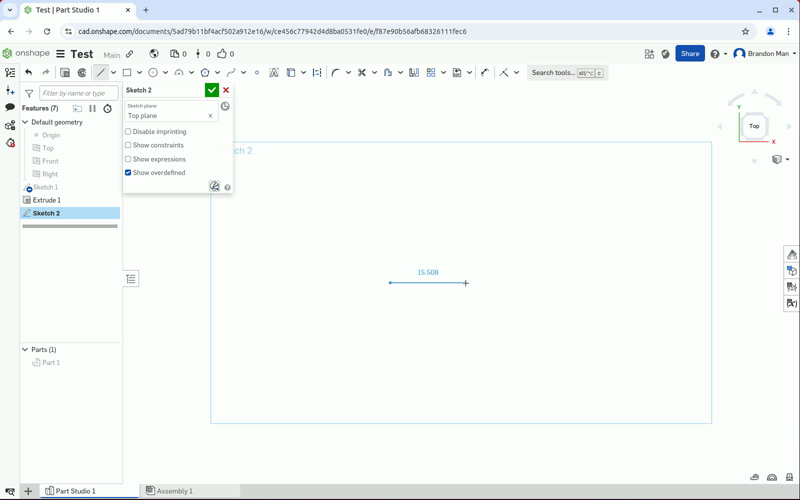
click(465, 282)
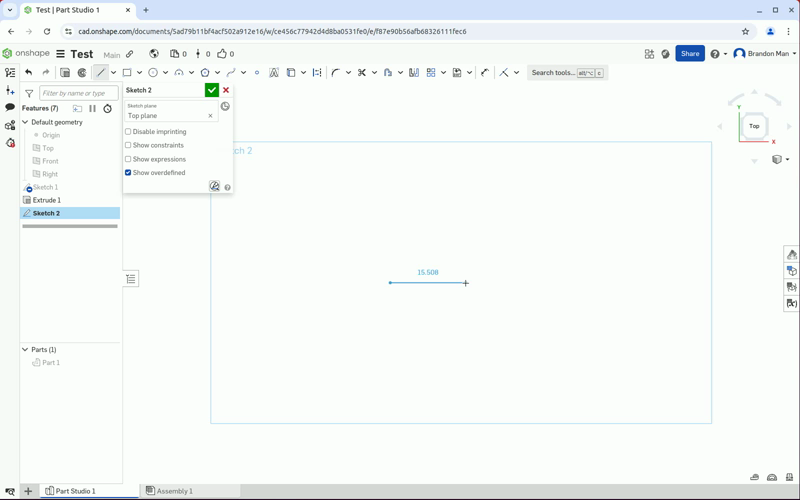
key_up(shift)
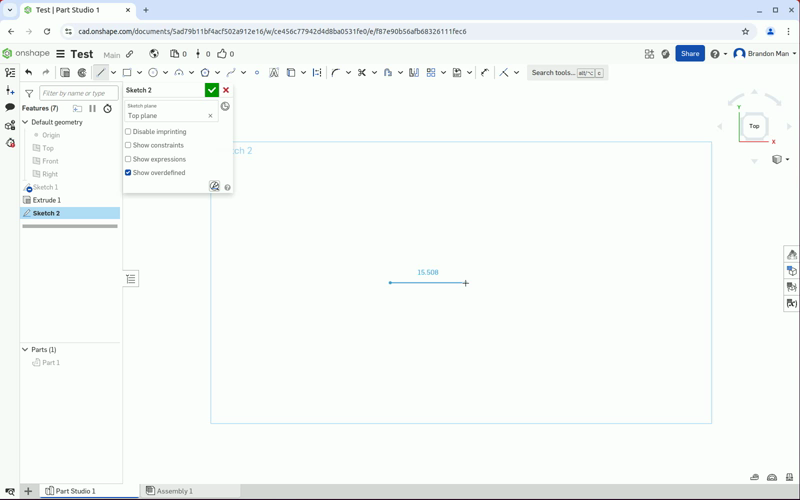
key_down(shift)
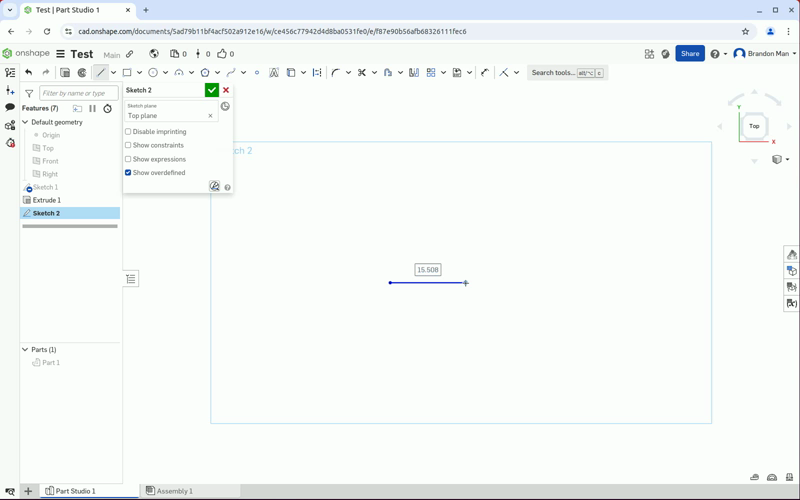
mouse_move(495, 282)
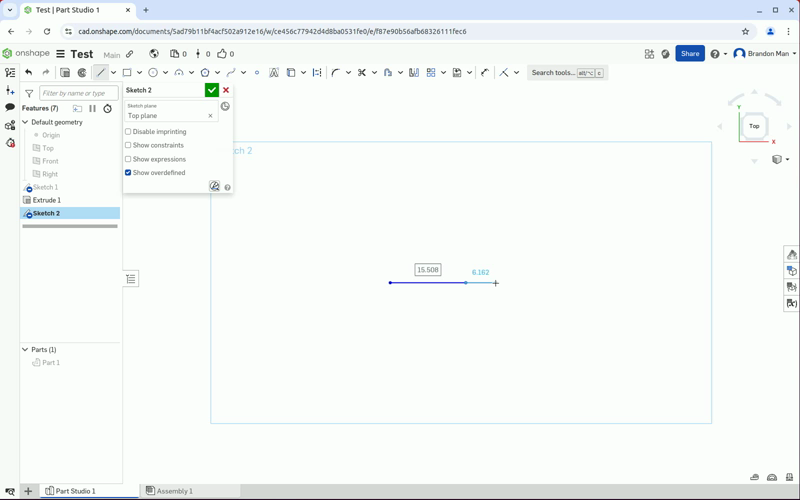
mouse_move(465, 244)
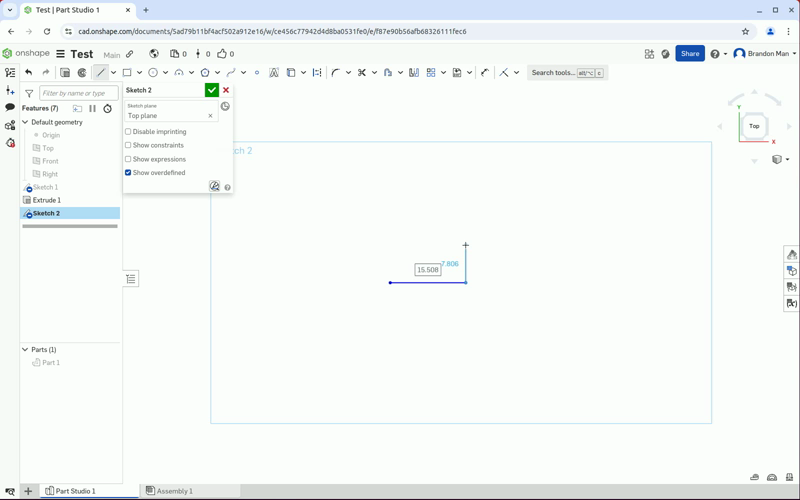
click(465, 244)
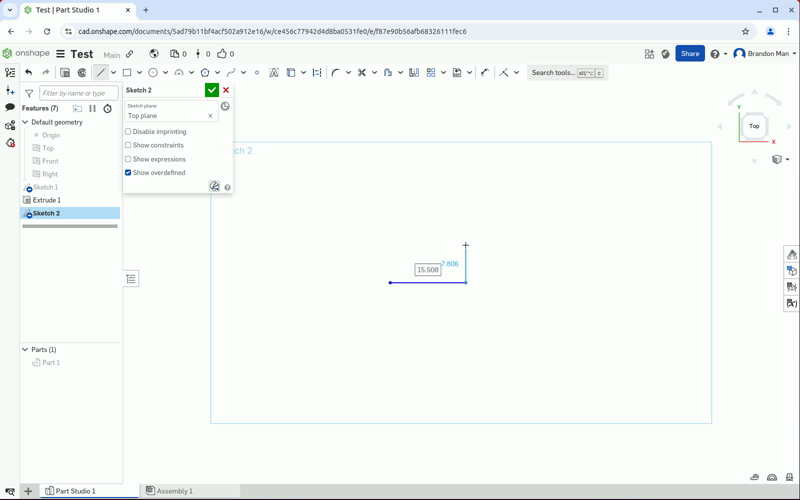
key_up(shift)
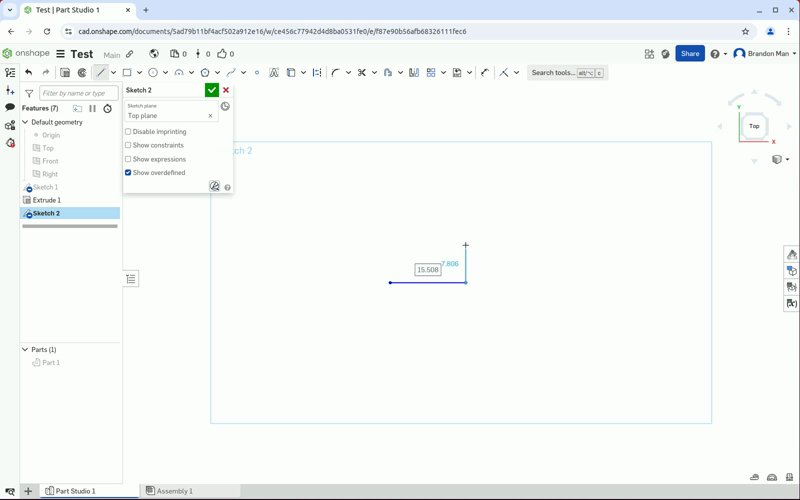
key_down(shift)
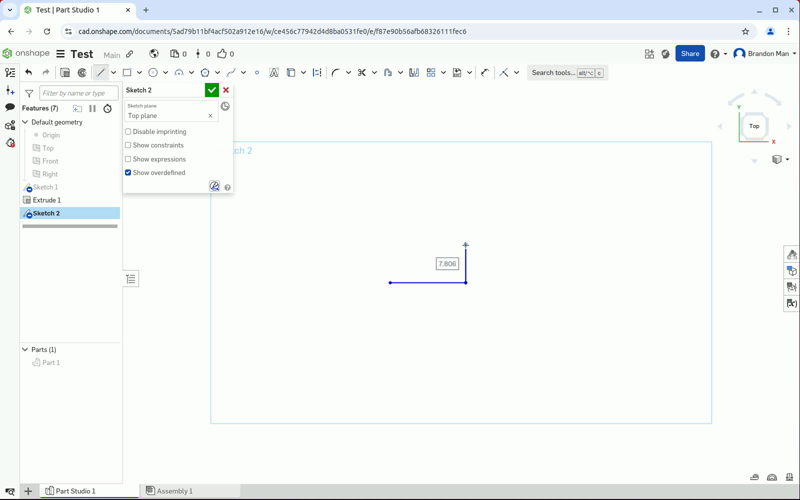
mouse_move(390, 244)
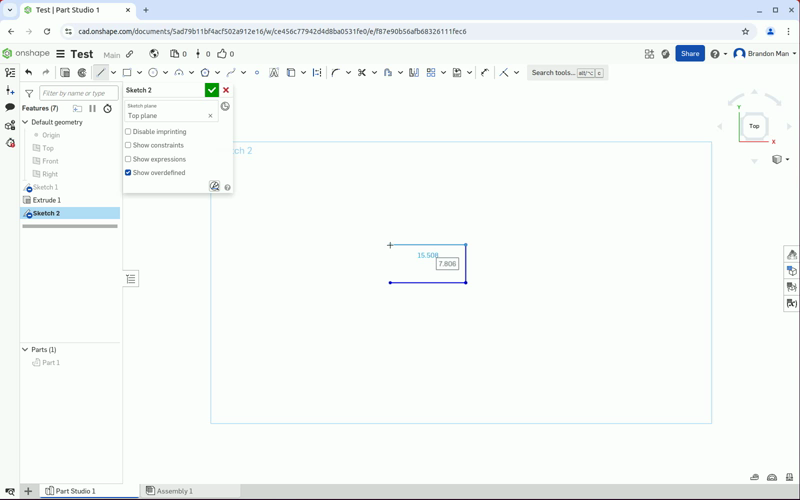
click(390, 244)
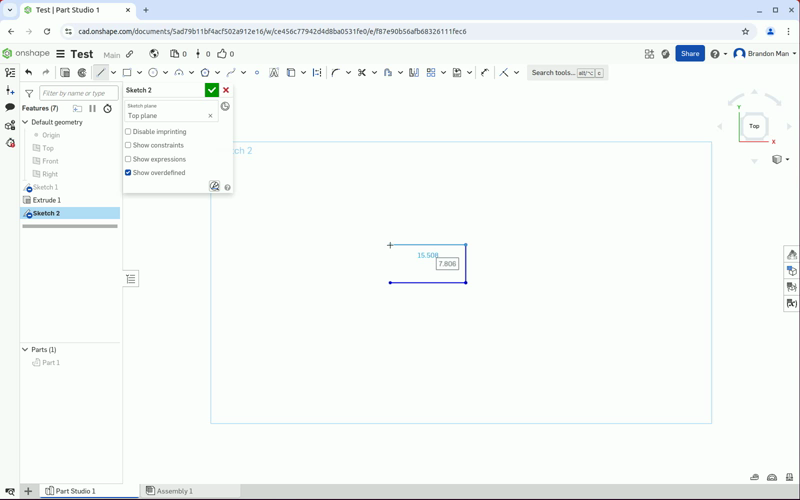
key_up(shift)
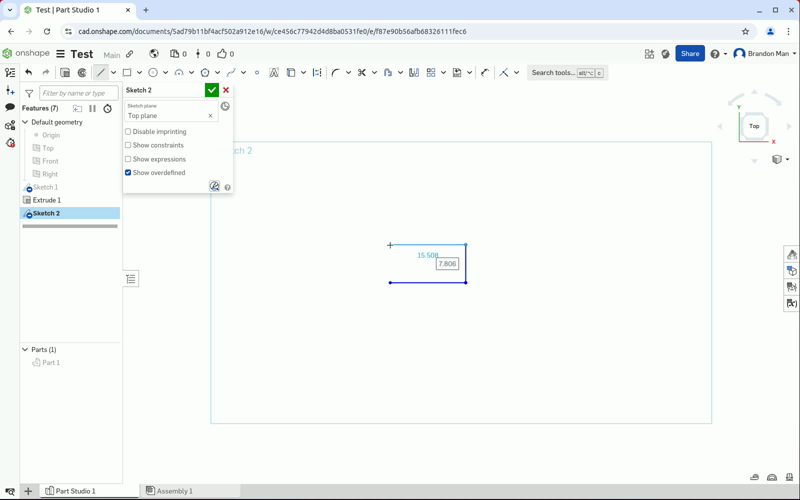
mouse_move(420, 244)
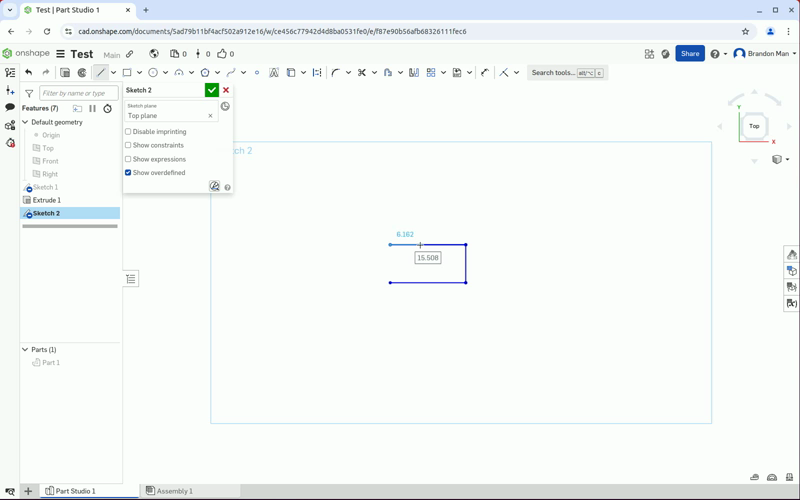
key_down(shift)
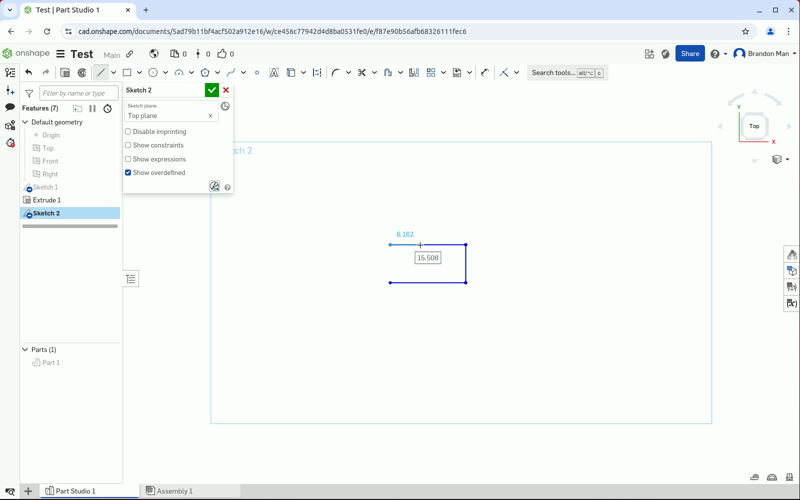
mouse_move(390, 282)
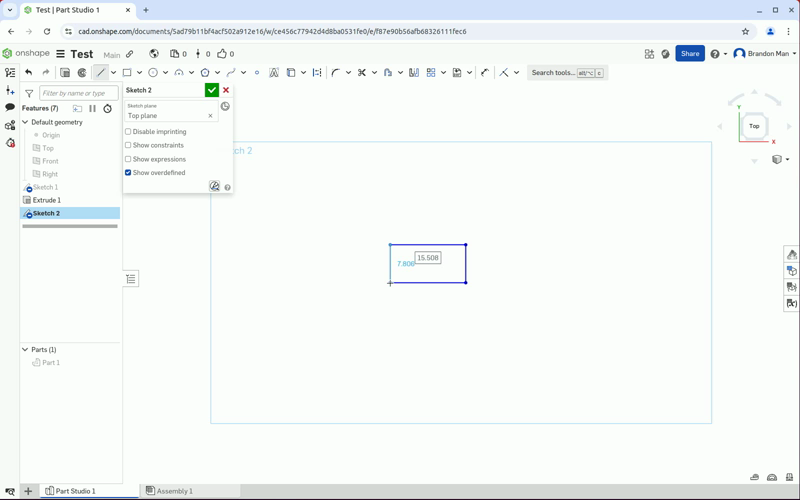
key_up(shift)
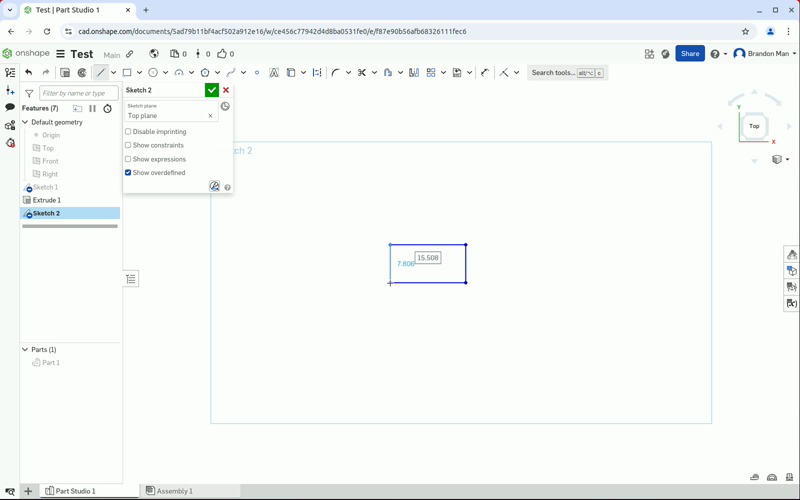
click(390, 282)
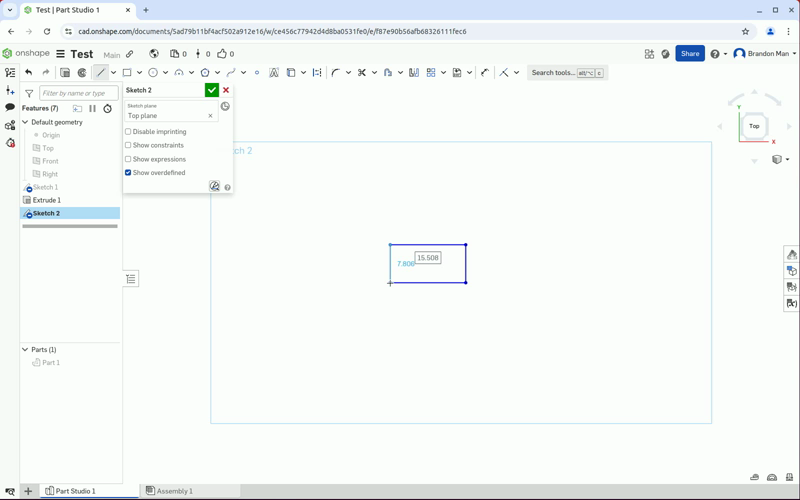
key(esc)
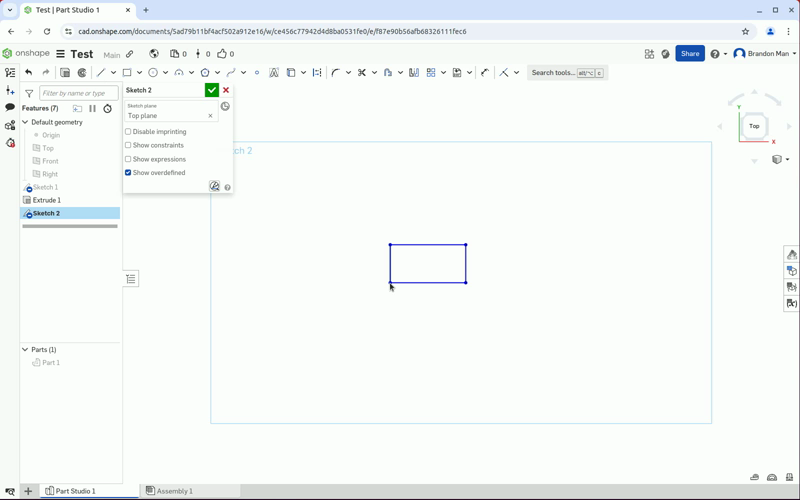
key(c)
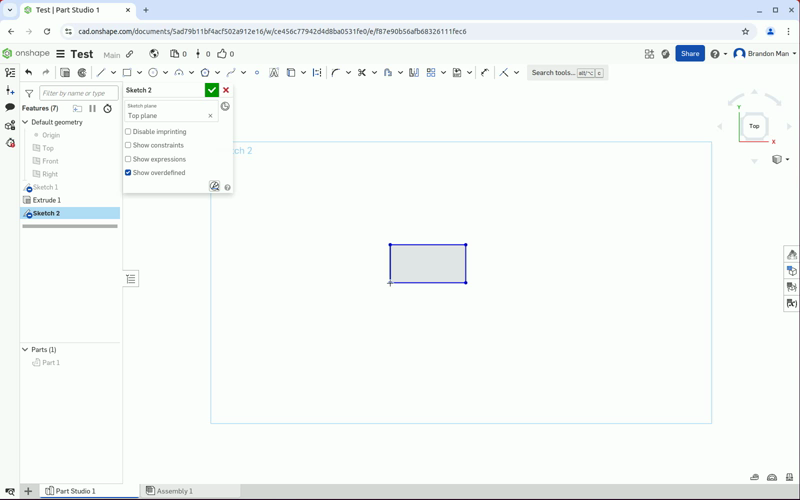
key_down(shift)
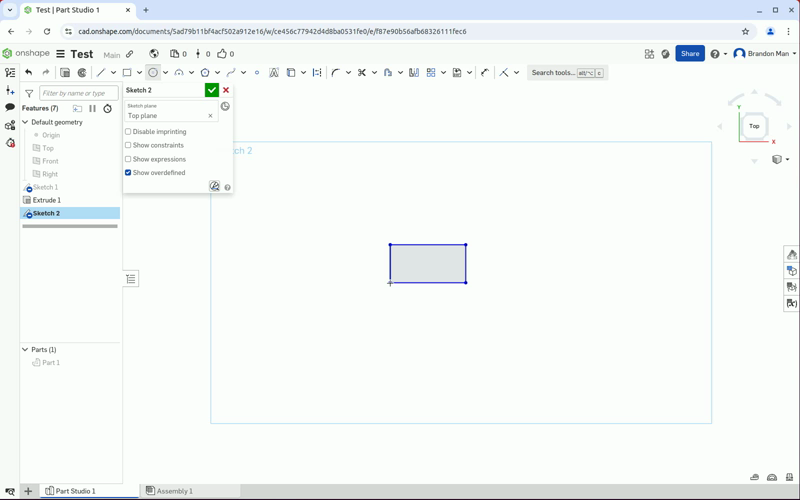
mouse_move(428, 264)
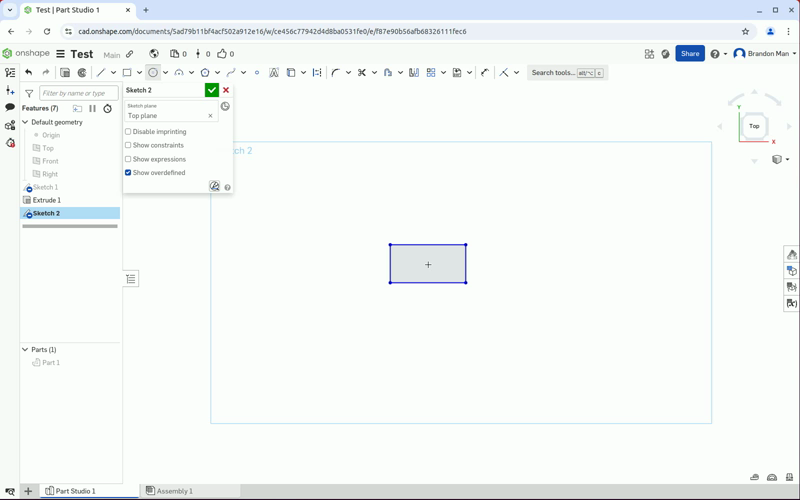
click(428, 264)
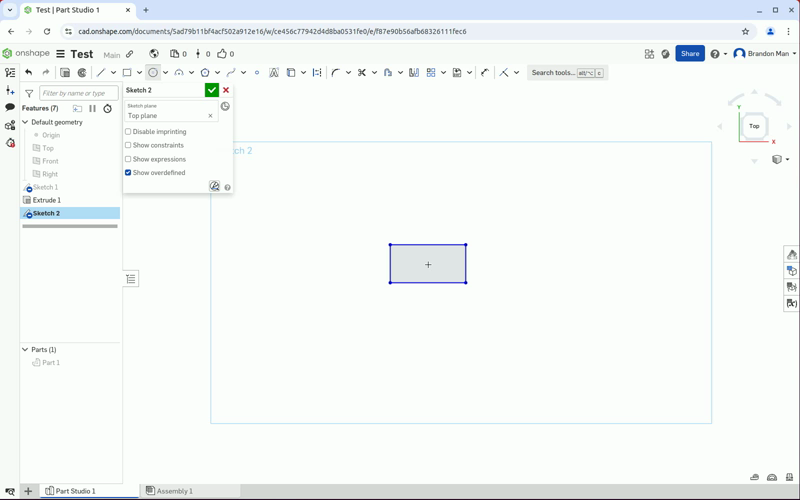
key_up(shift)
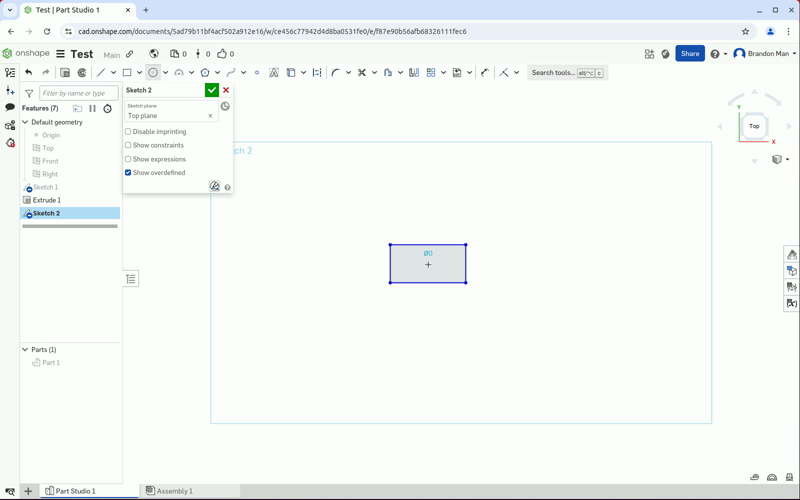
mouse_move(437, 264)
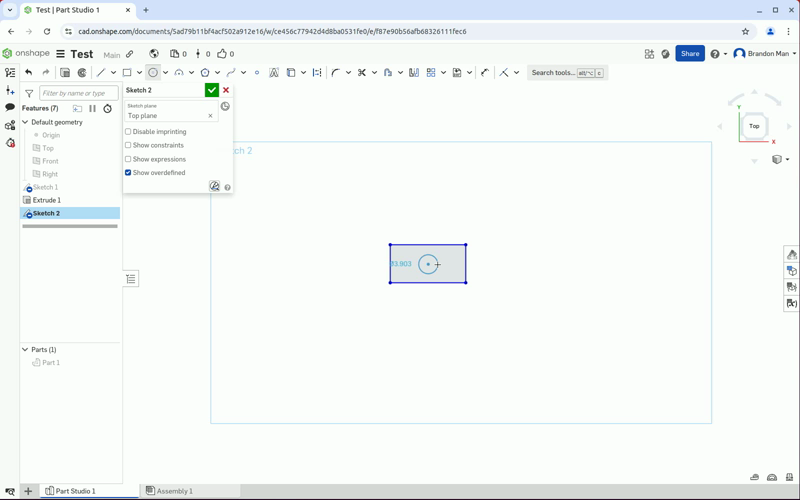
click(437, 264)
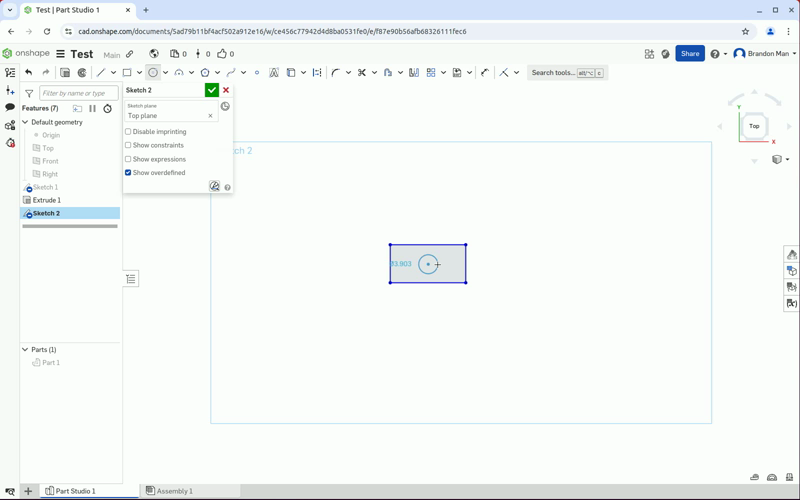
key(esc)
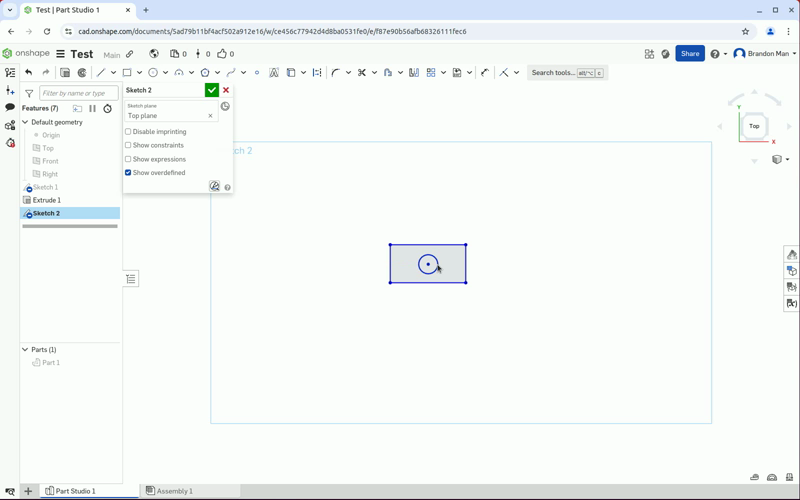
mouse_move(453, 258)
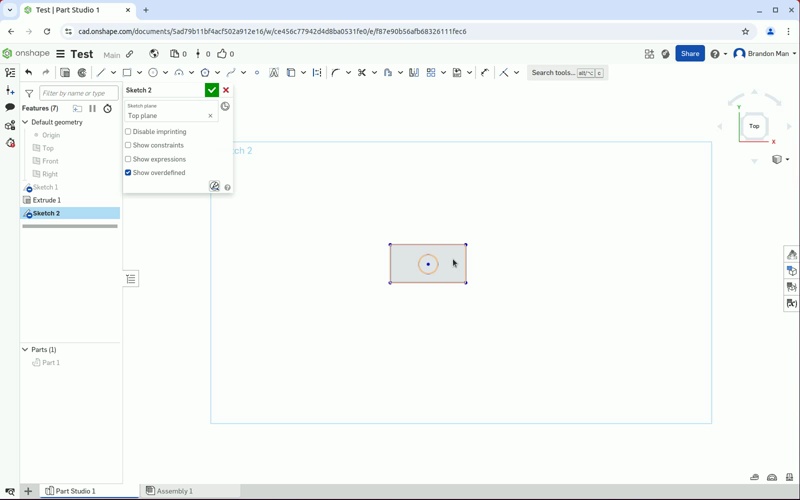
click(453, 258)
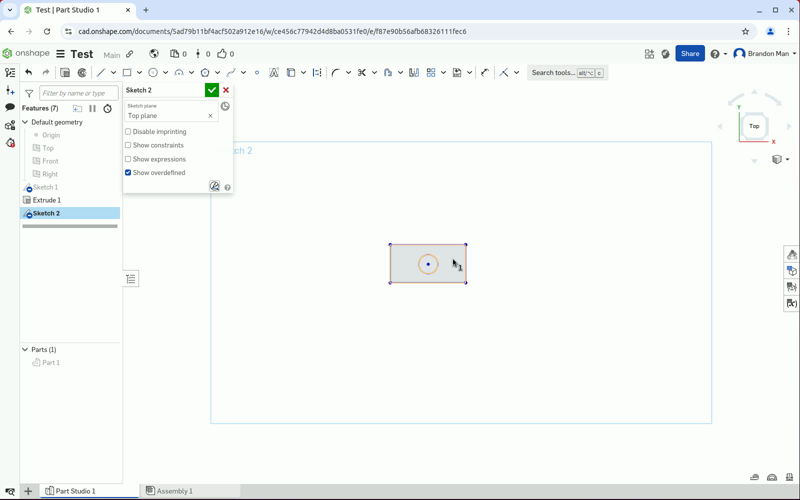
mouse_move(73, 352)
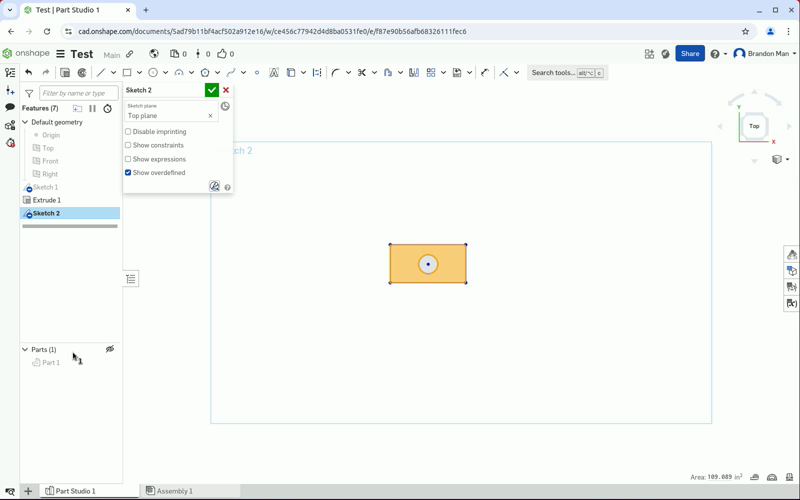
key(shift+y)
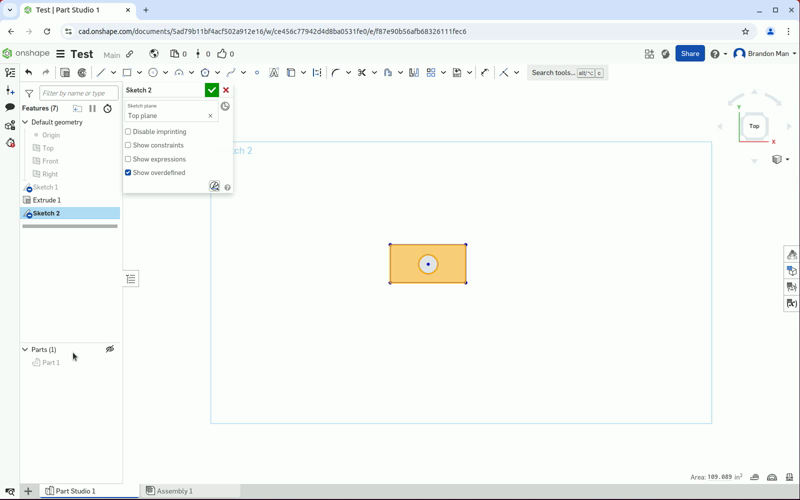
key(shift+e)
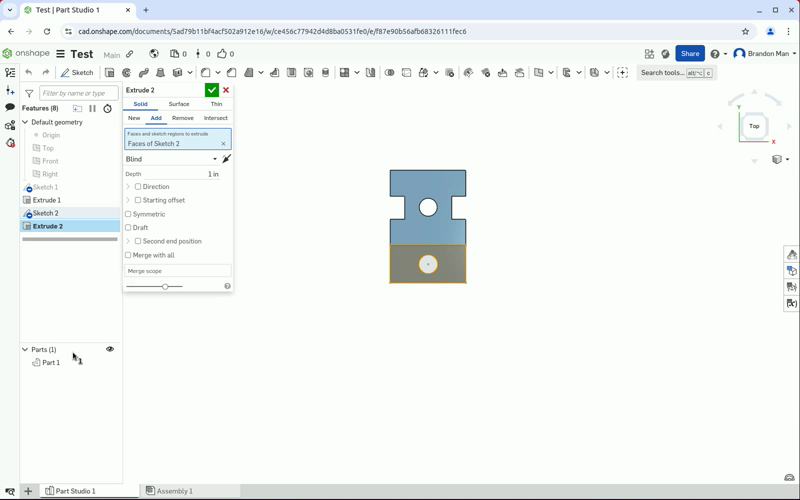
mouse_move(143, 106)
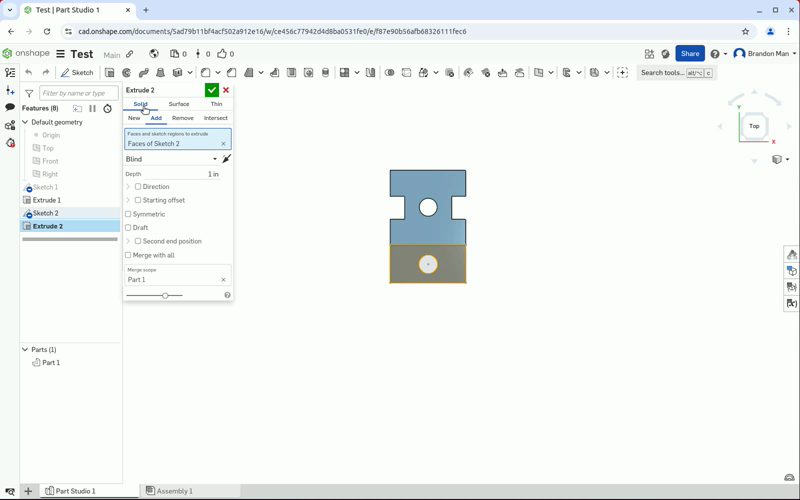
click(143, 106)
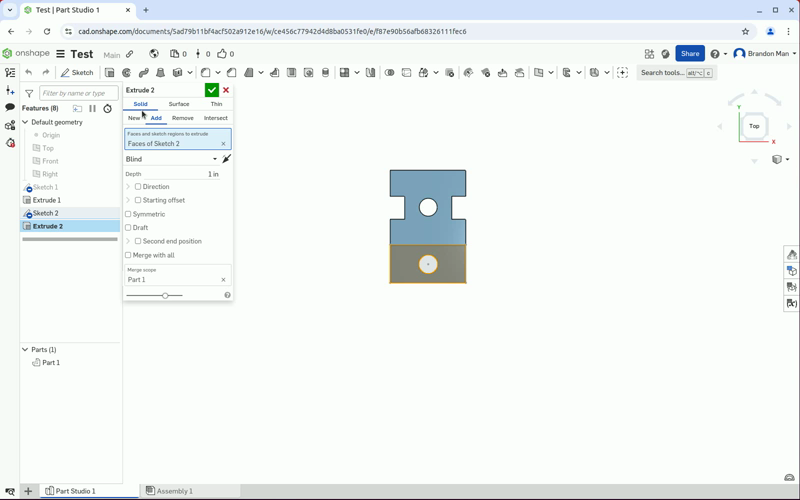
mouse_move(137, 120)
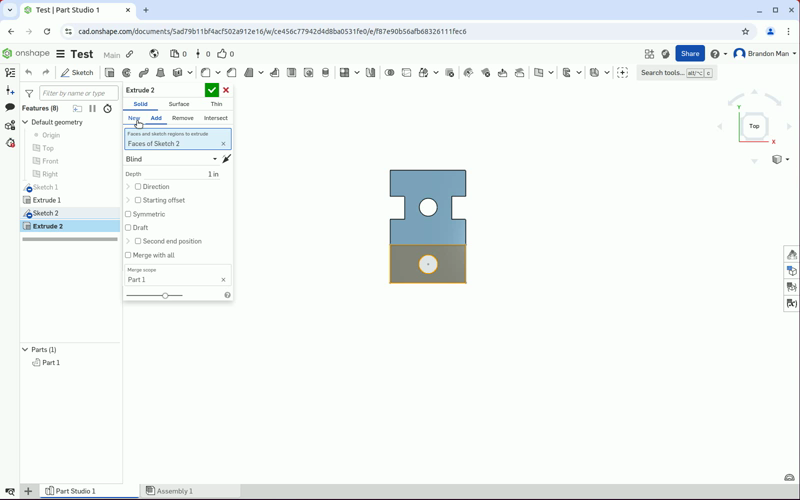
click(137, 120)
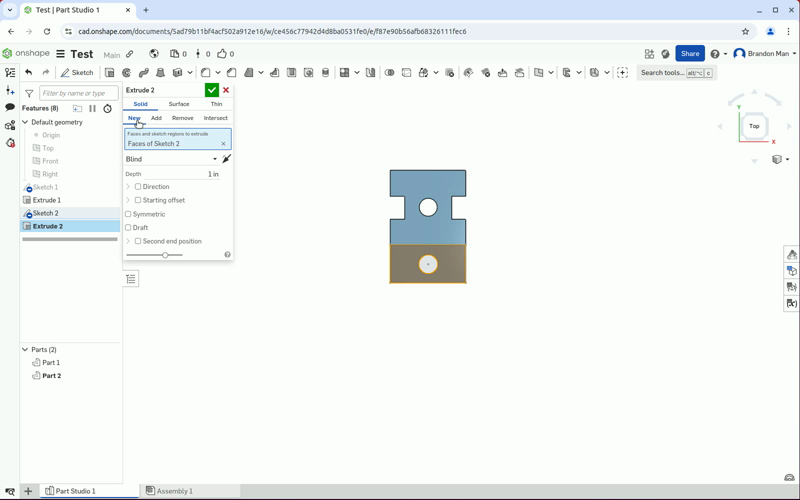
key(tab, 4)
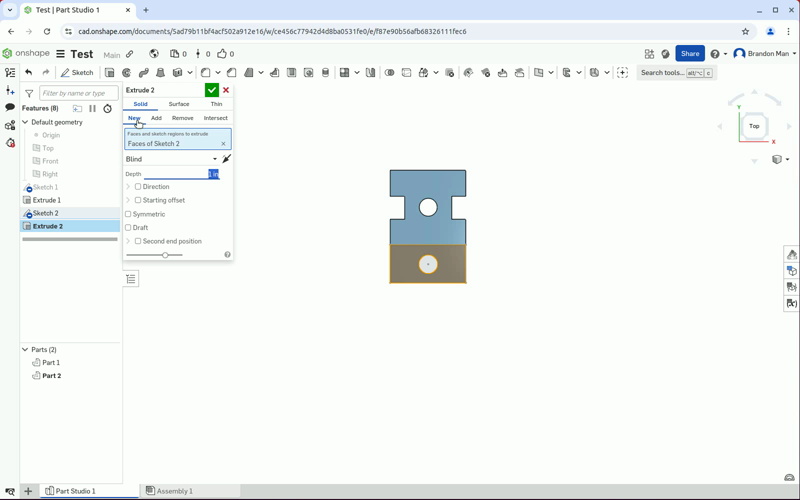
text(3.851)
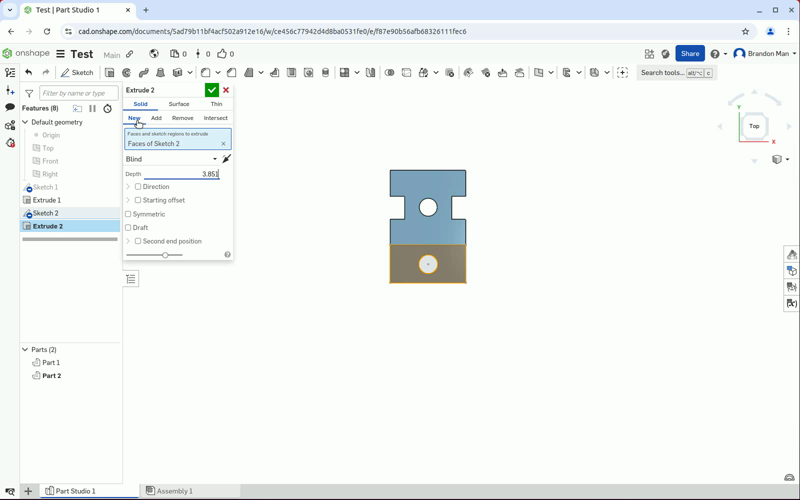
key(enter)
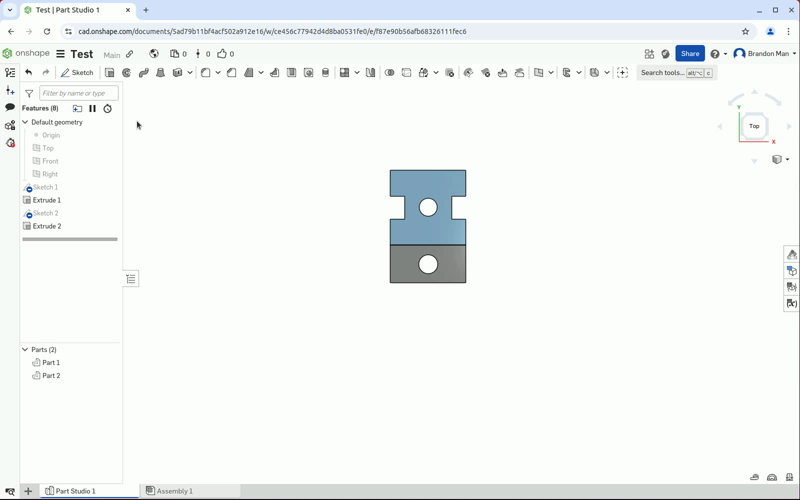
key(shift+h)
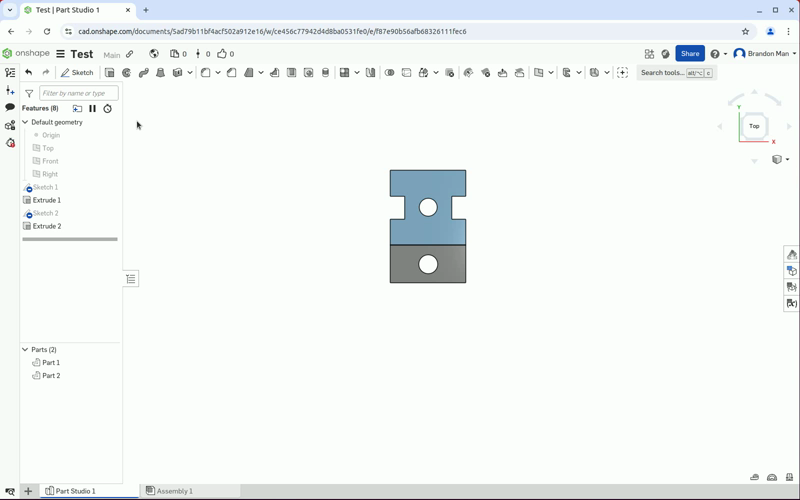
key(shift+h)
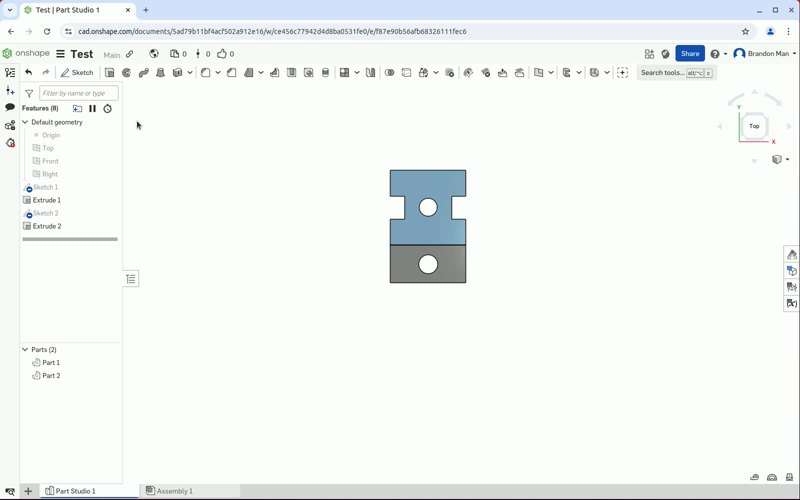
mouse_move(73, 189)
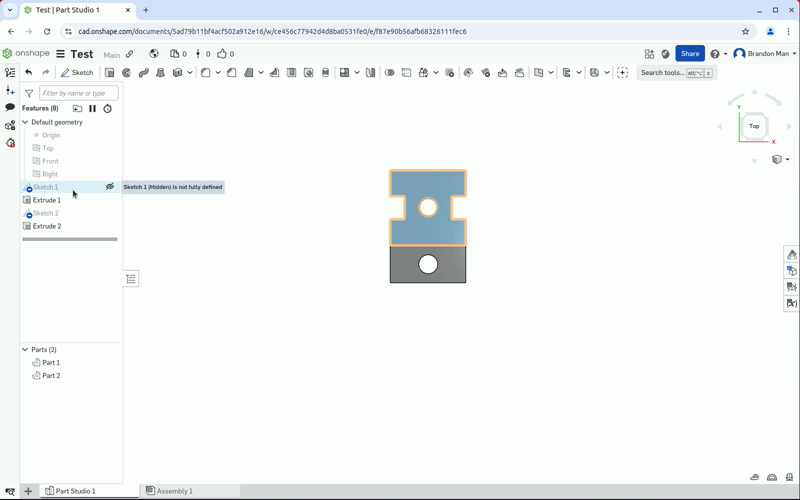
click(73, 189)
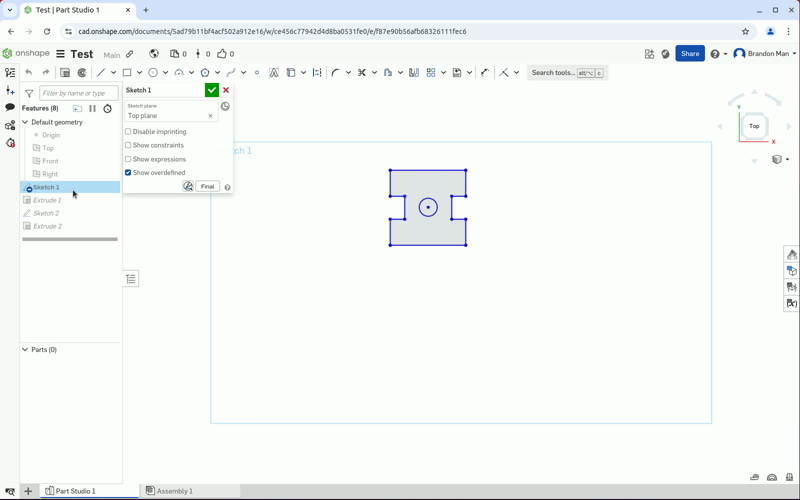
mouse_move(229, 92)
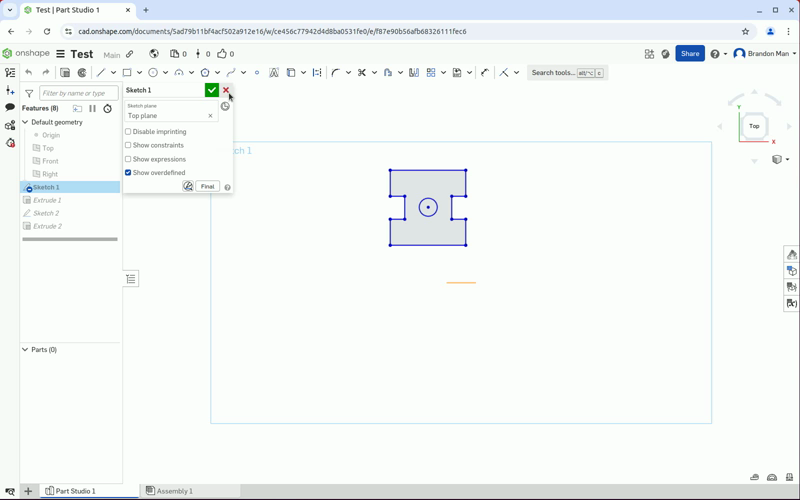
click(229, 92)
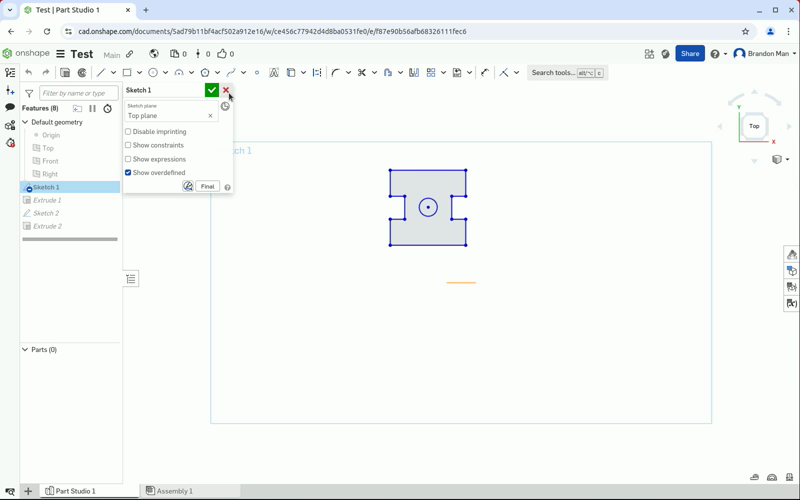
key(shift+s)
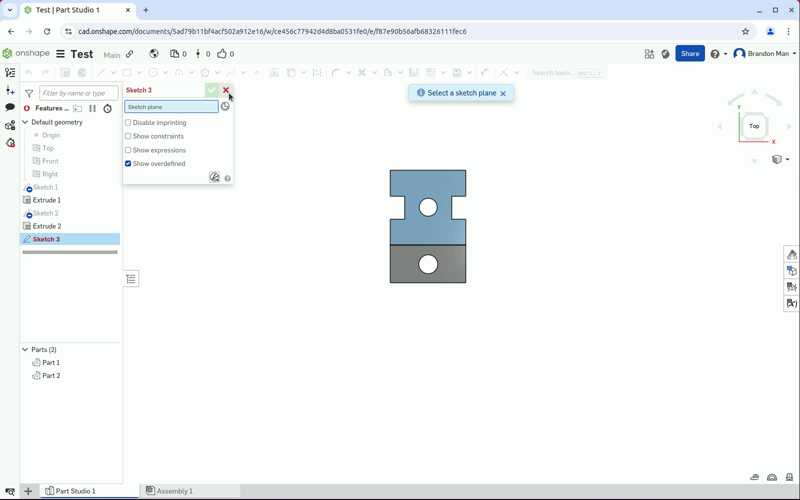
mouse_move(73, 150)
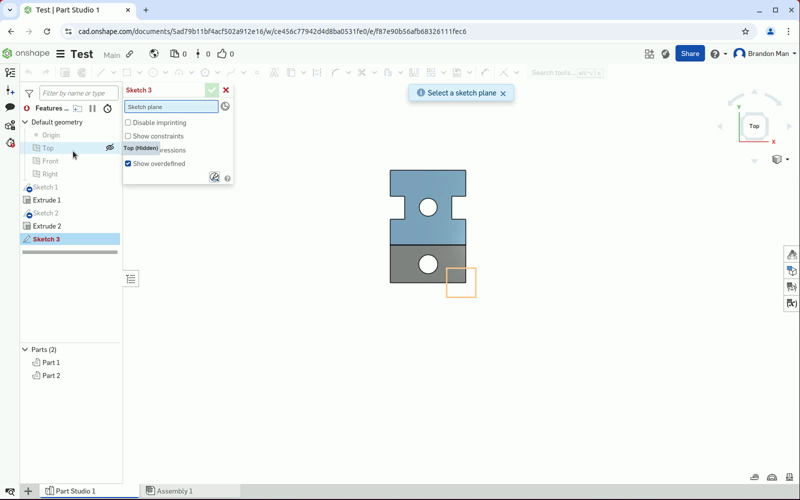
click(73, 150)
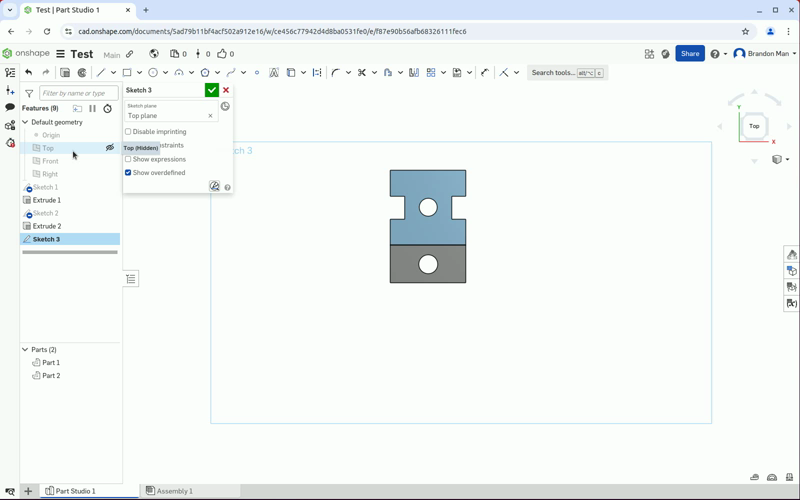
mouse_move(73, 352)
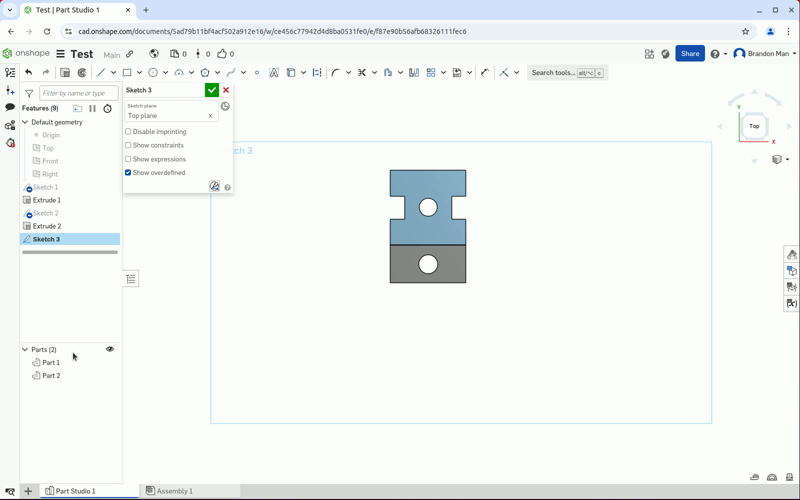
key(y)
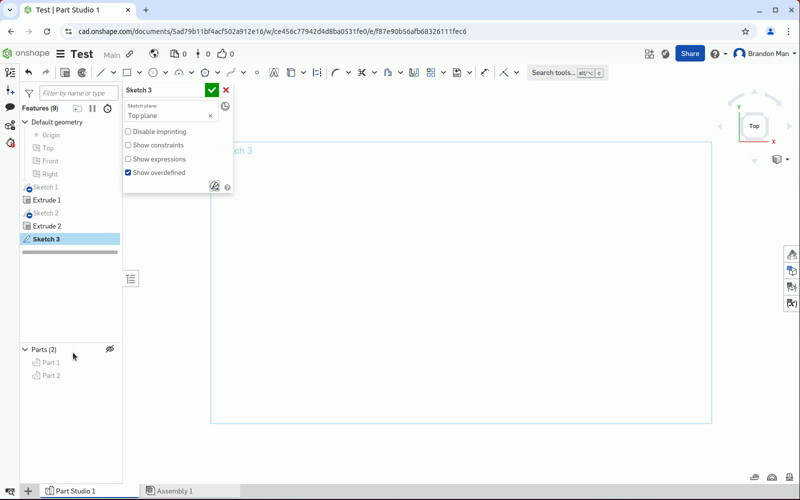
key(l)
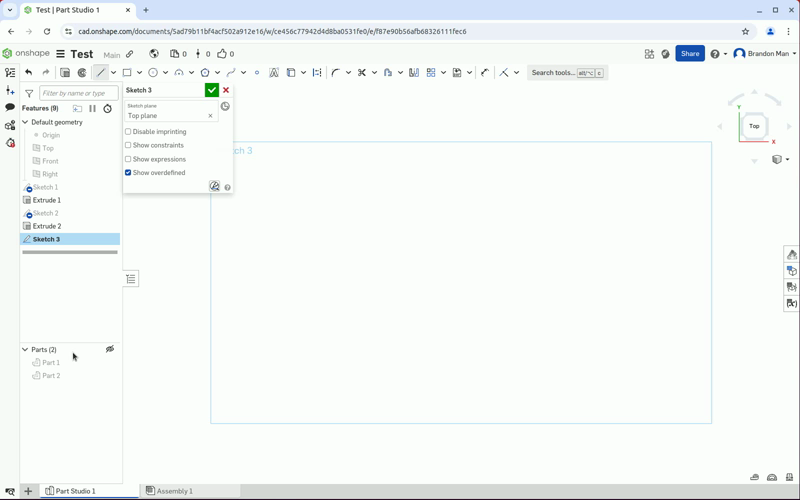
key_down(shift)
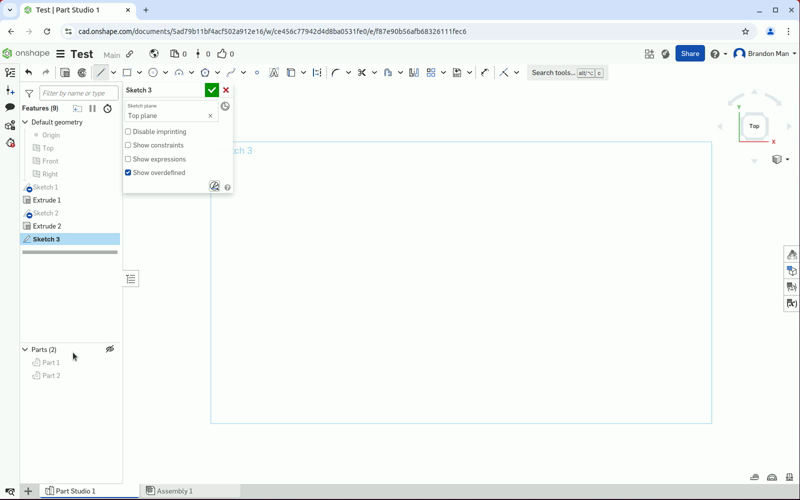
mouse_move(390, 218)
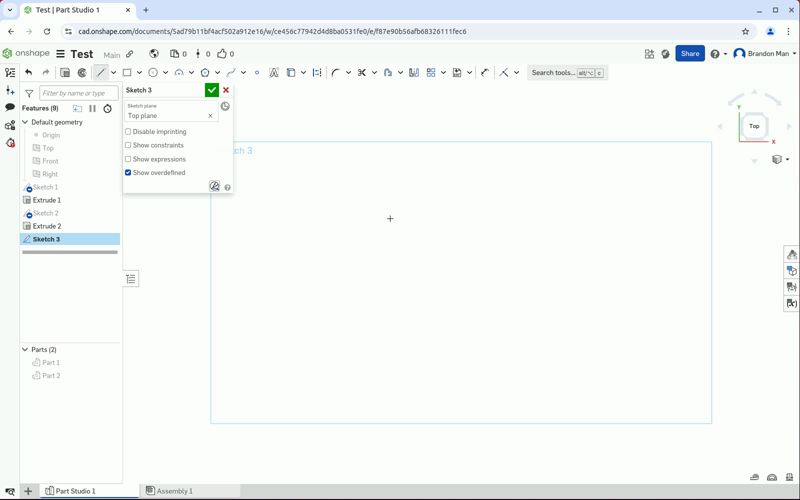
click(390, 218)
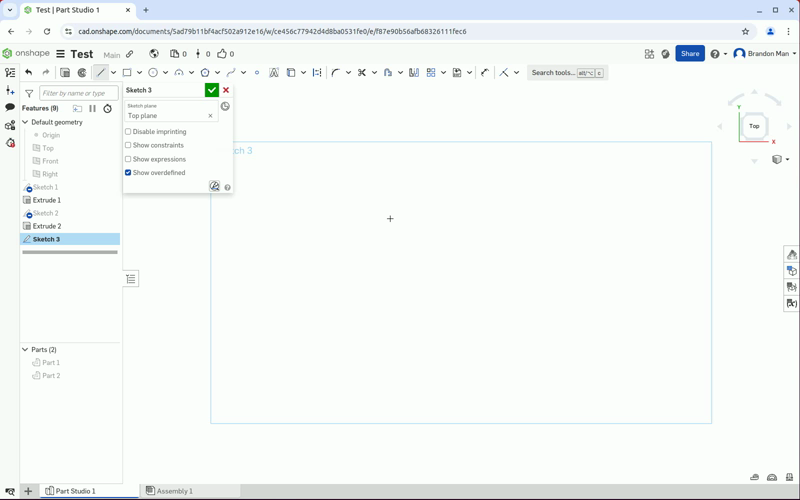
key_up(shift)
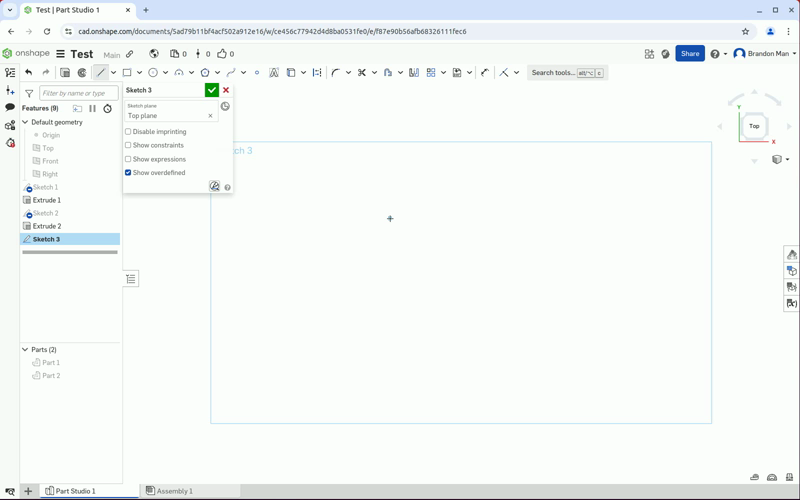
key_down(shift)
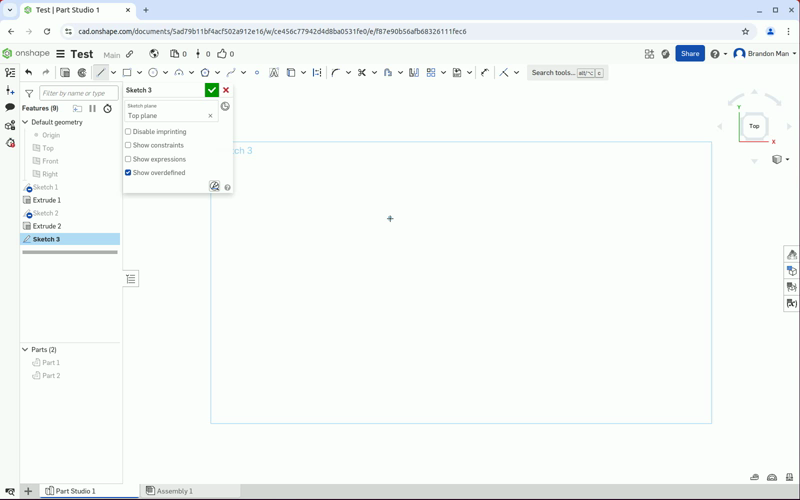
mouse_move(420, 218)
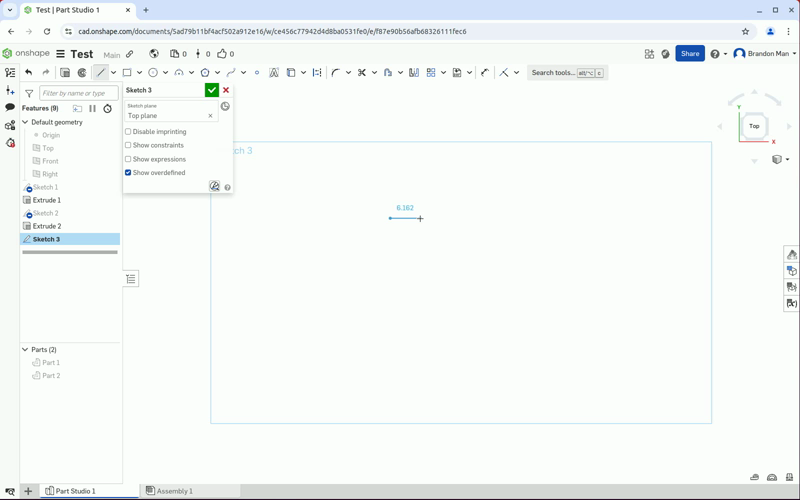
mouse_move(404, 218)
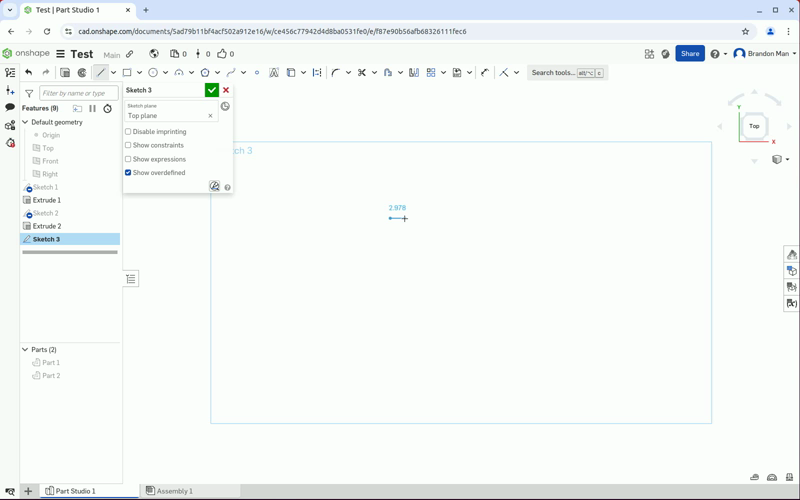
click(404, 218)
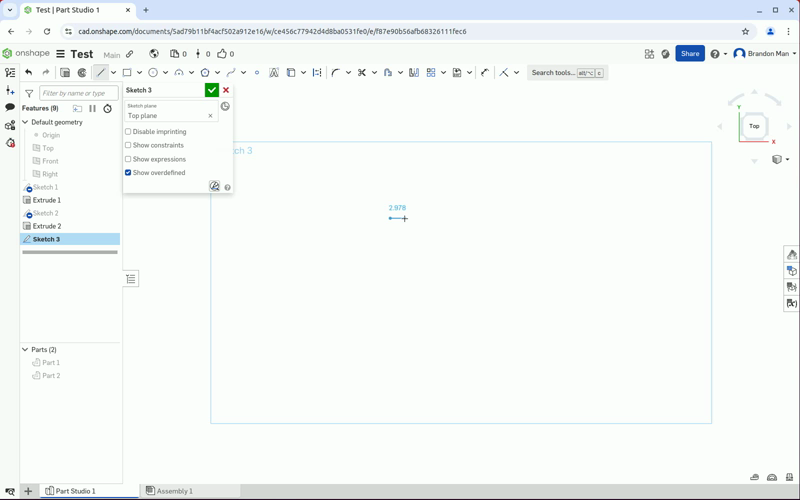
key_up(shift)
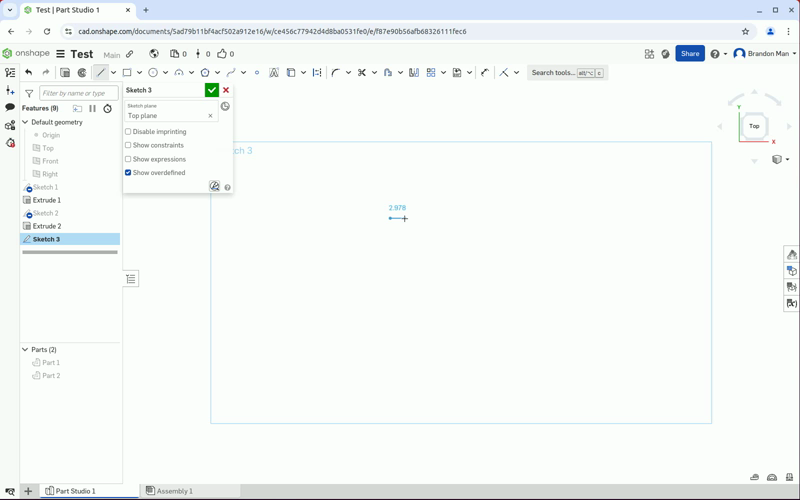
key_down(shift)
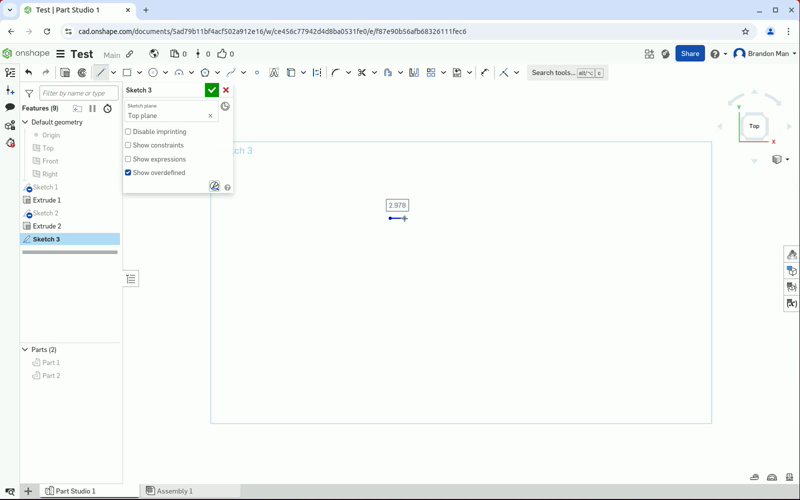
mouse_move(434, 218)
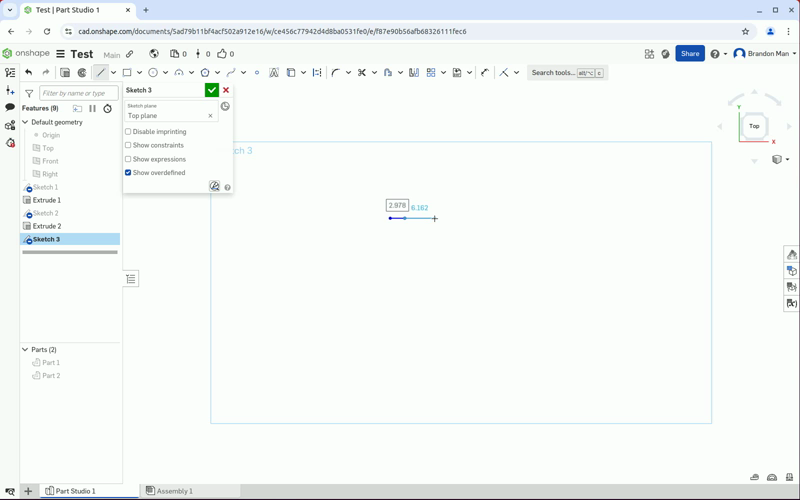
mouse_move(404, 195)
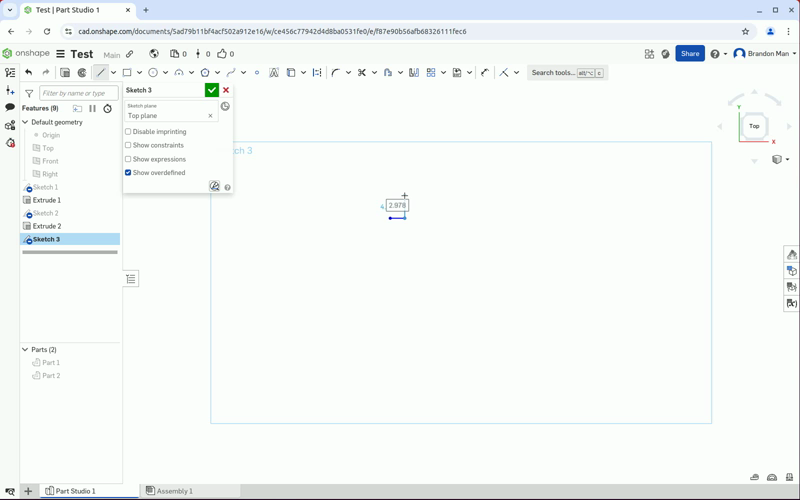
click(404, 195)
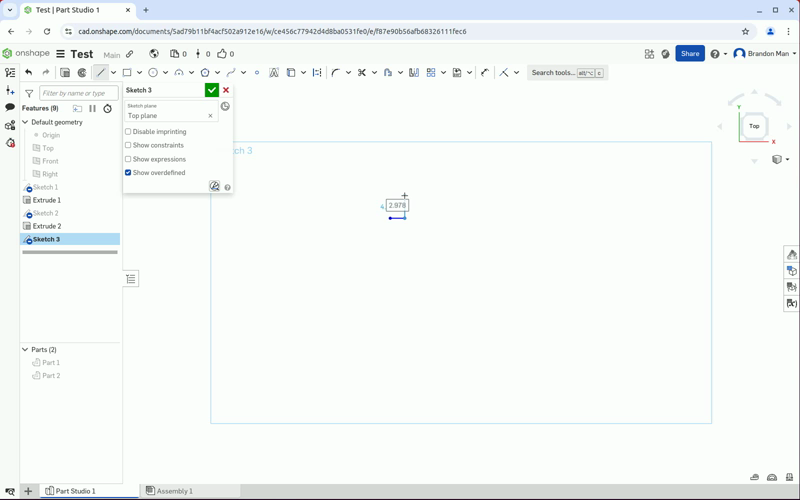
key_up(shift)
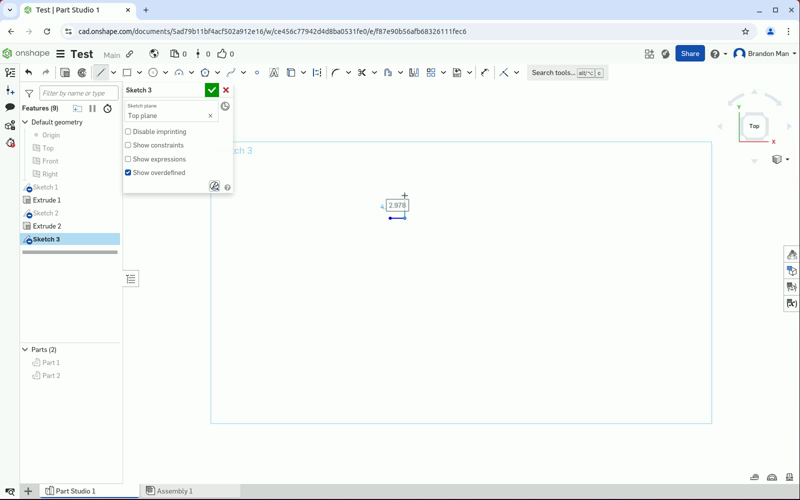
key_down(shift)
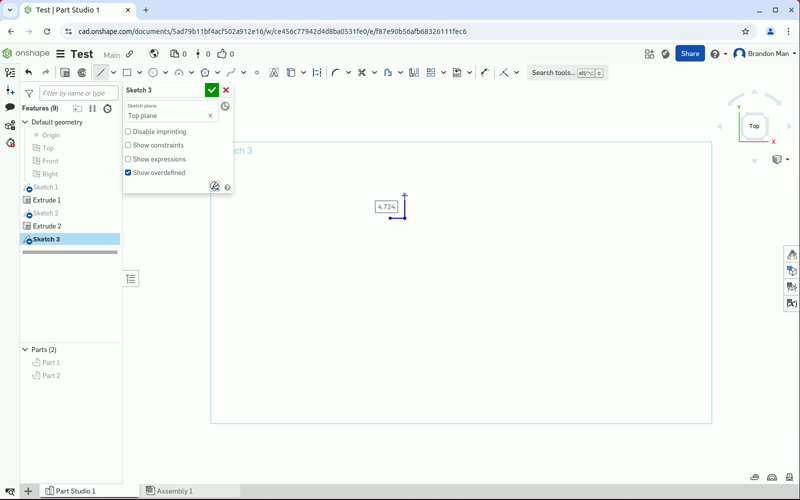
mouse_move(434, 195)
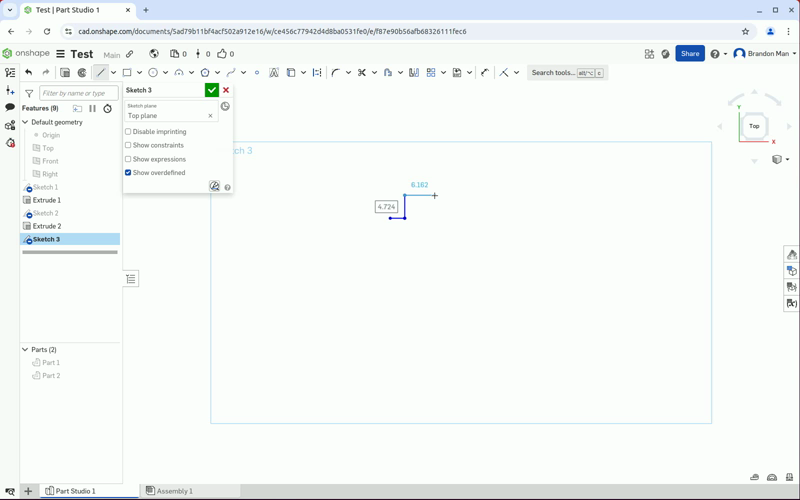
mouse_move(390, 195)
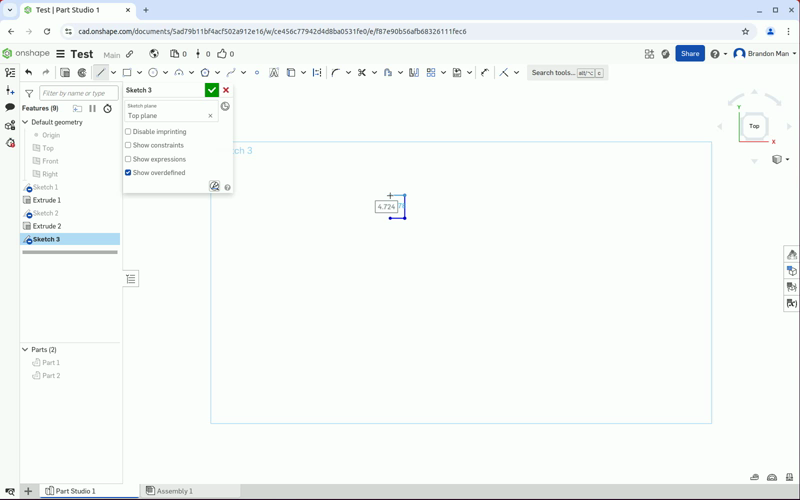
click(390, 195)
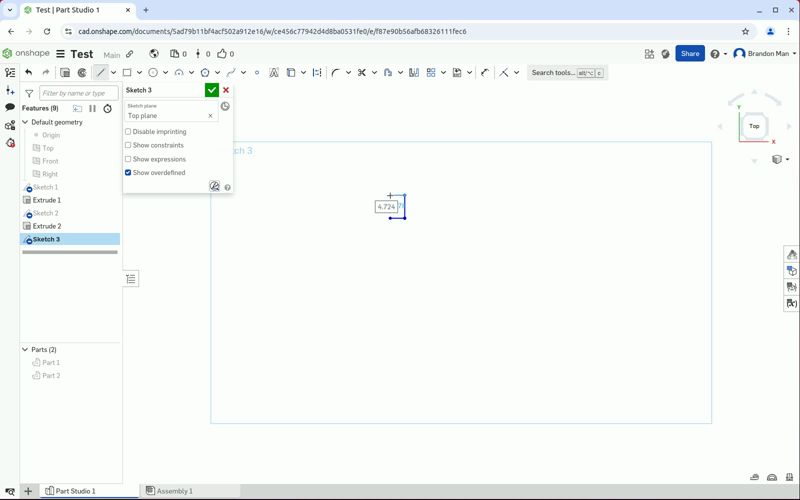
key_up(shift)
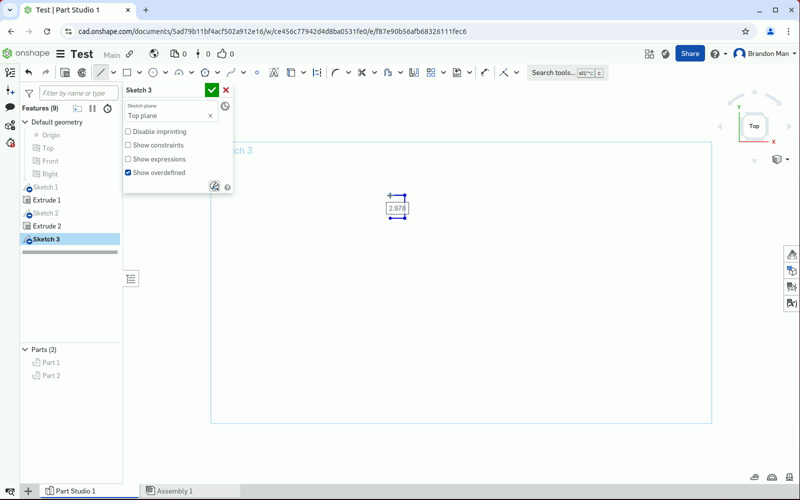
mouse_move(420, 195)
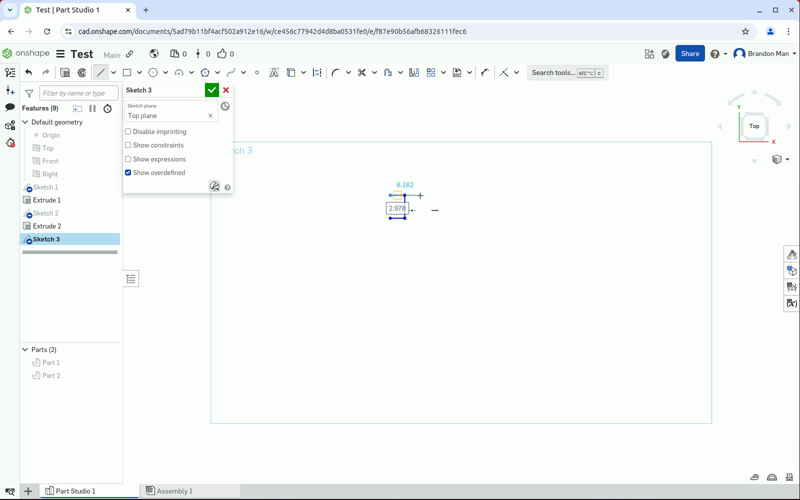
key_down(shift)
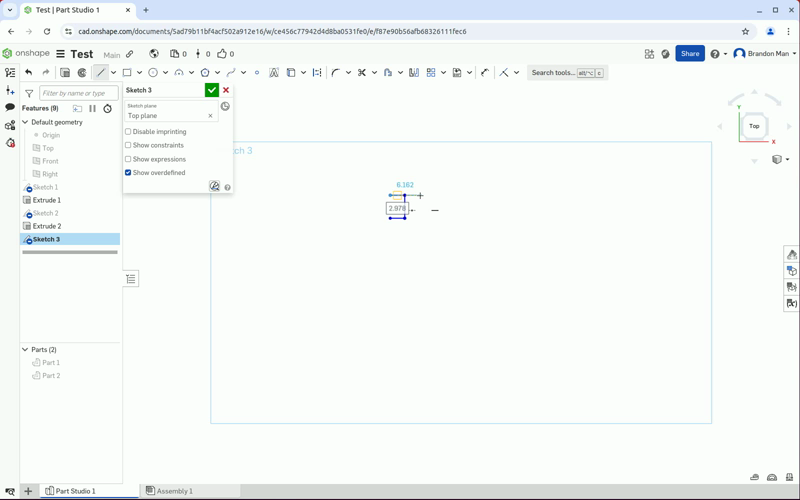
mouse_move(390, 218)
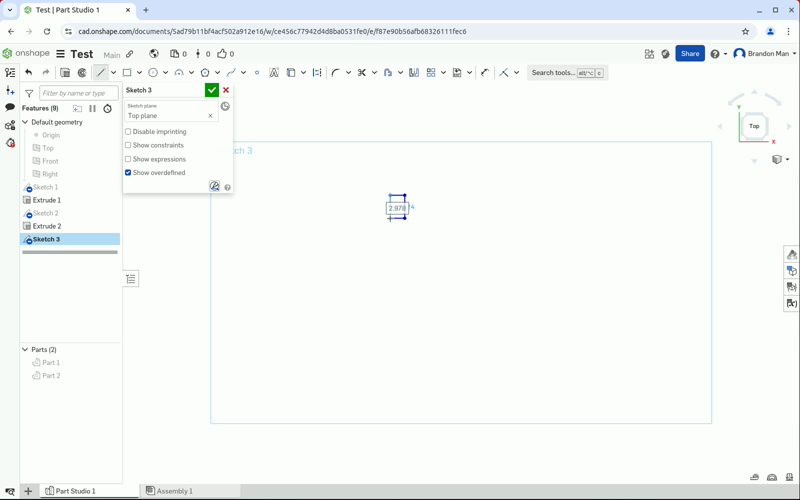
key_up(shift)
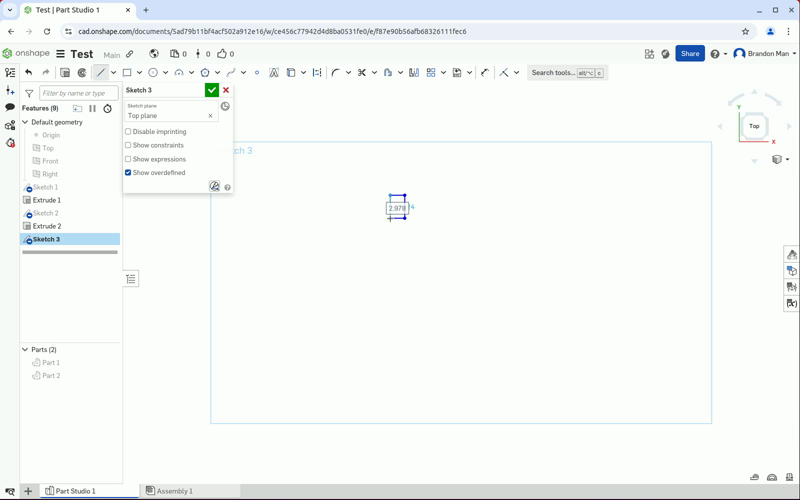
click(390, 218)
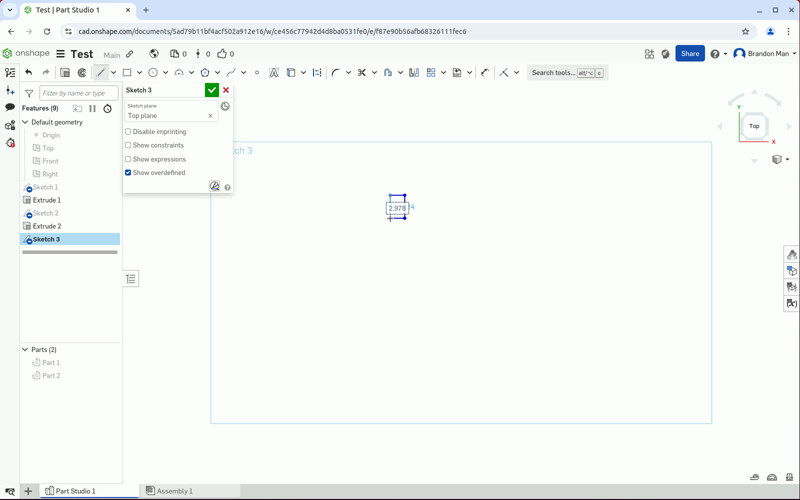
key(esc)
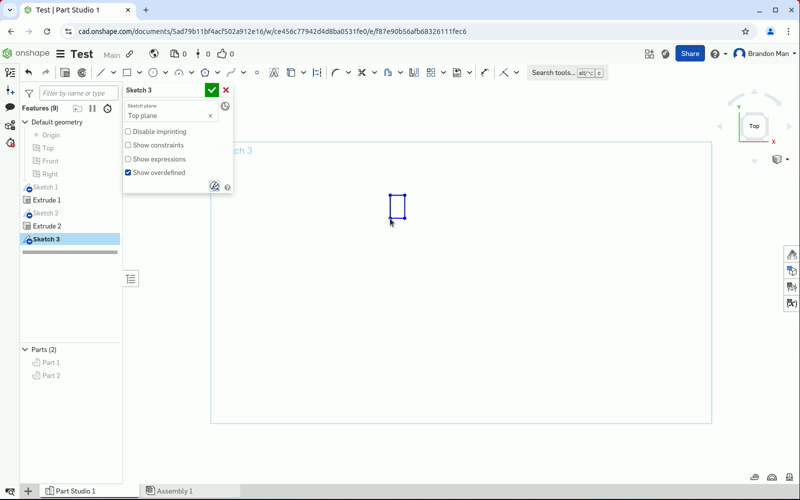
mouse_move(398, 195)
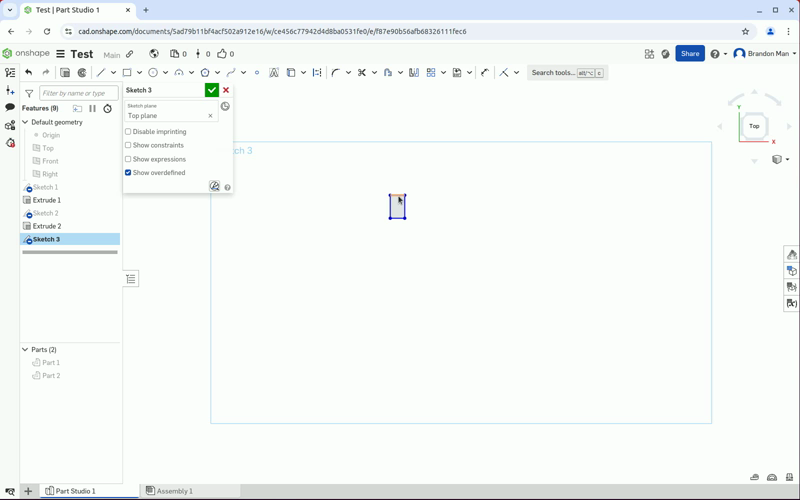
scroll(6)
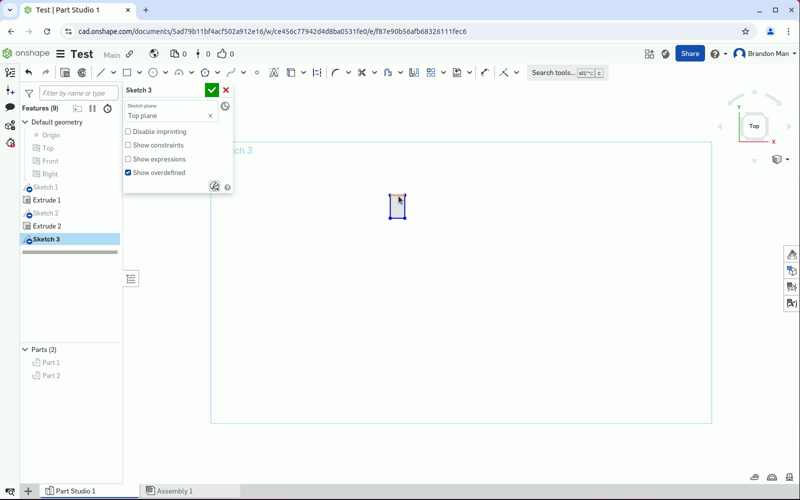
scroll(6)
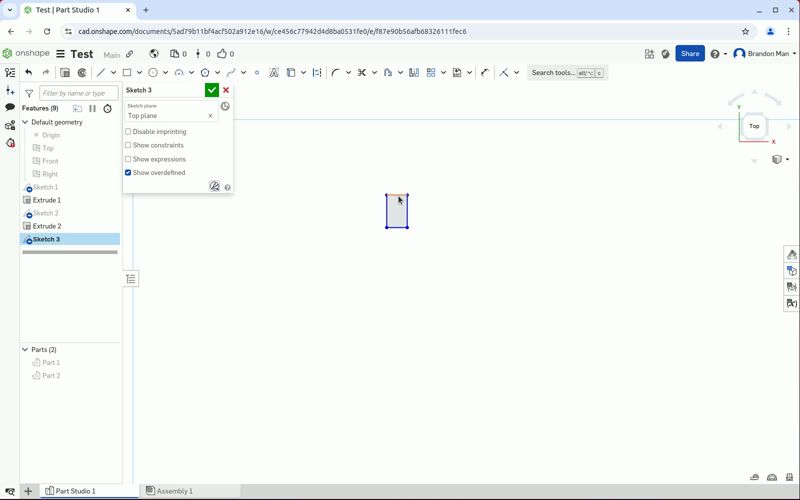
scroll(6)
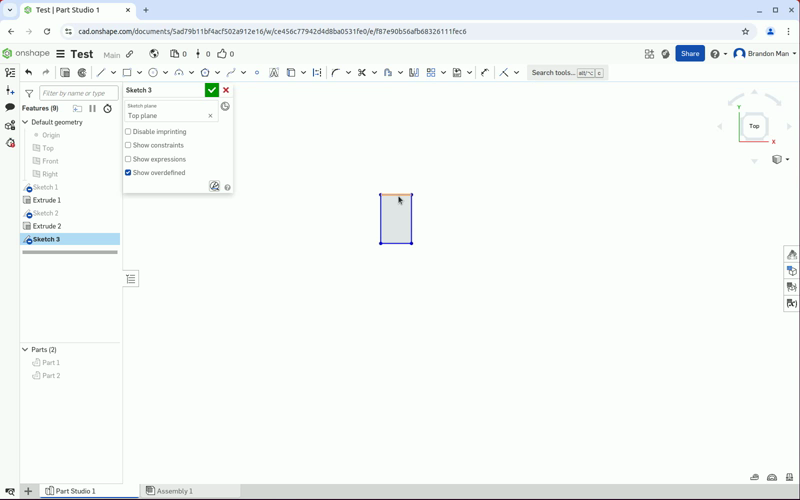
scroll(6)
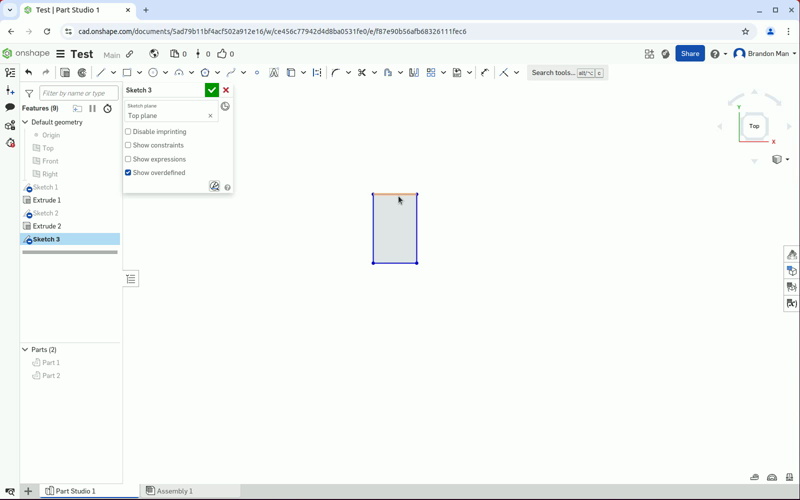
scroll(6)
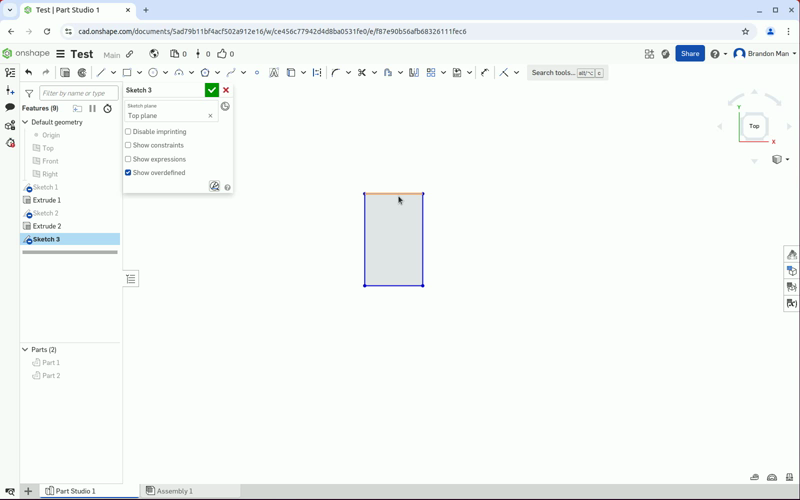
scroll(6)
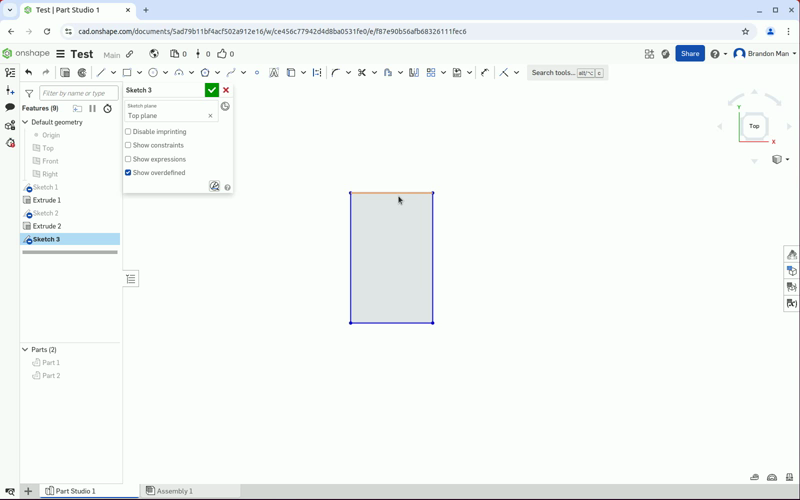
scroll(6)
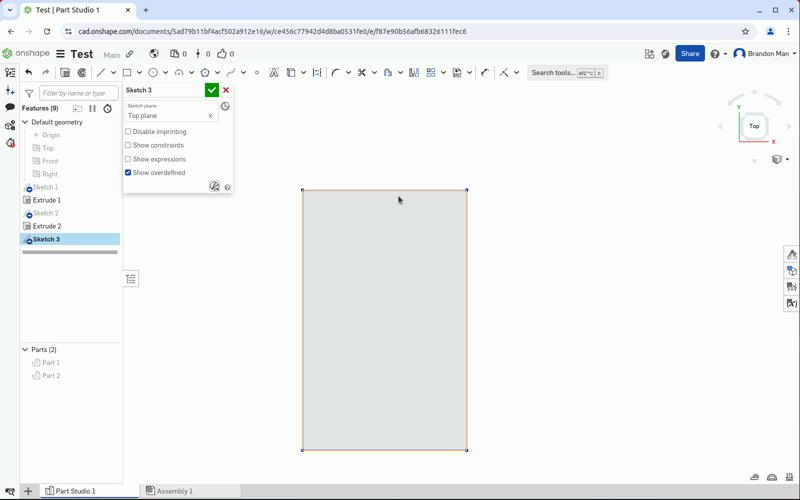
click(398, 195)
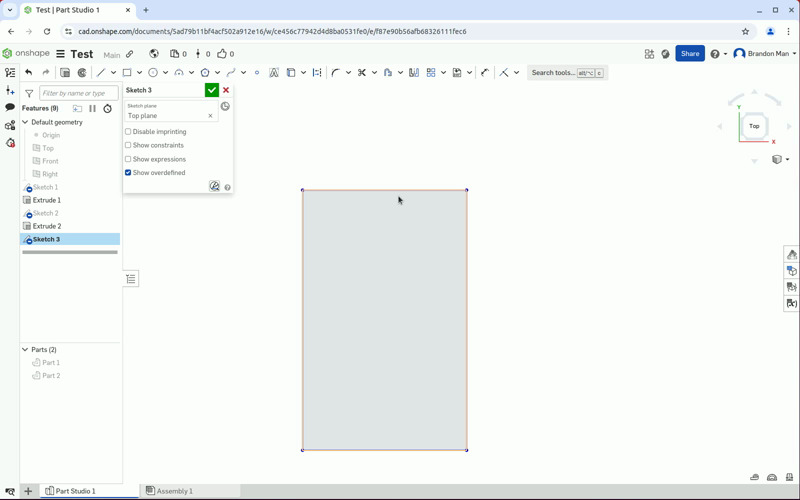
scroll(-6)
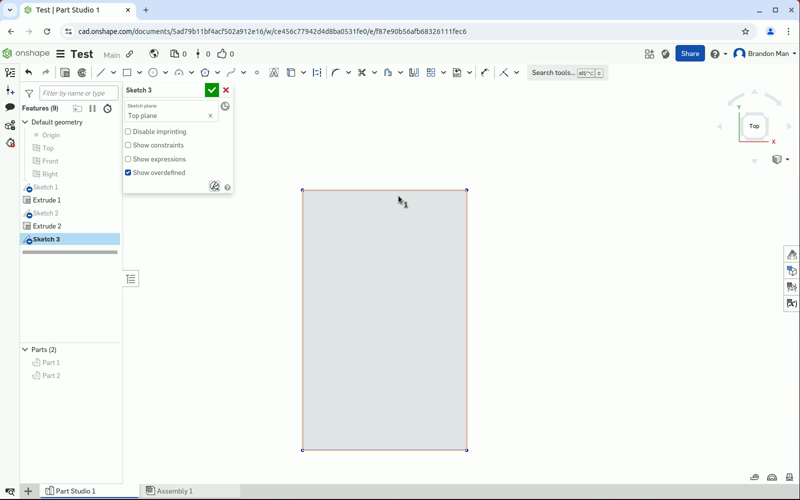
scroll(-6)
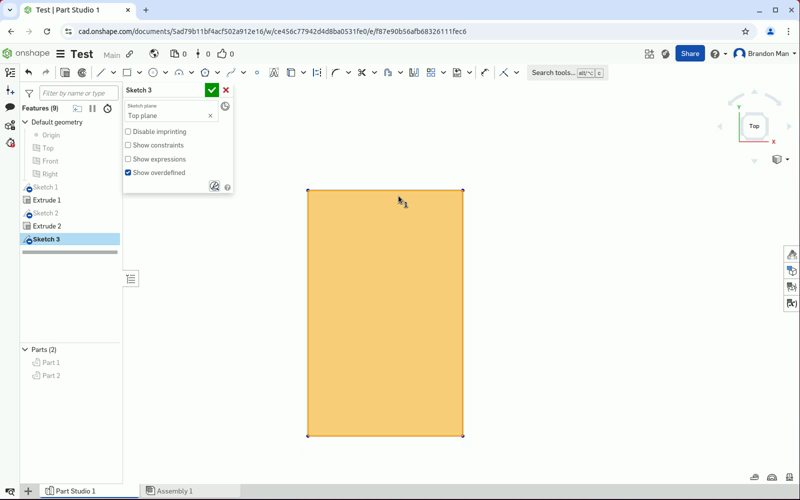
scroll(-6)
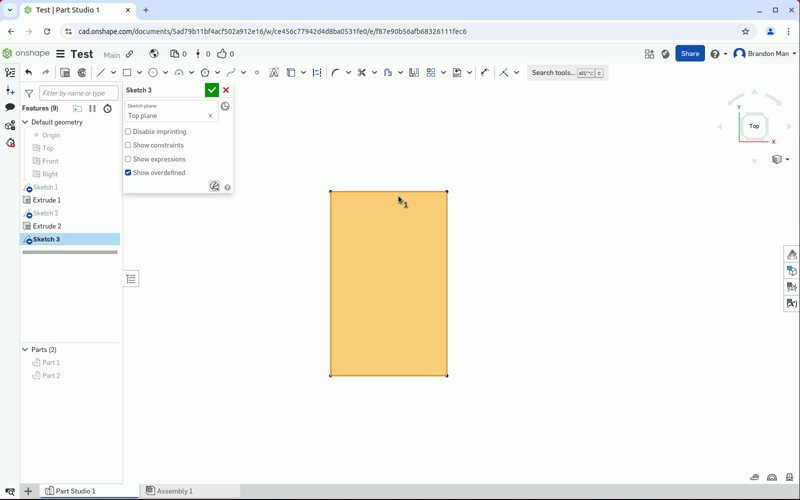
scroll(-6)
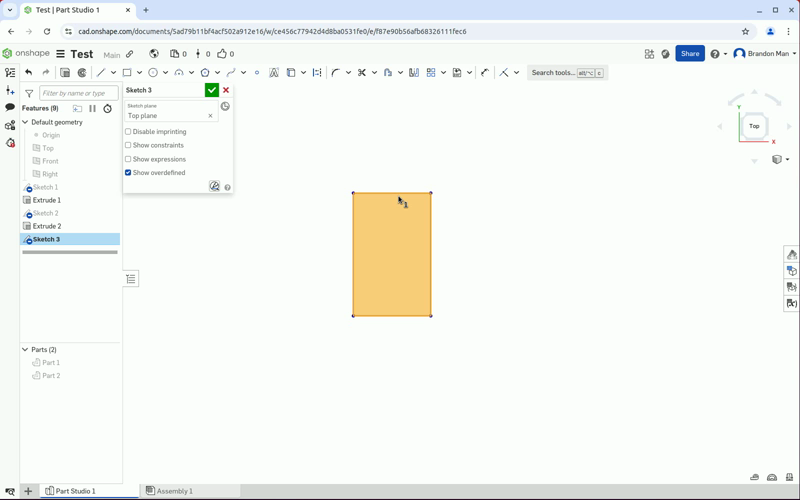
scroll(-6)
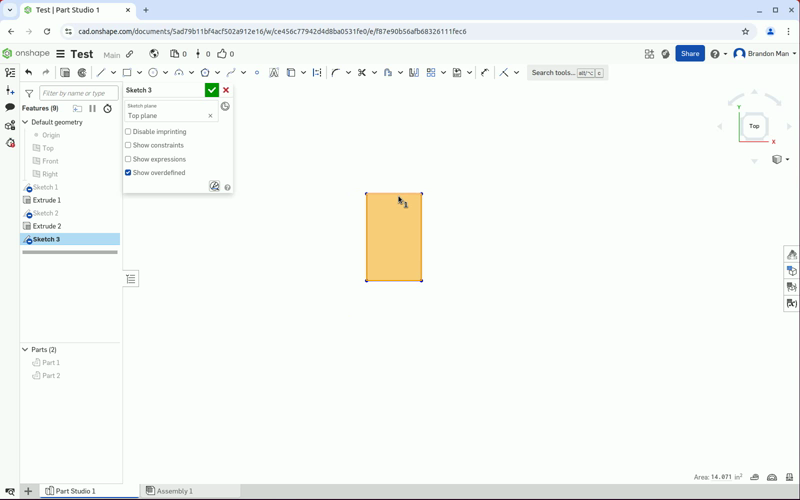
scroll(-6)
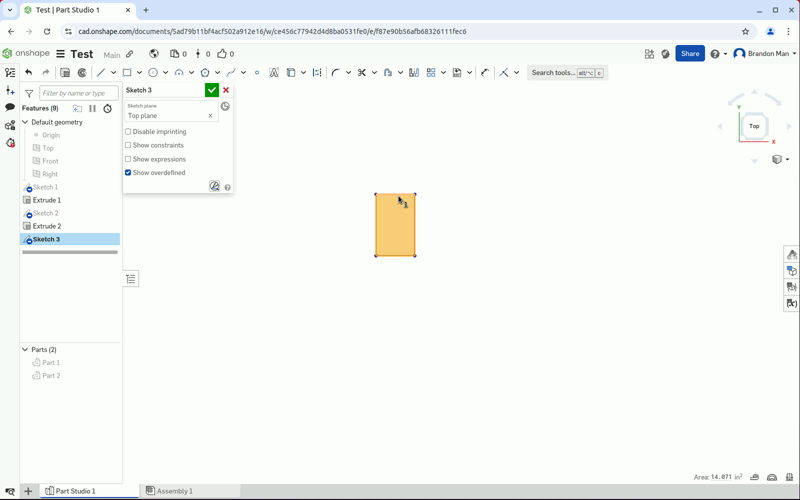
scroll(-6)
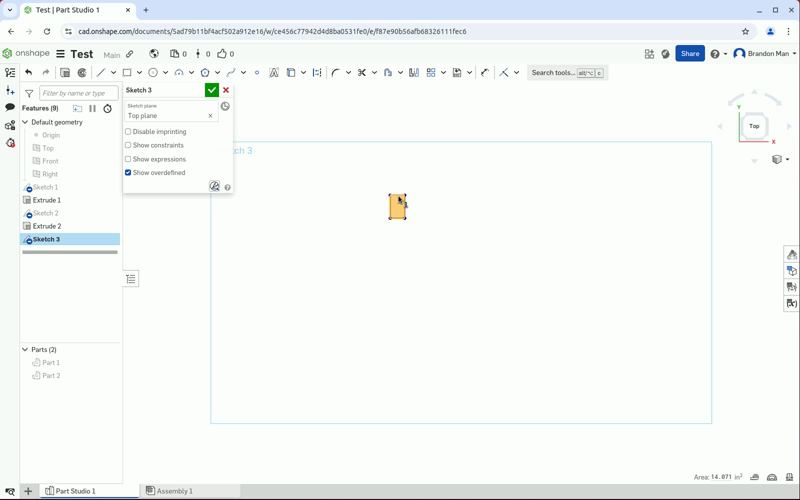
mouse_move(73, 352)
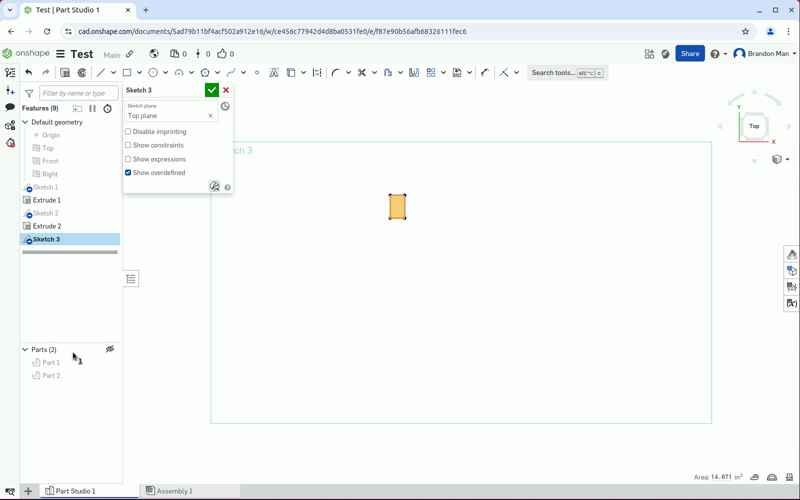
key(shift+y)
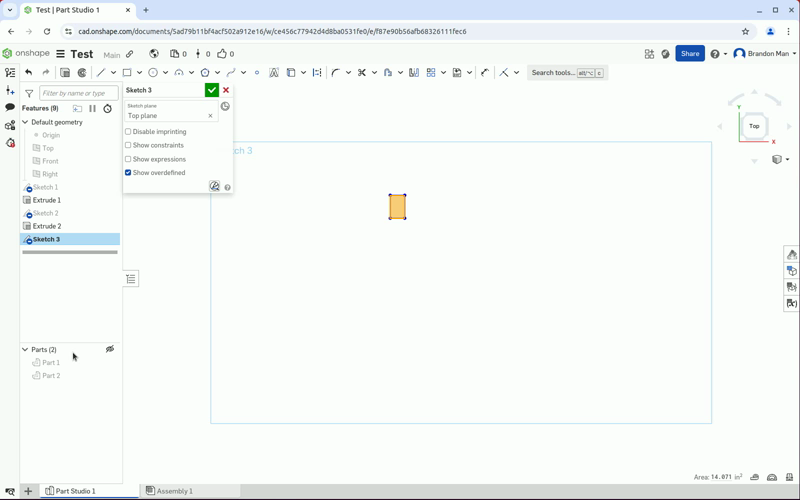
key(shift+e)
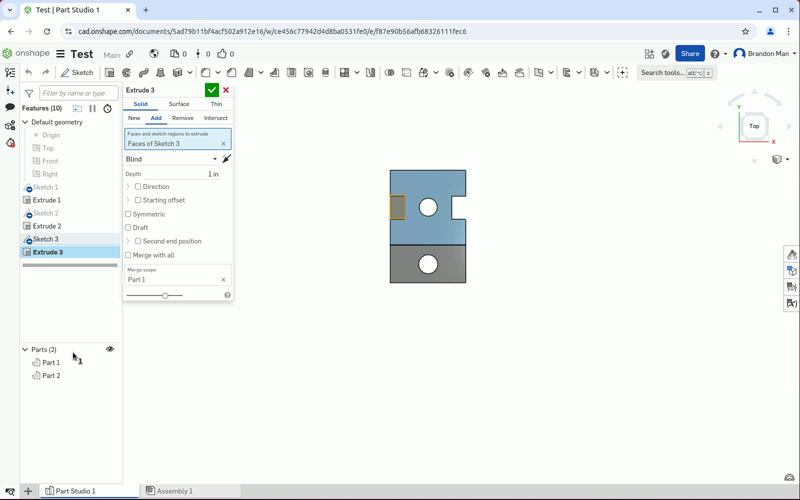
mouse_move(143, 106)
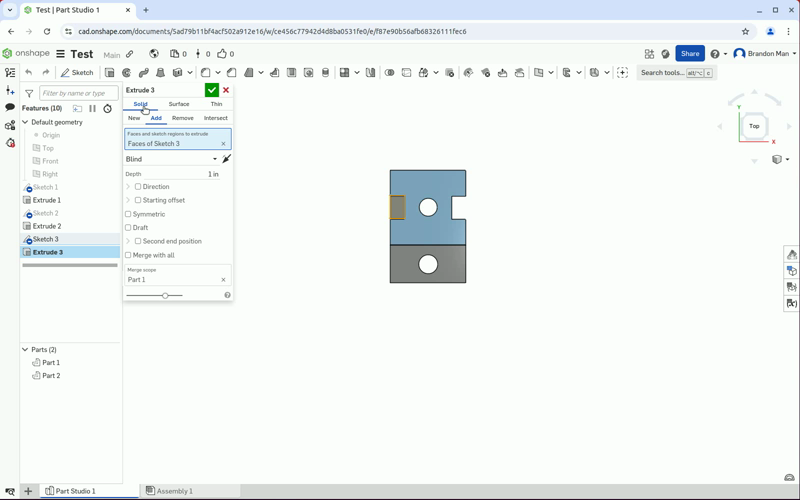
click(143, 106)
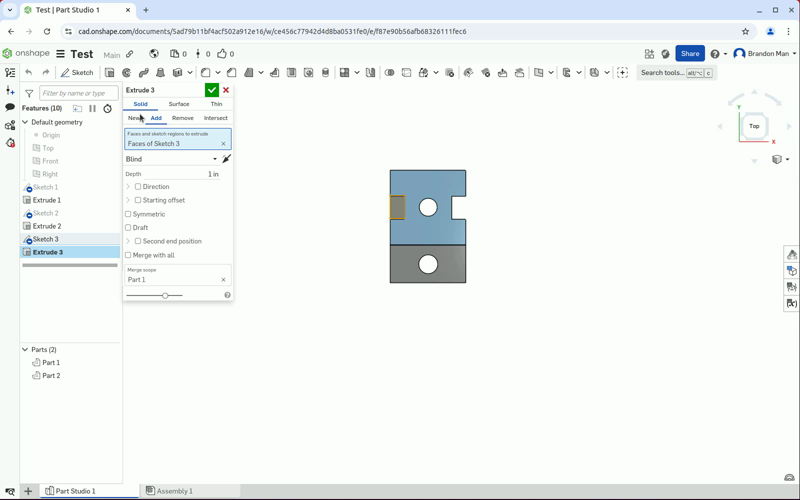
mouse_move(137, 120)
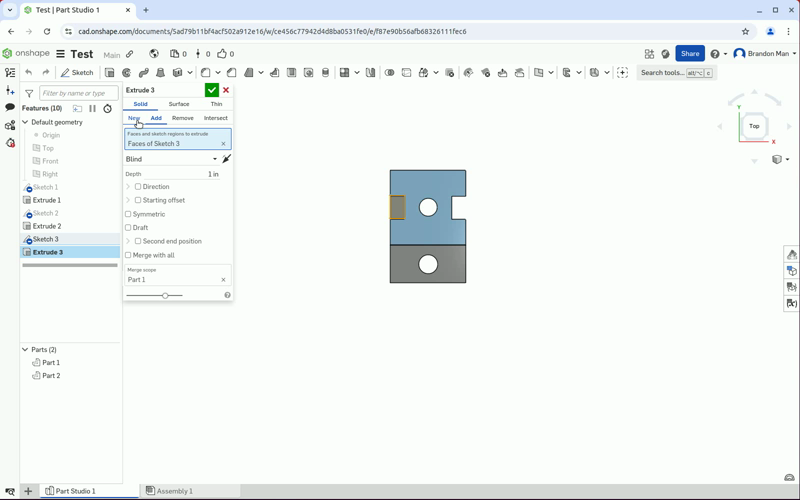
click(137, 120)
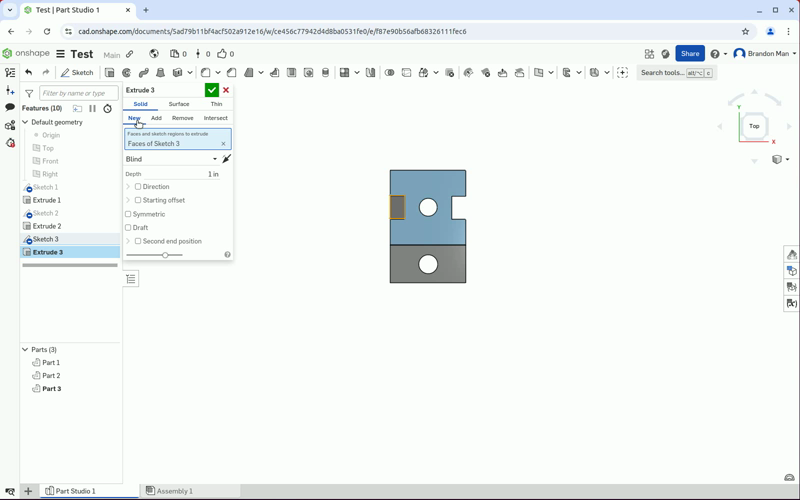
key(tab, 4)
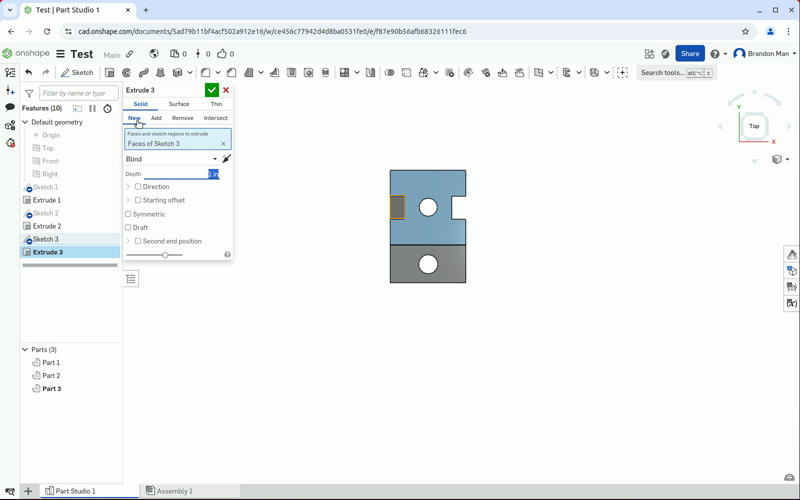
text(7.703)
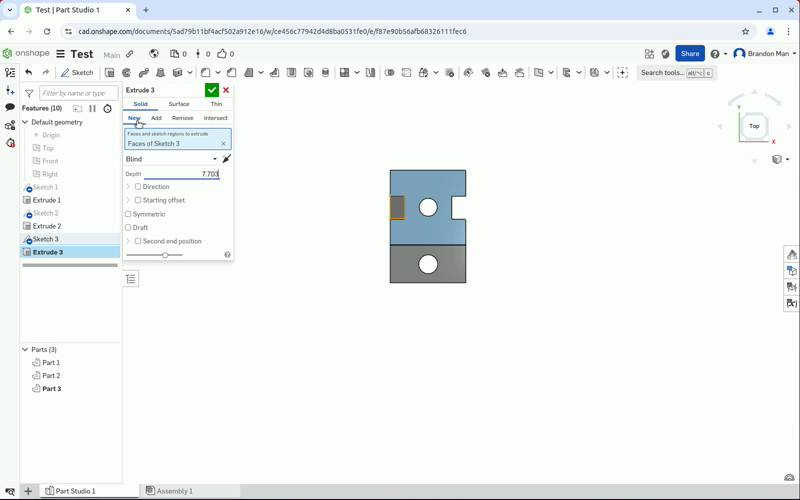
key(enter)
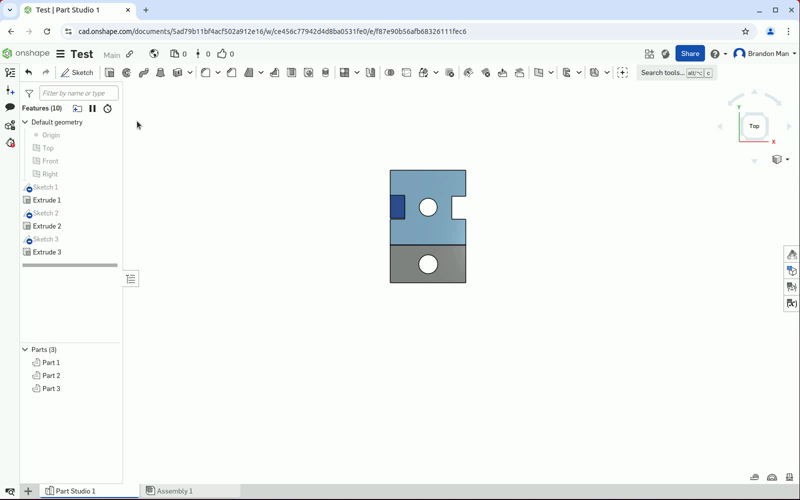
key(shift+h)
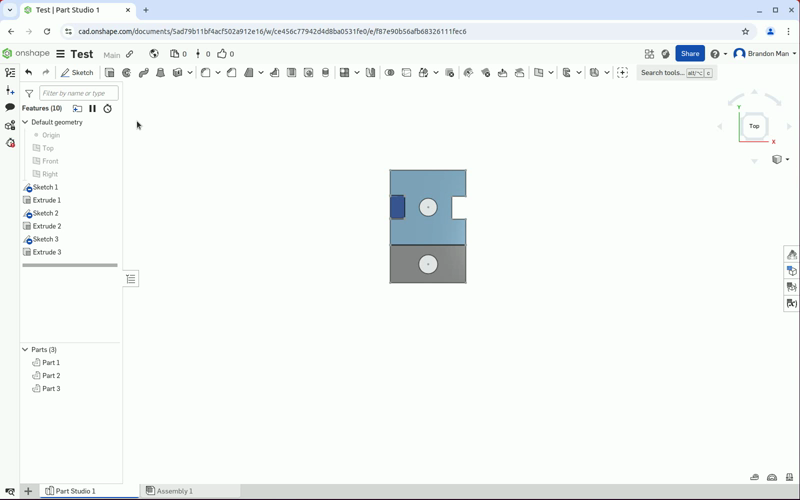
key(shift+h)
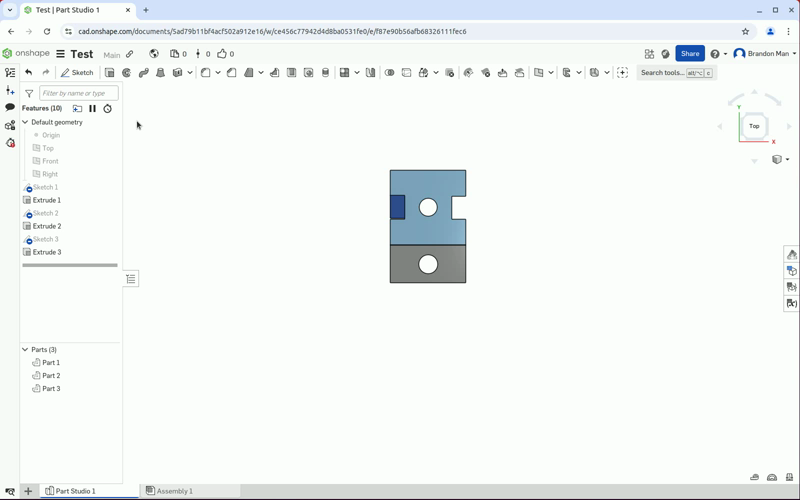
mouse_move(73, 189)
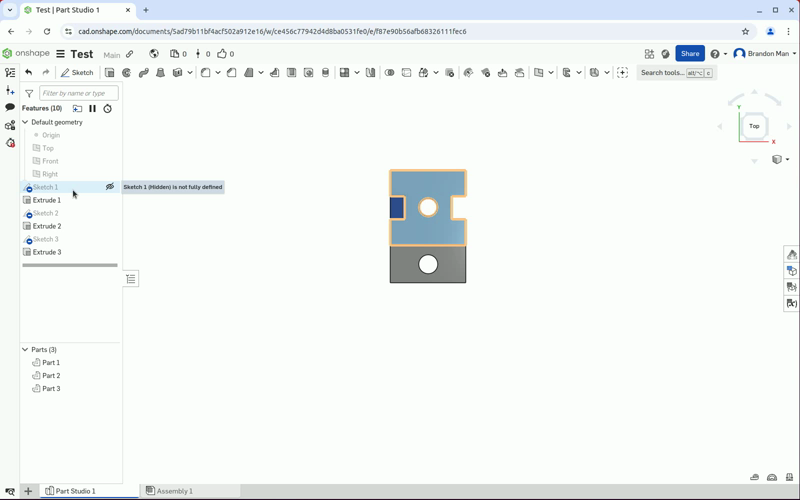
click(73, 189)
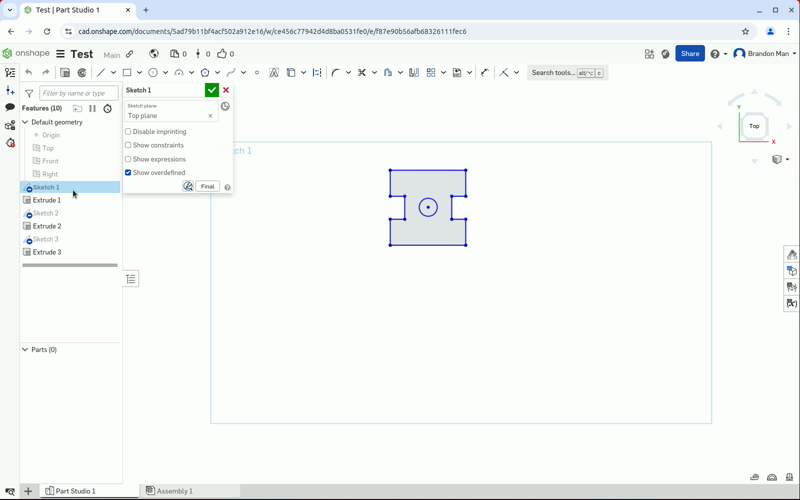
mouse_move(229, 92)
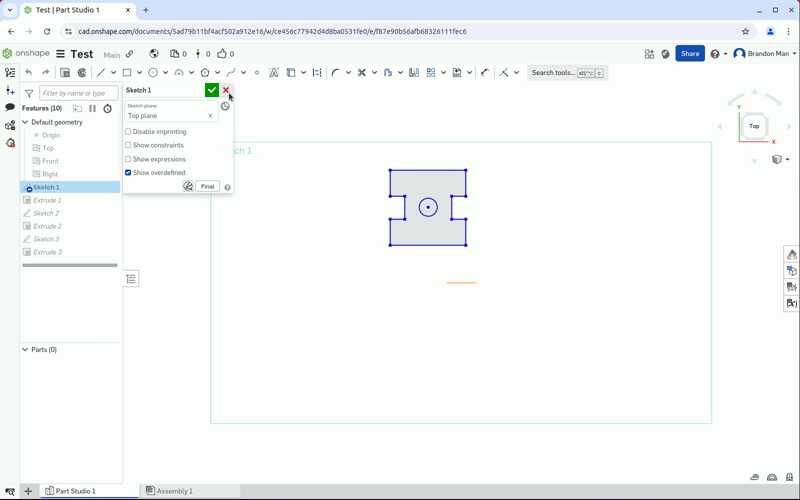
click(229, 92)
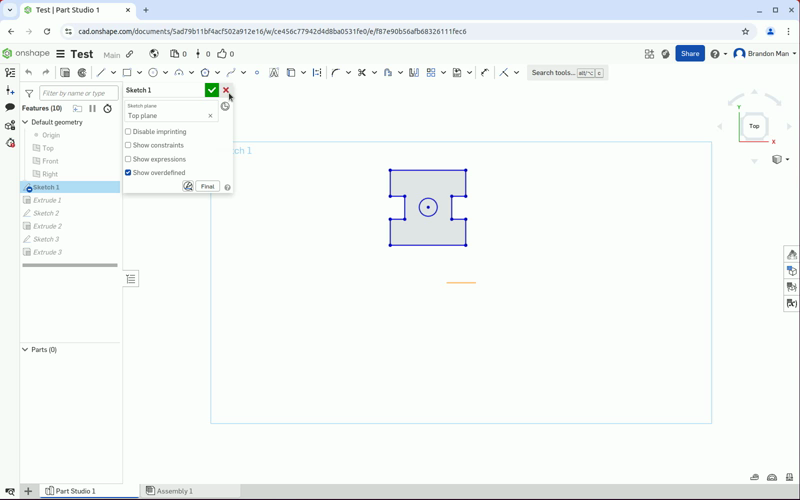
key(shift+s)
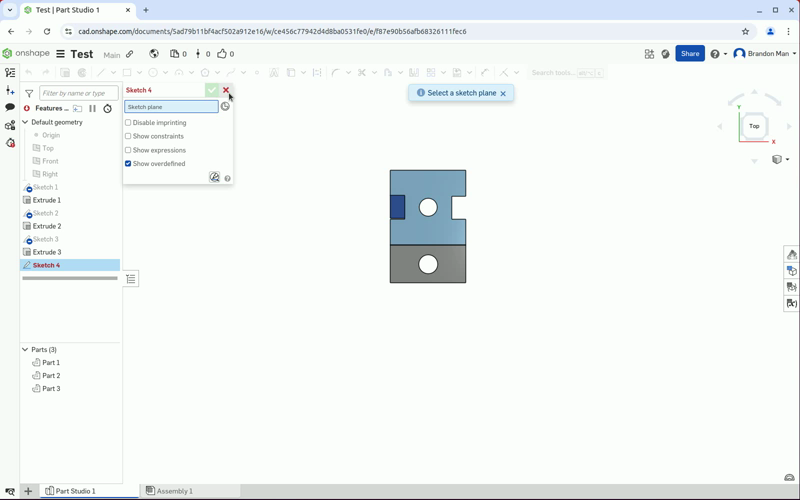
mouse_move(73, 150)
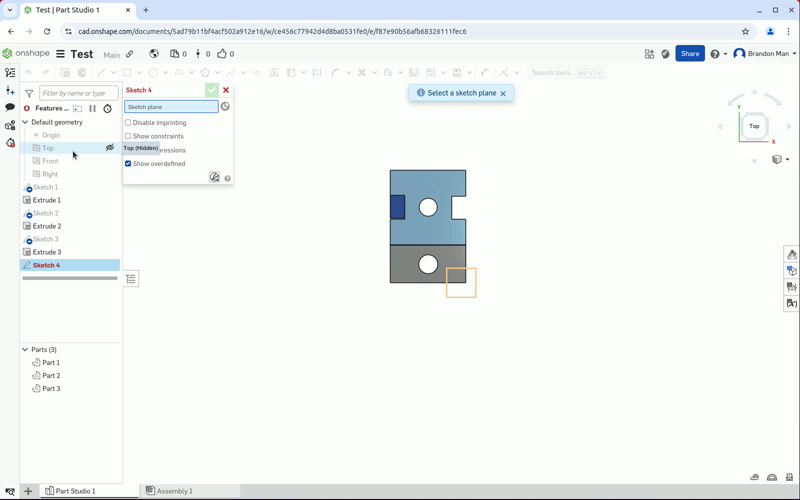
click(73, 150)
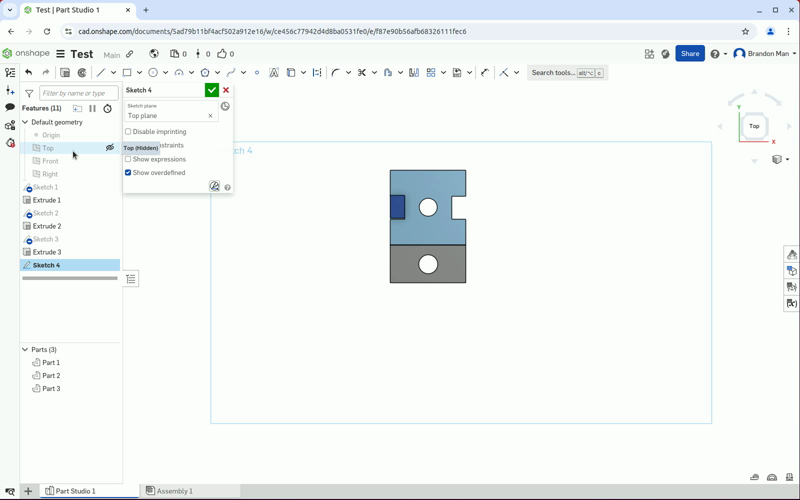
mouse_move(73, 352)
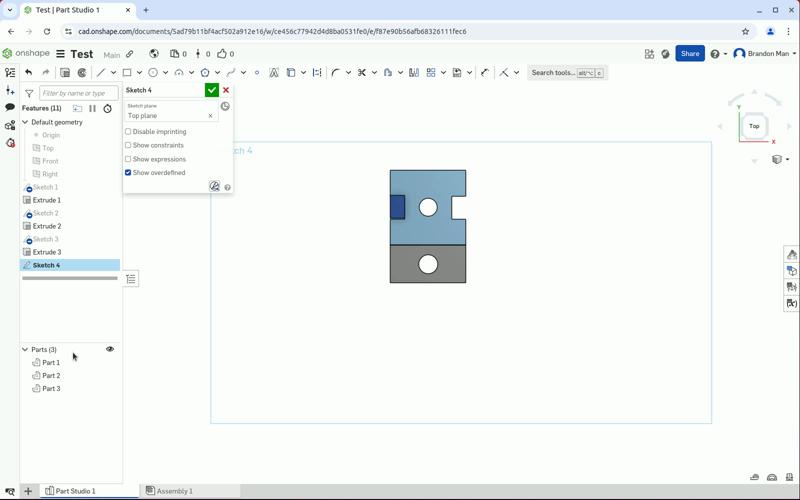
key(y)
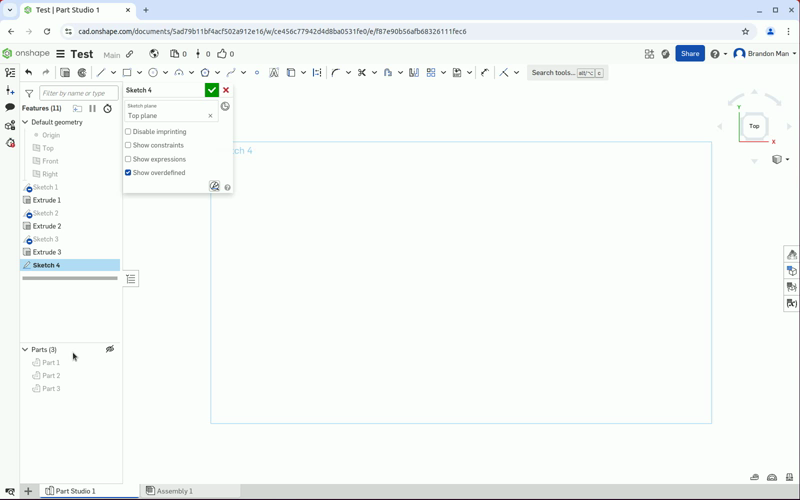
key(l)
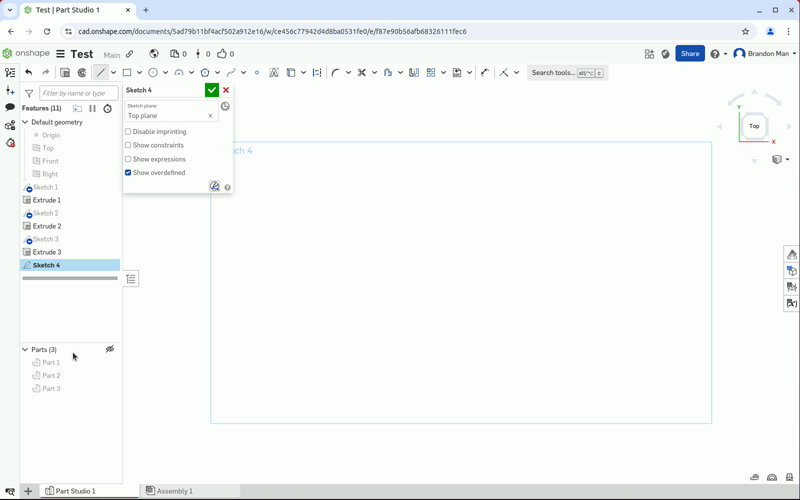
key_down(shift)
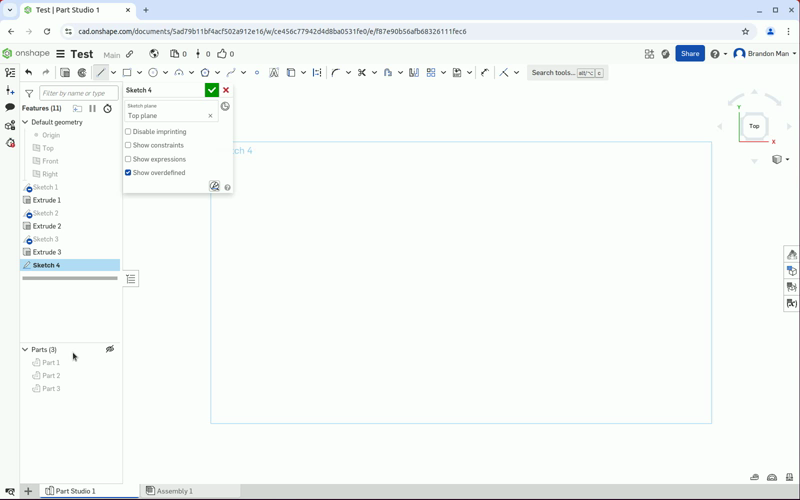
mouse_move(451, 218)
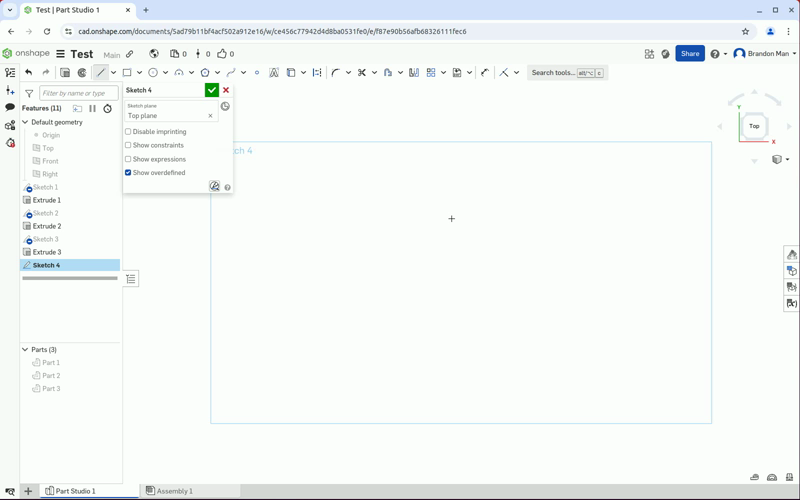
click(451, 218)
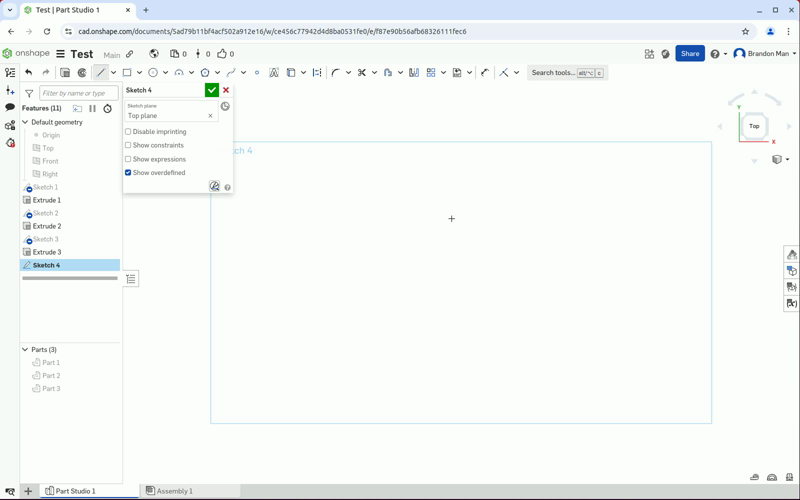
key_up(shift)
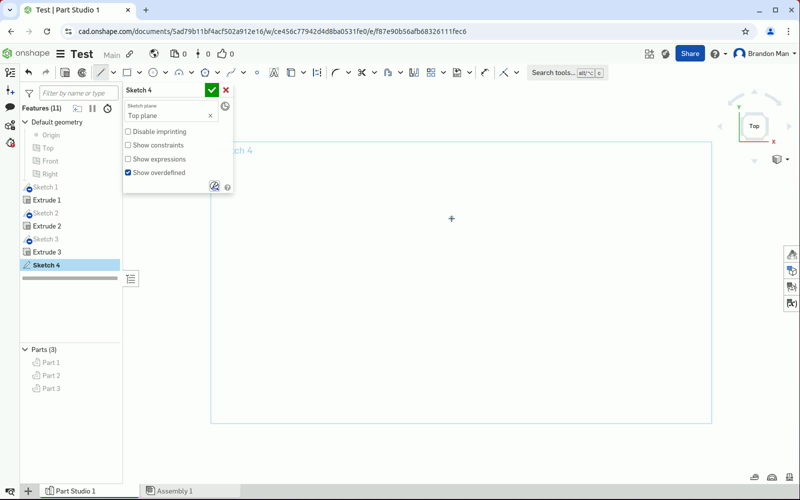
key_down(shift)
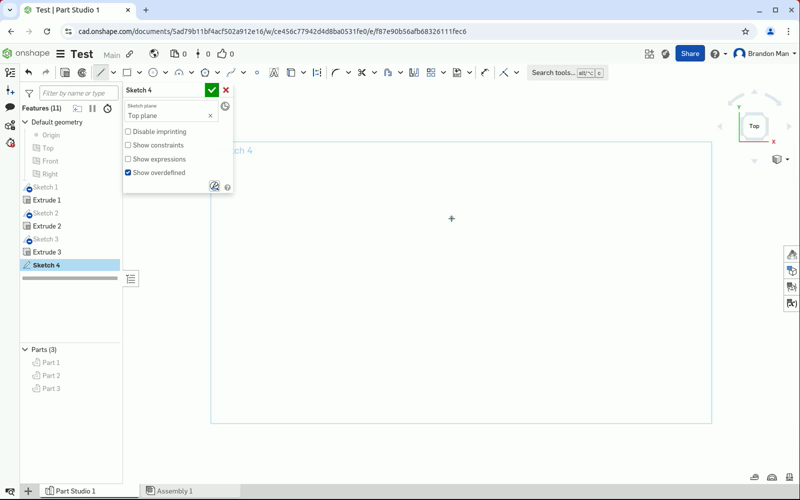
mouse_move(481, 218)
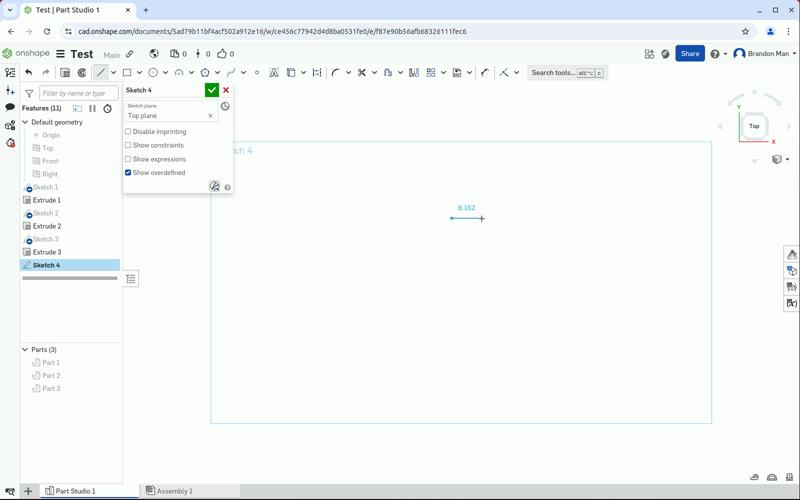
mouse_move(466, 218)
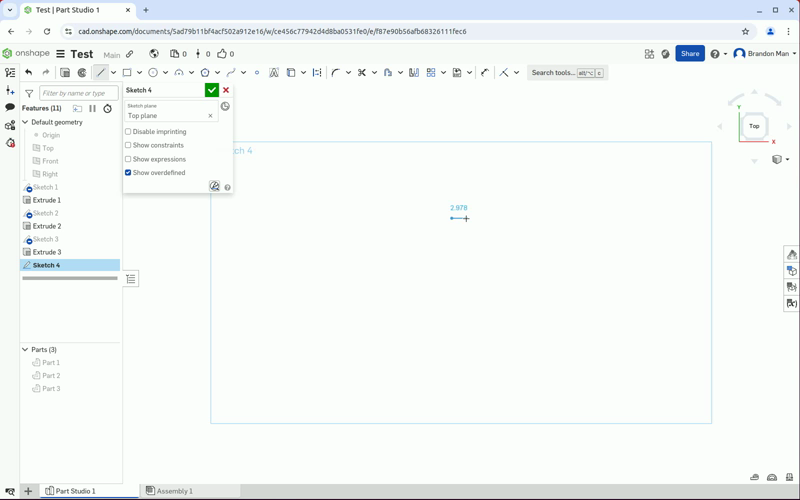
click(466, 218)
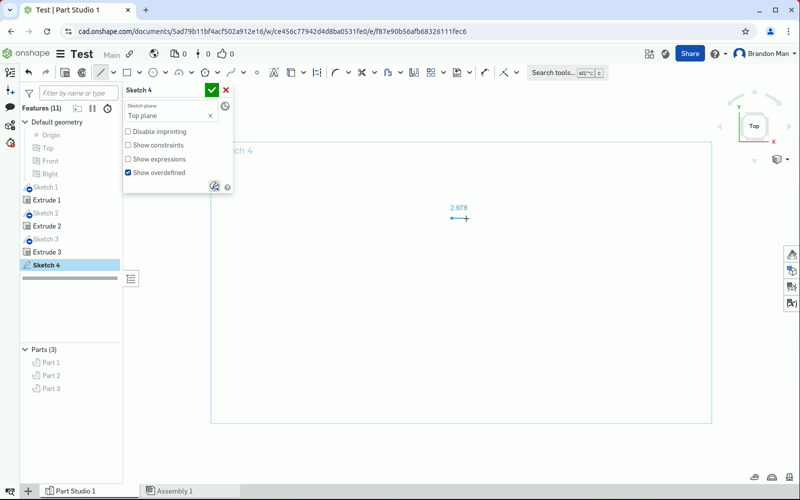
key_up(shift)
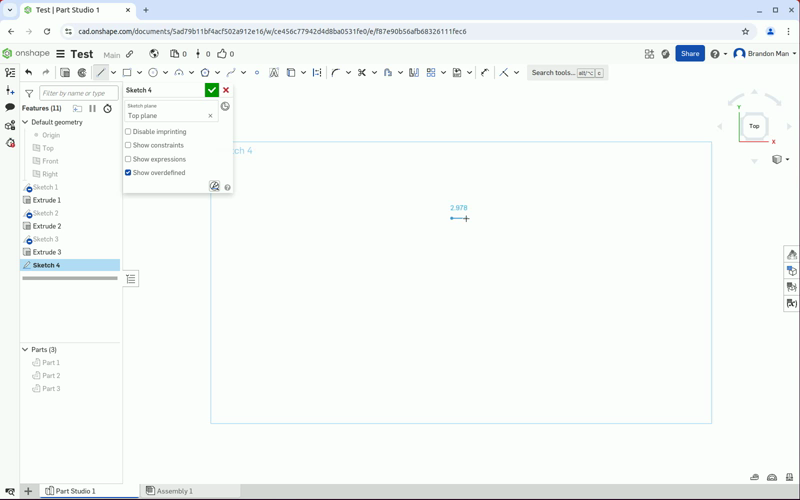
key_down(shift)
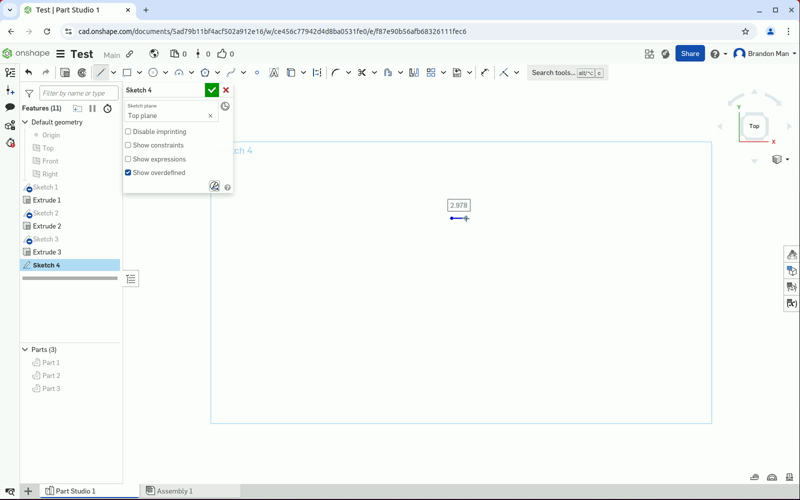
mouse_move(496, 218)
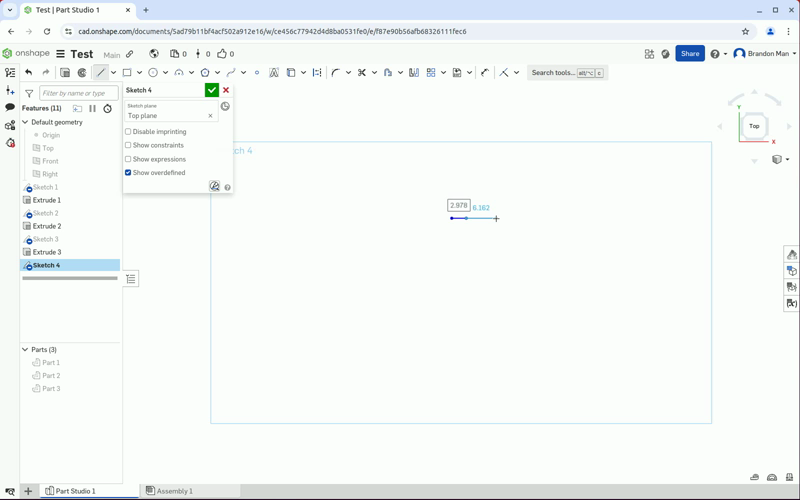
mouse_move(466, 195)
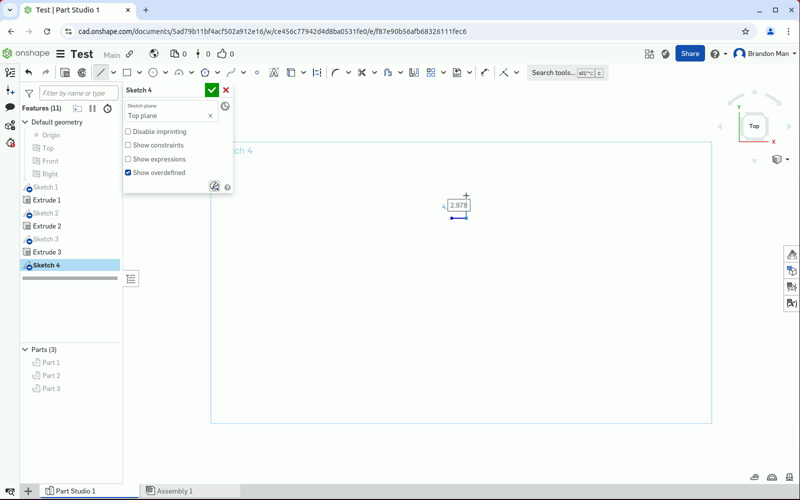
click(466, 195)
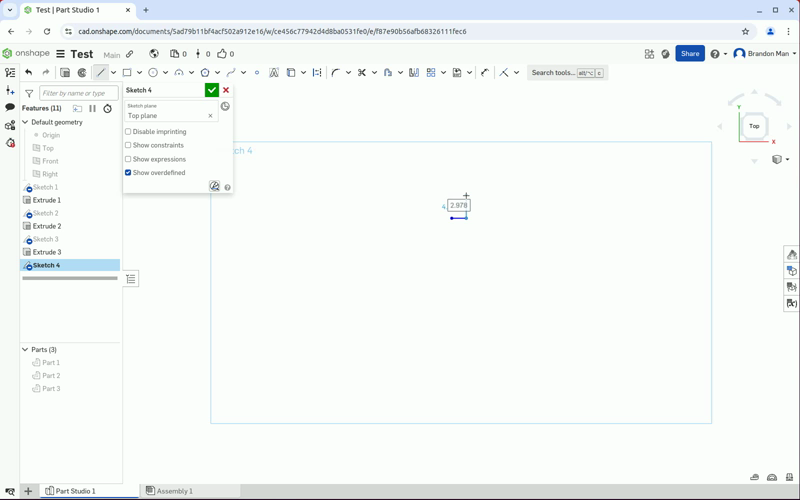
key_up(shift)
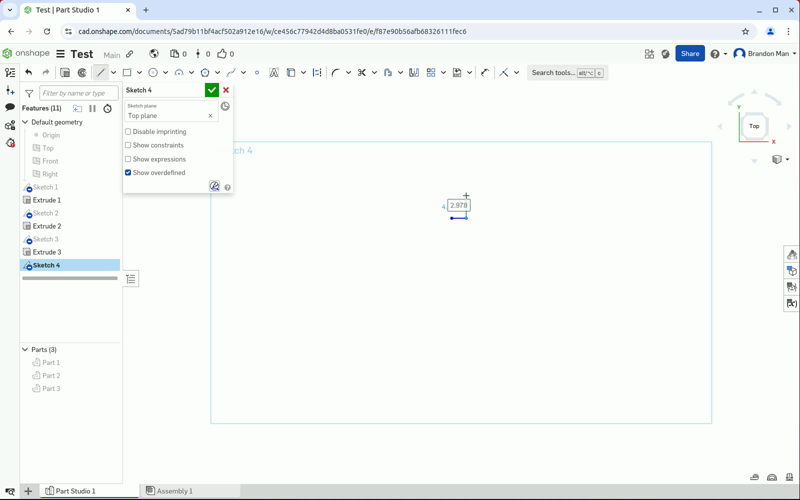
key_down(shift)
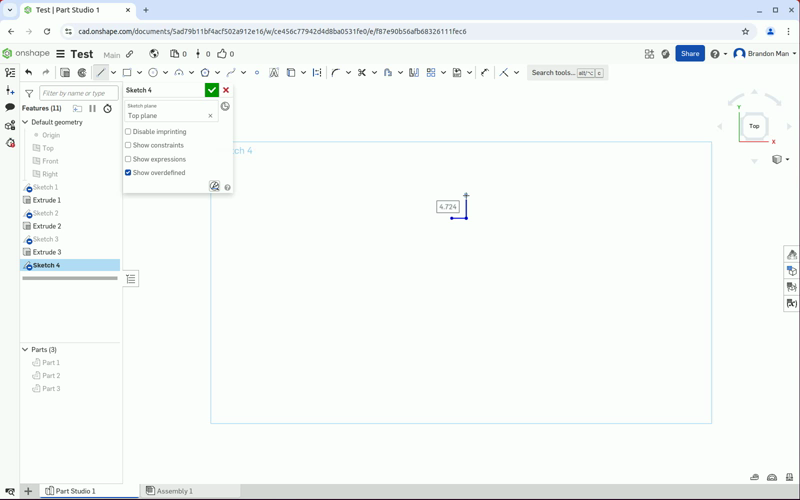
mouse_move(496, 195)
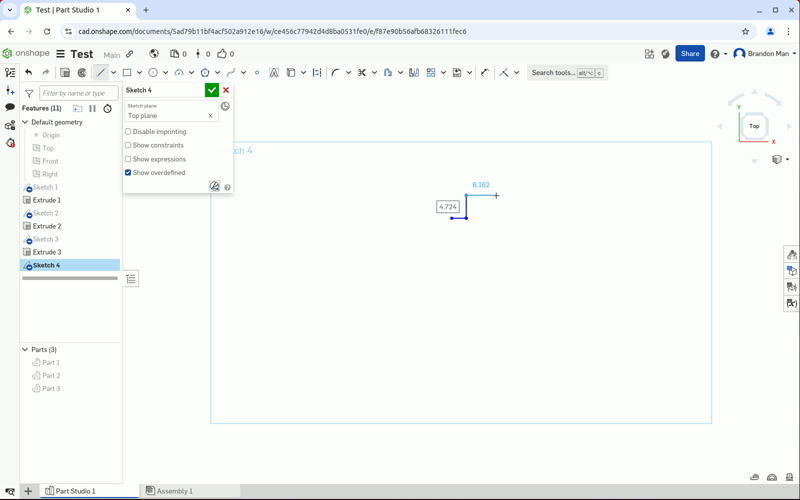
mouse_move(451, 195)
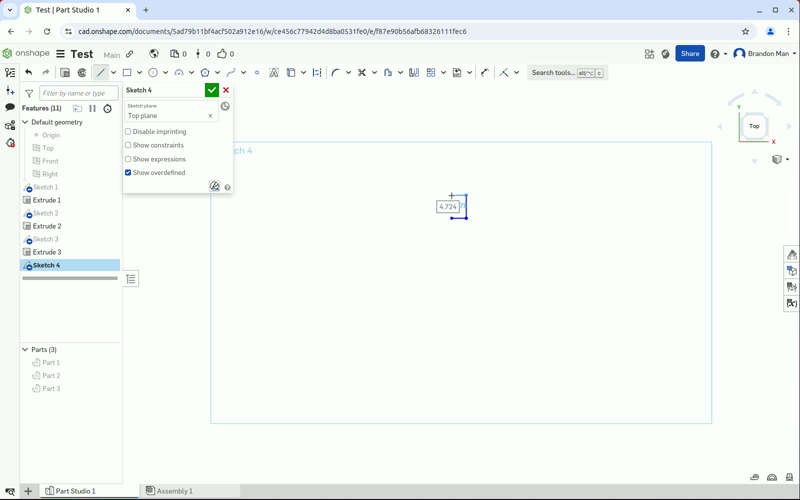
click(451, 195)
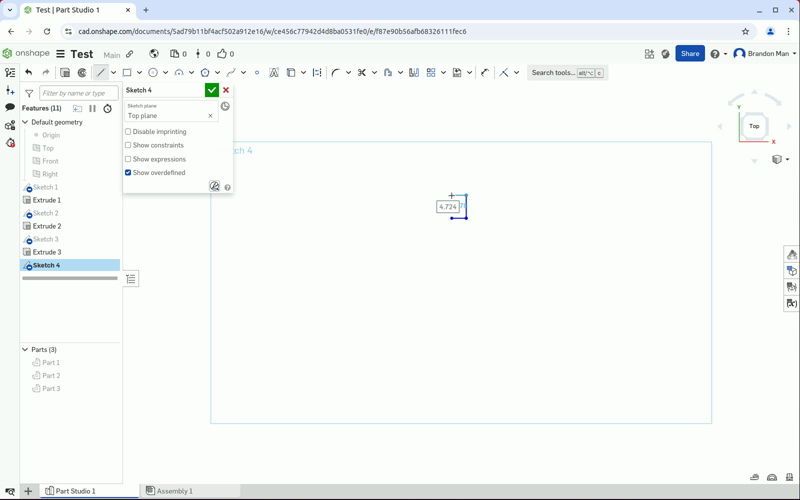
key_up(shift)
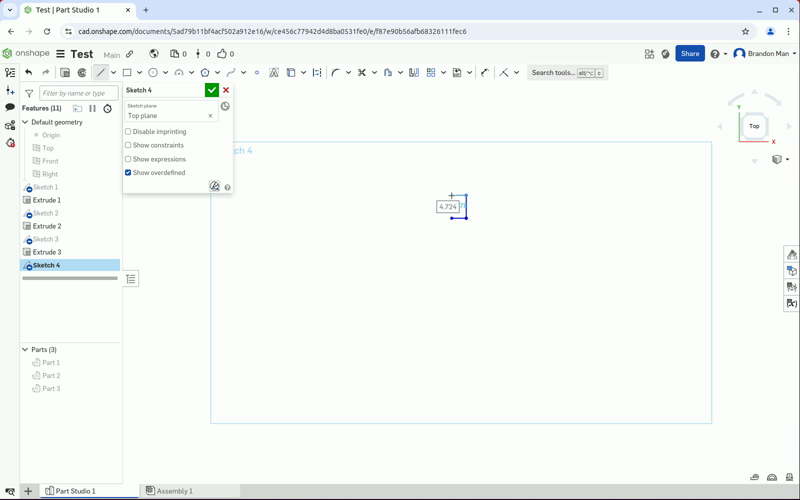
mouse_move(481, 195)
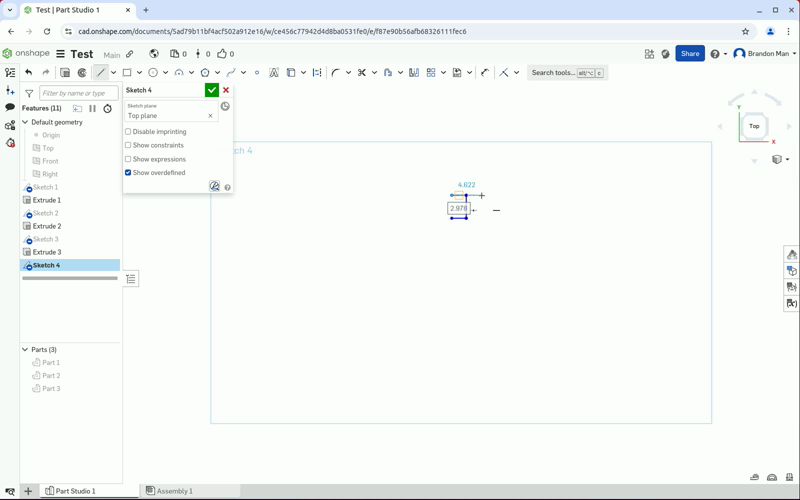
key_down(shift)
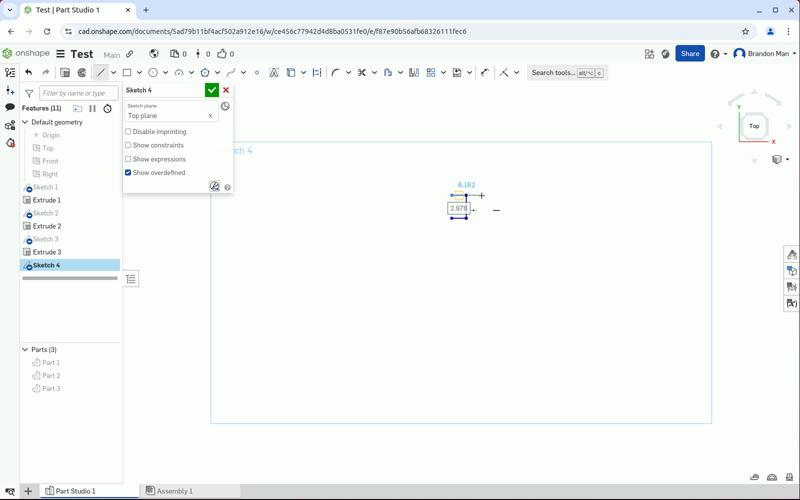
mouse_move(451, 218)
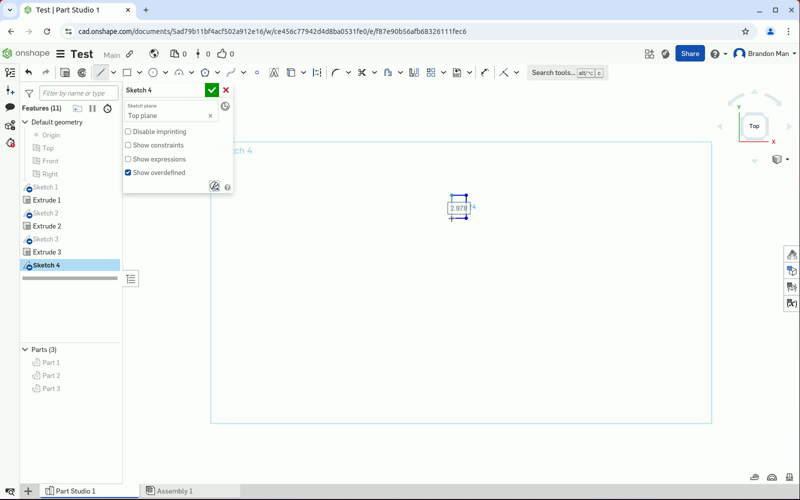
key_up(shift)
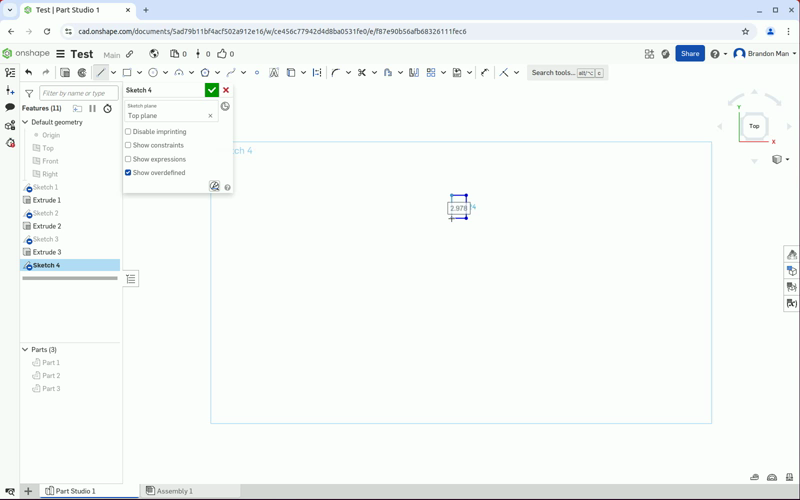
click(451, 218)
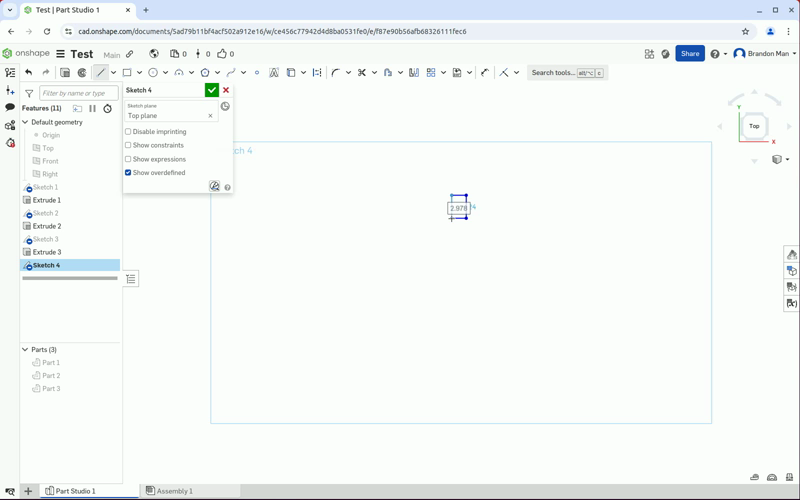
key(esc)
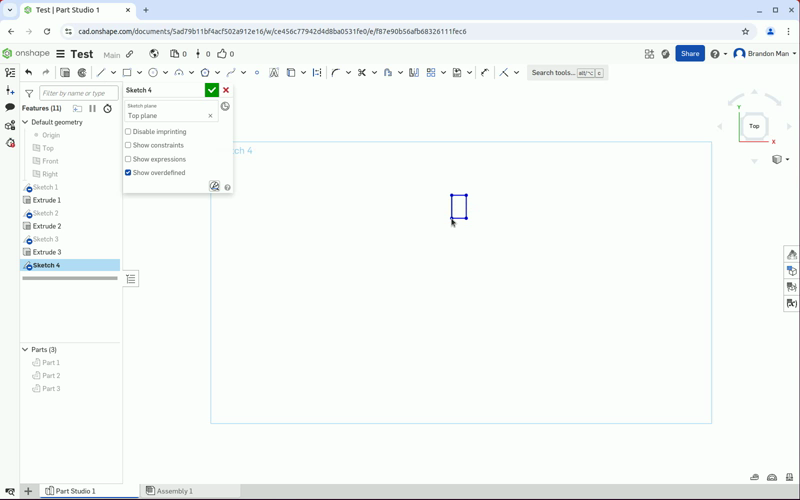
mouse_move(456, 208)
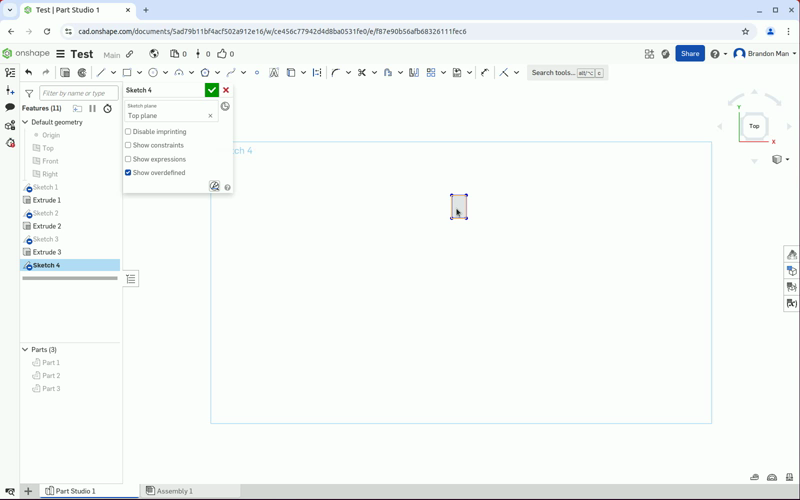
scroll(6)
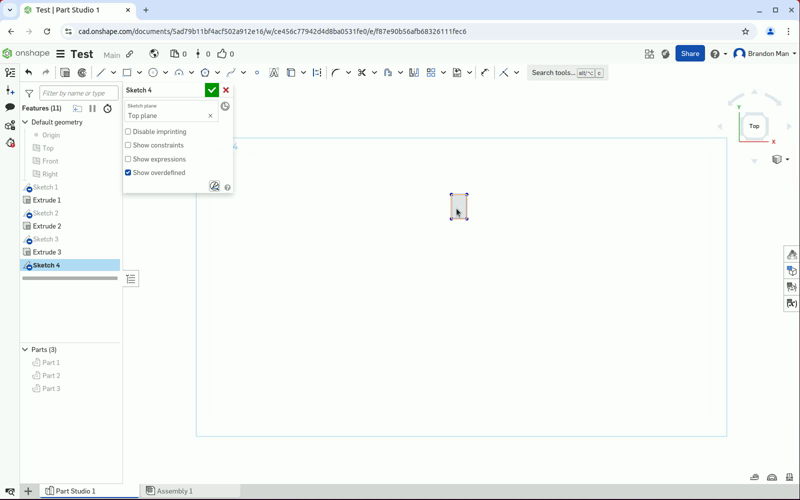
scroll(6)
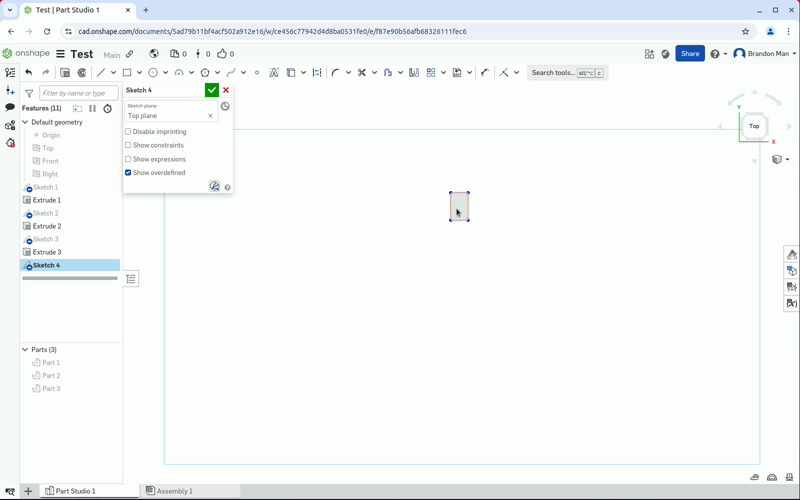
scroll(6)
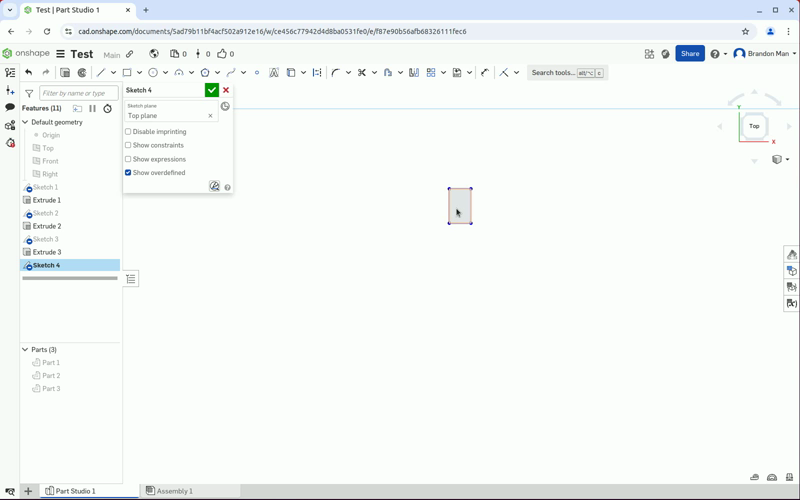
scroll(6)
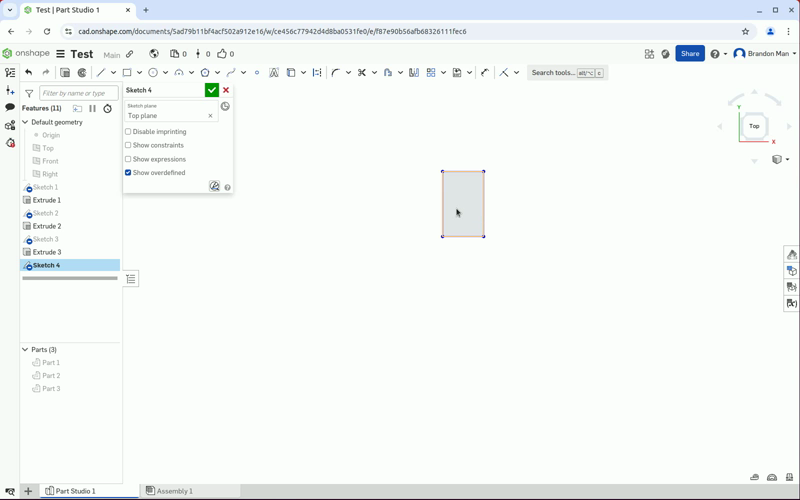
scroll(6)
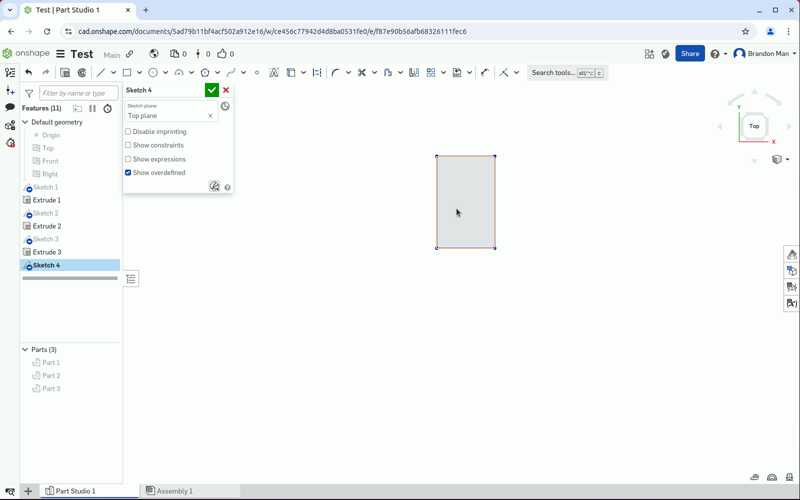
scroll(6)
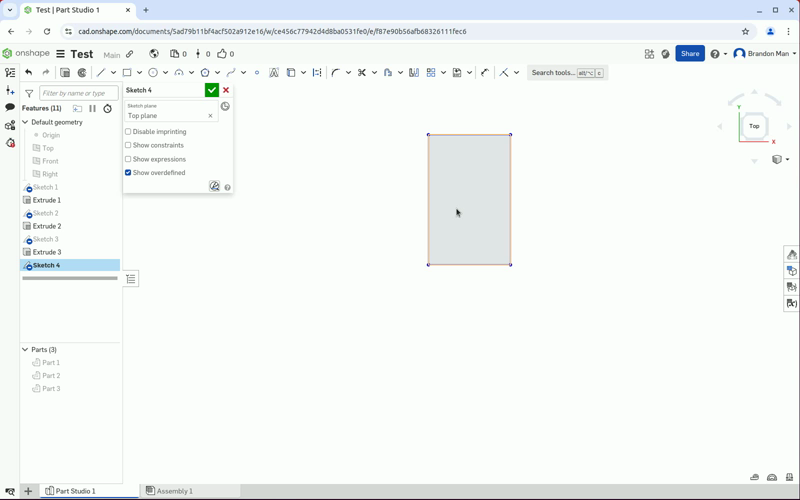
scroll(6)
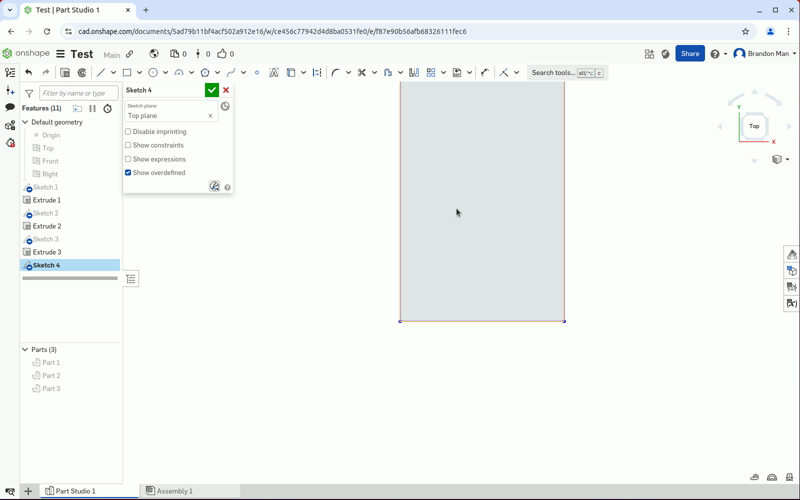
click(456, 208)
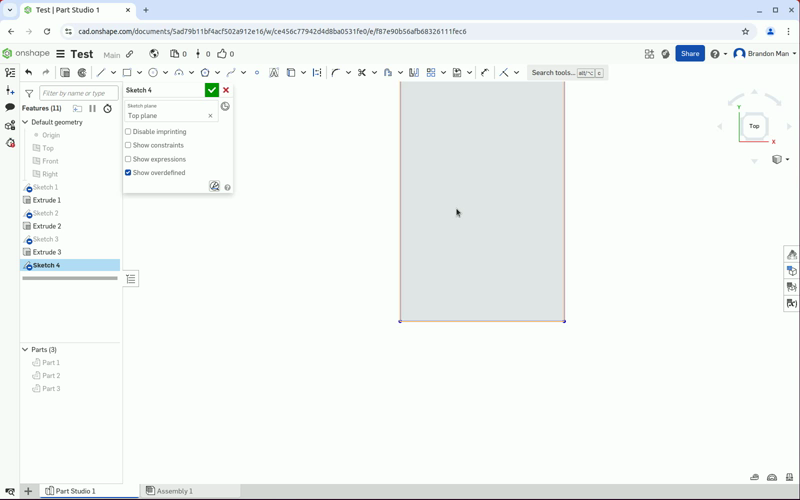
scroll(-6)
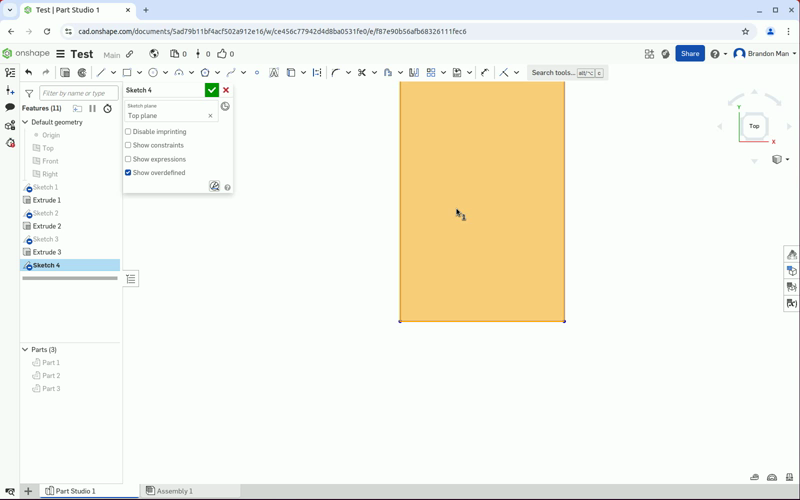
scroll(-6)
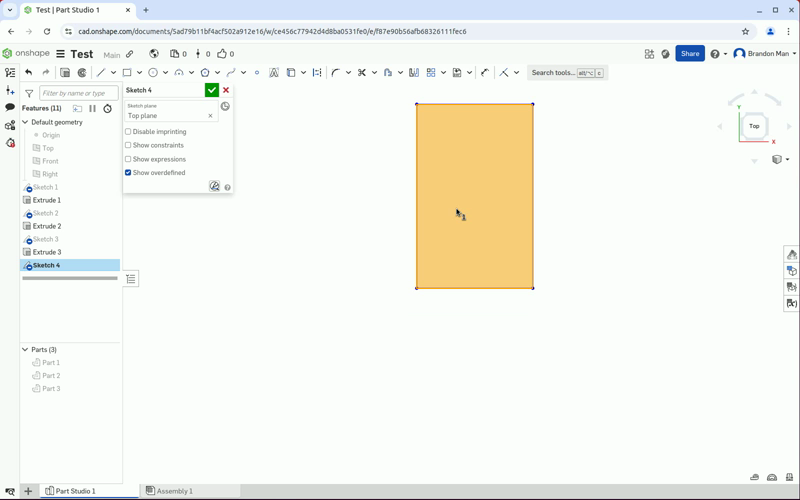
scroll(-6)
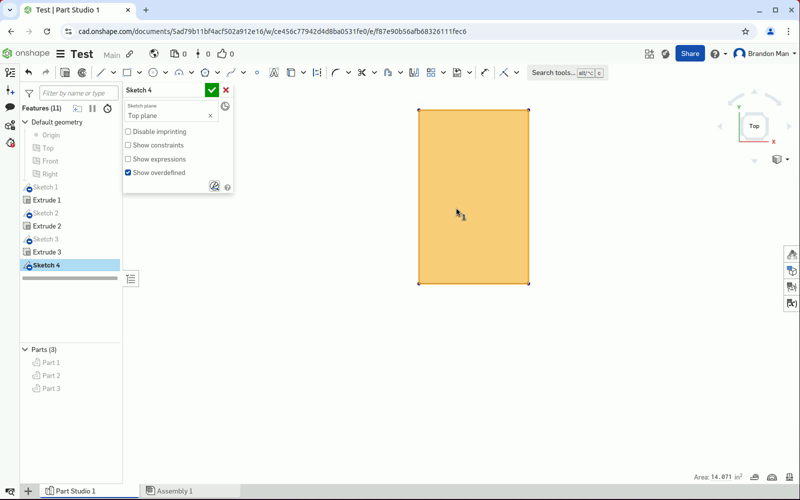
scroll(-6)
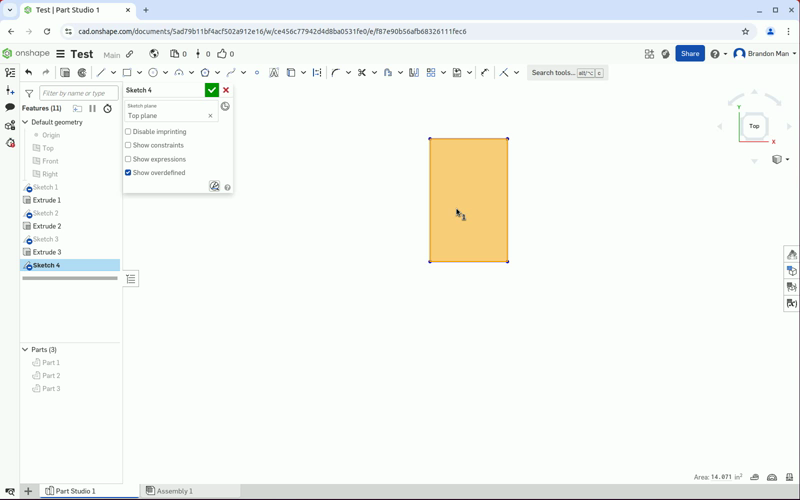
scroll(-6)
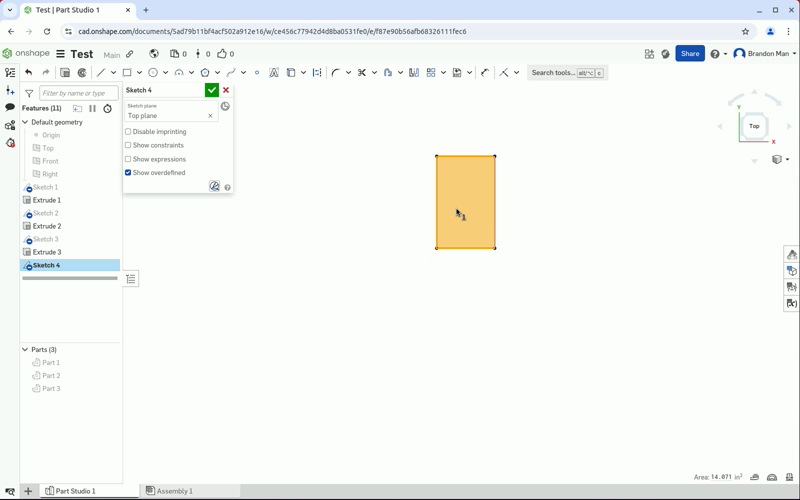
scroll(-6)
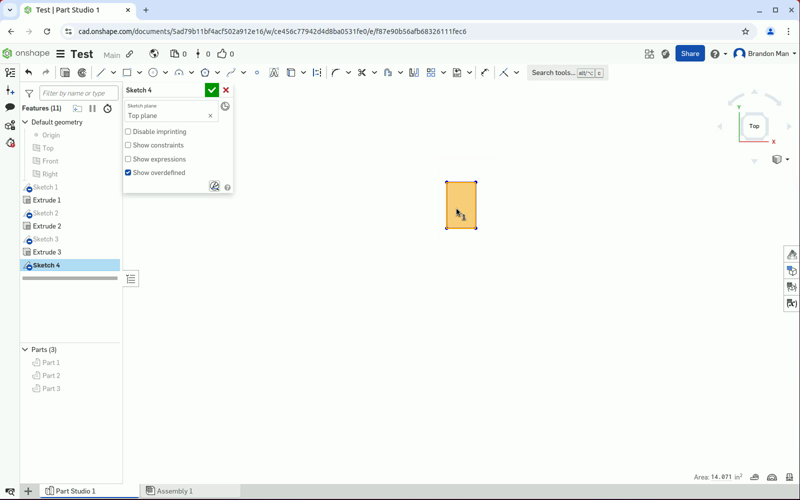
scroll(-6)
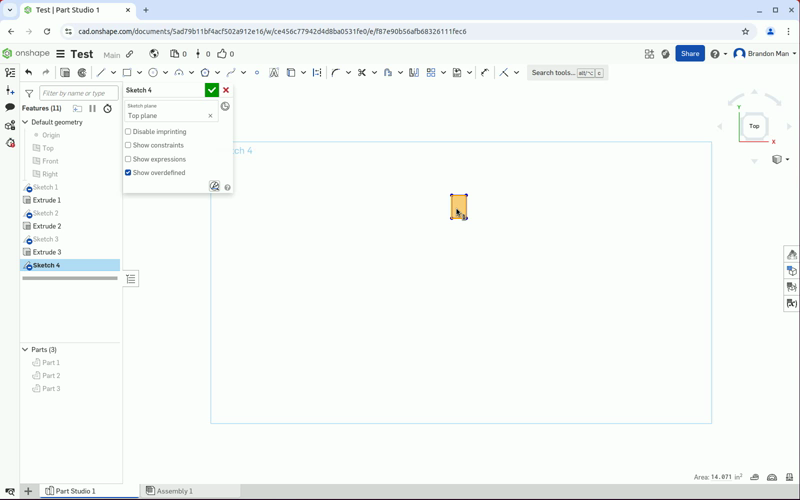
mouse_move(73, 352)
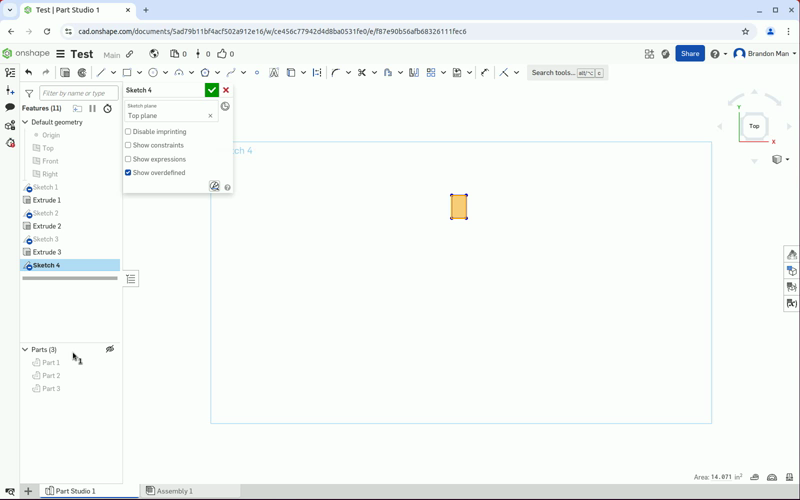
key(shift+y)
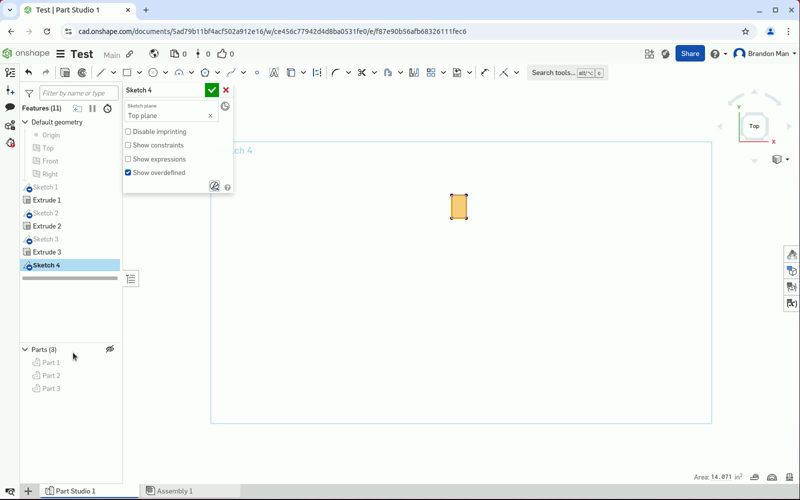
key(shift+e)
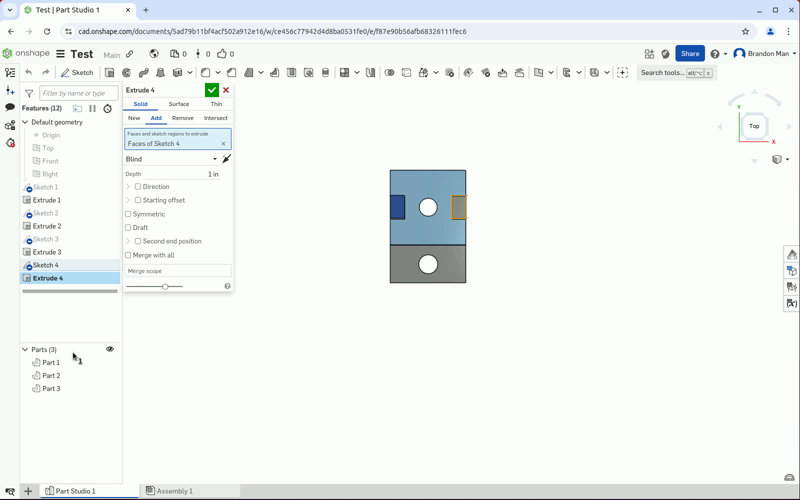
mouse_move(143, 106)
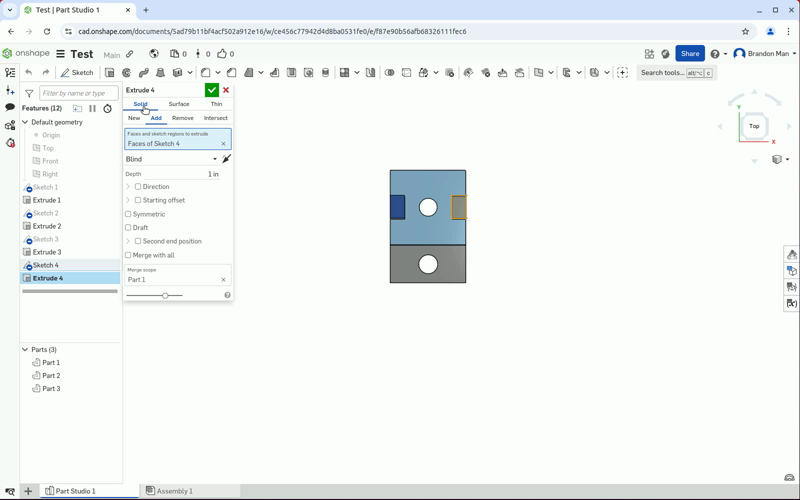
click(143, 106)
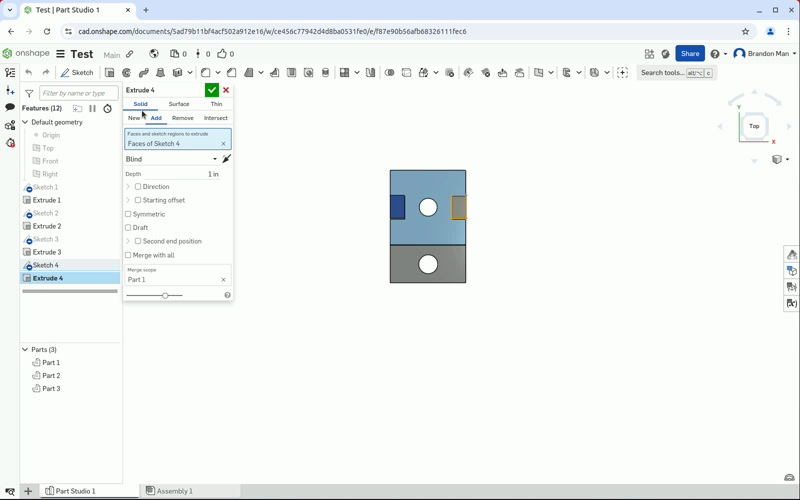
mouse_move(137, 120)
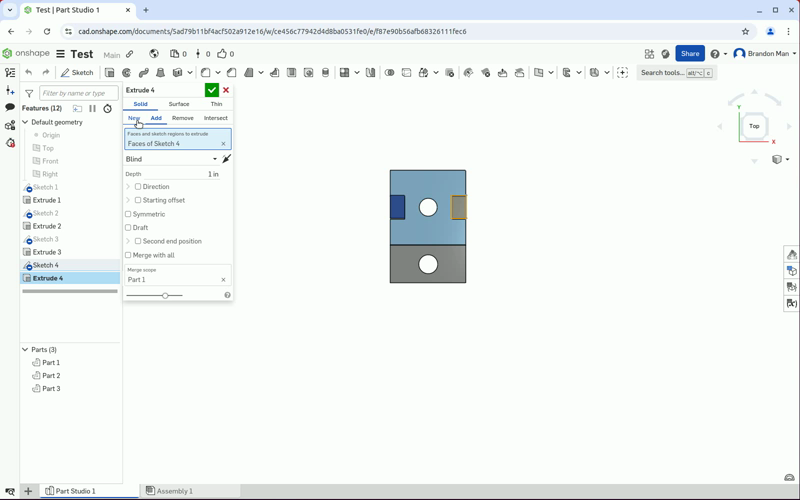
click(137, 120)
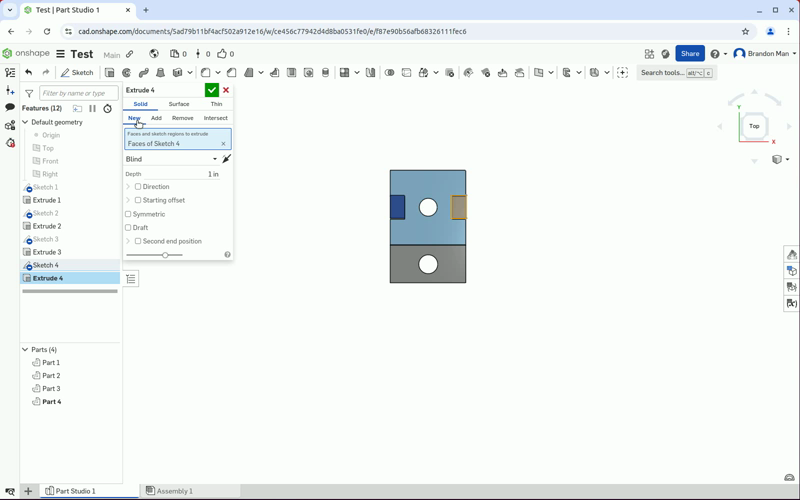
key(tab, 4)
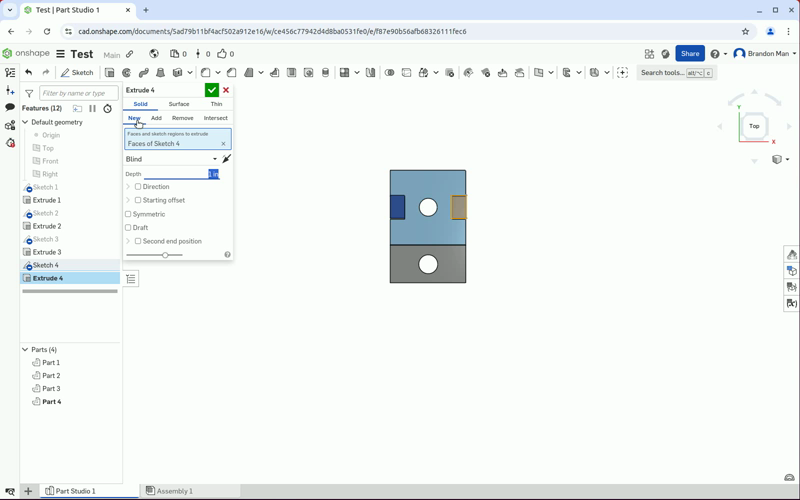
text(7.703)
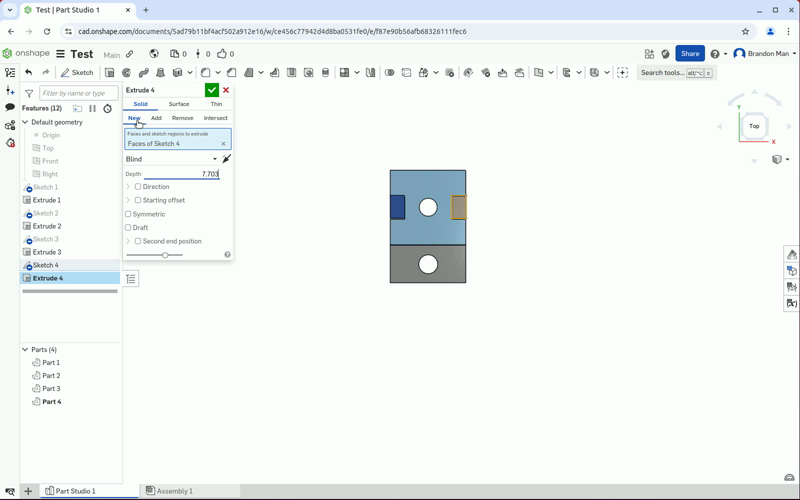
key(enter)
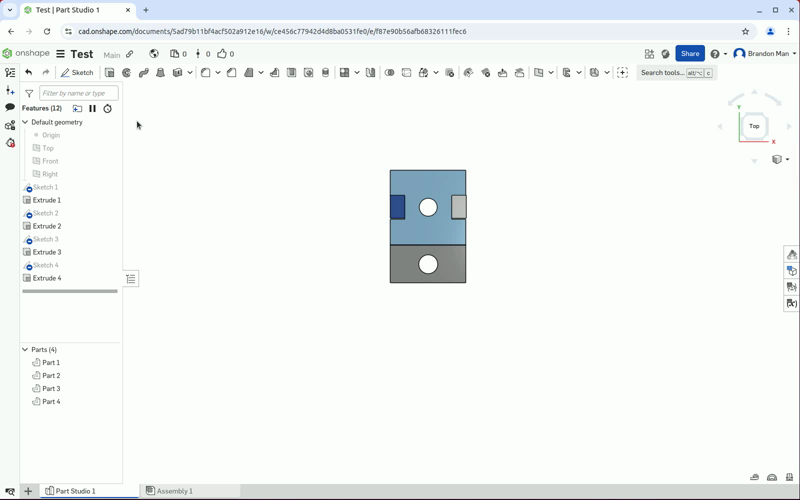
key(shift+h)
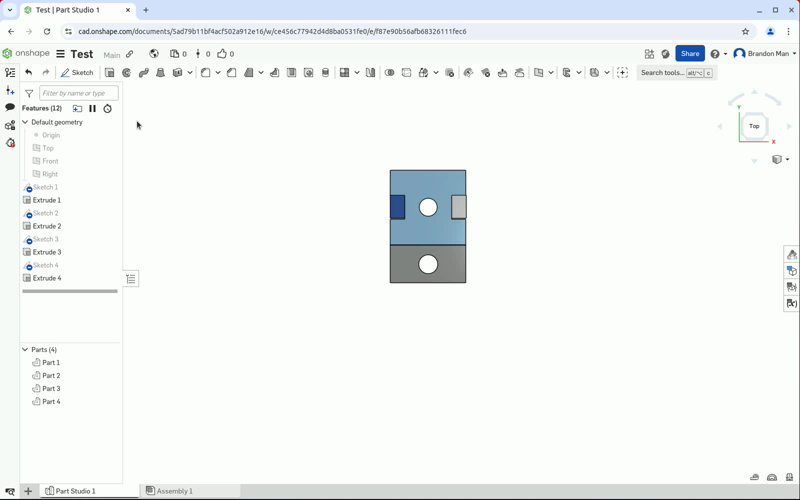
key(shift+h)
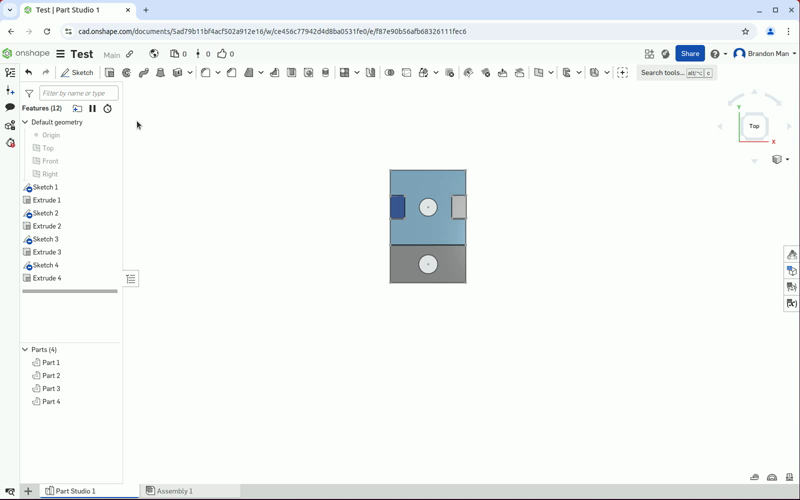
key(shift+7)
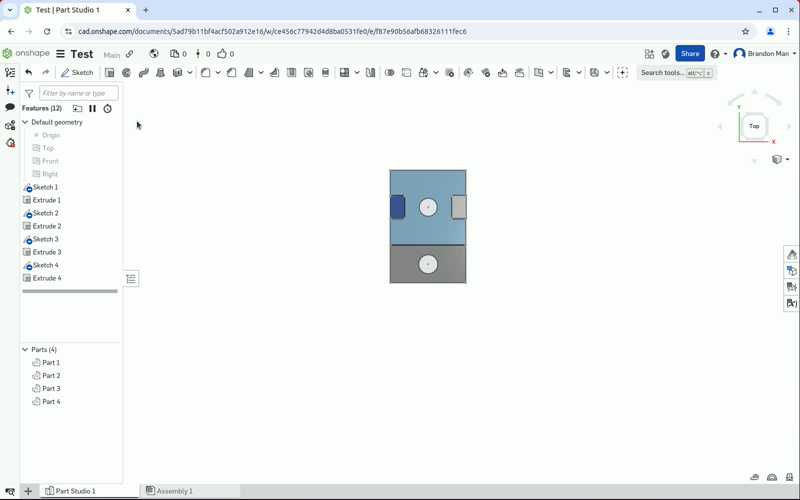
key(up, 3)
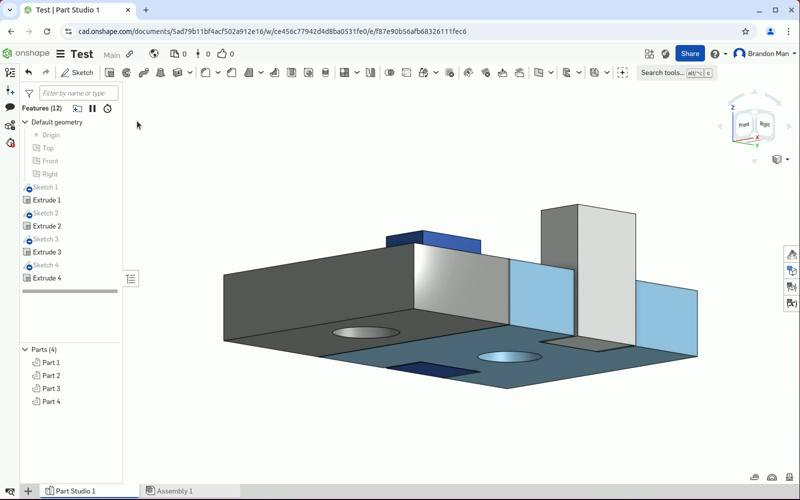
key(left, 3)
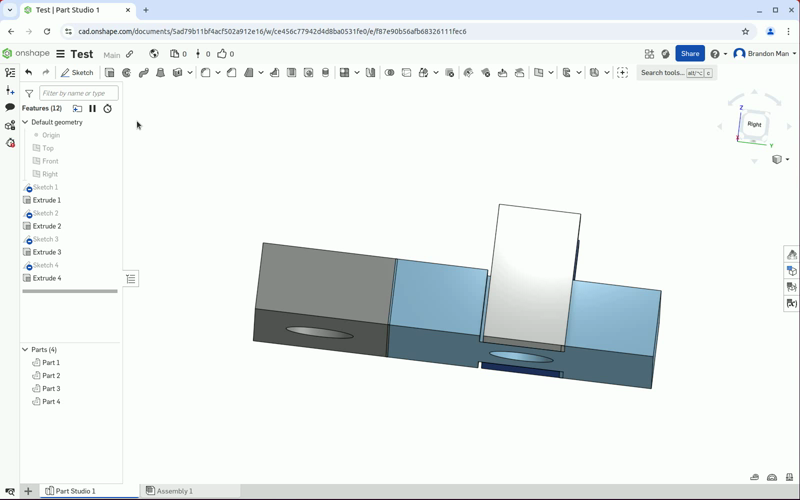
key(right, 3)
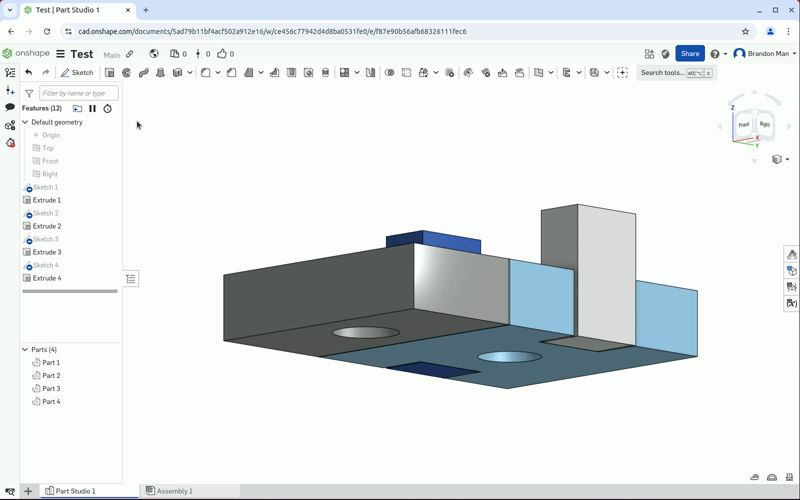
key(down, 3)
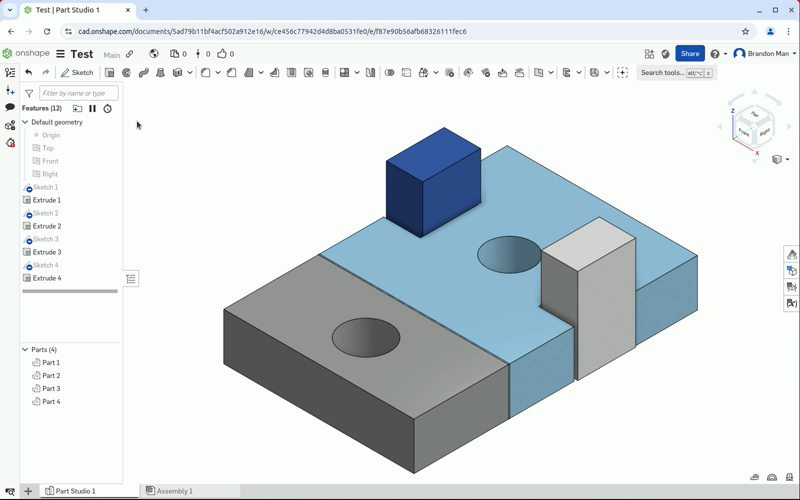
mouse_move(73, 189)
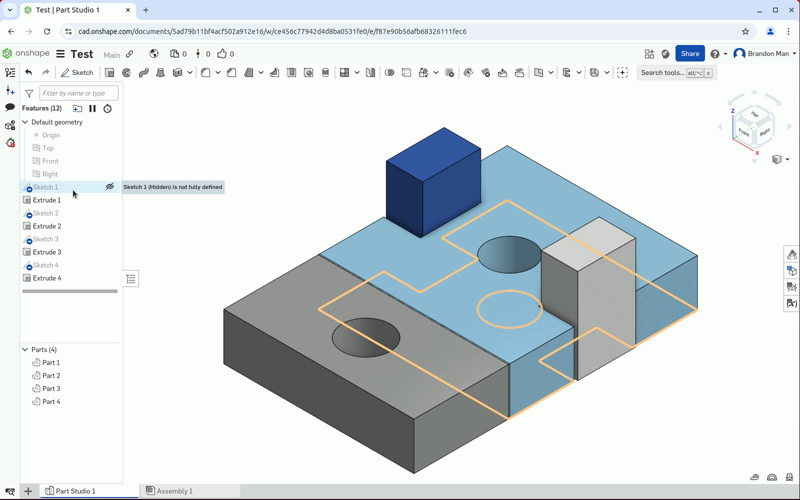
click(73, 189)